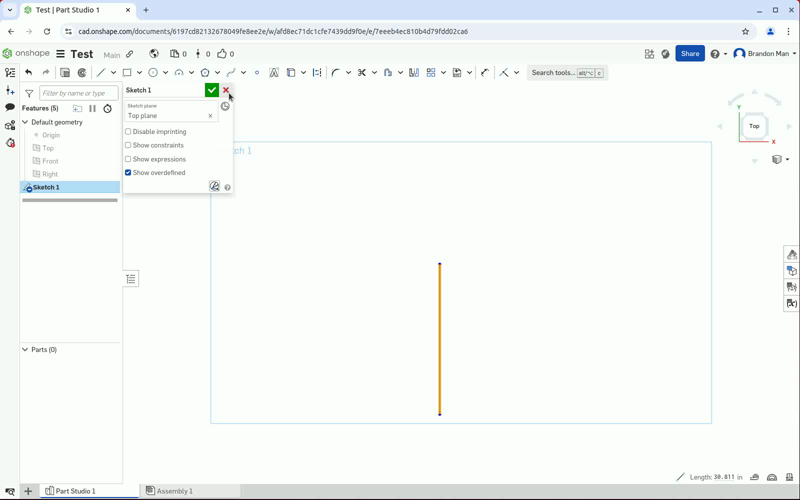
key(shift+h)
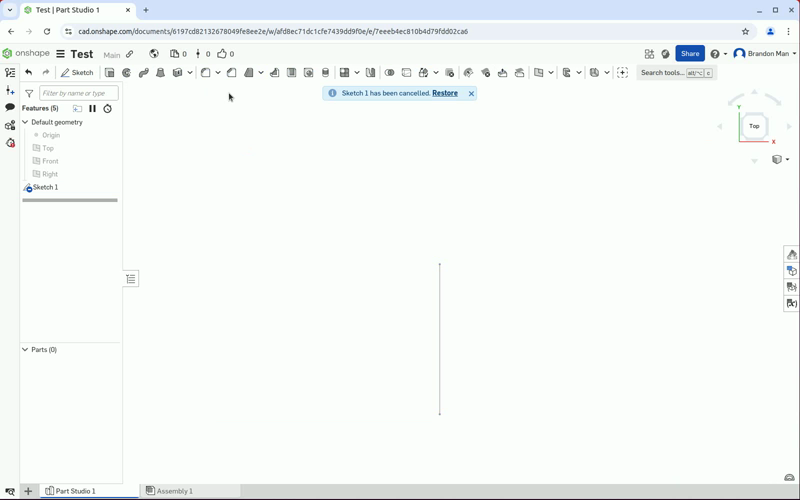
key(shift+s)
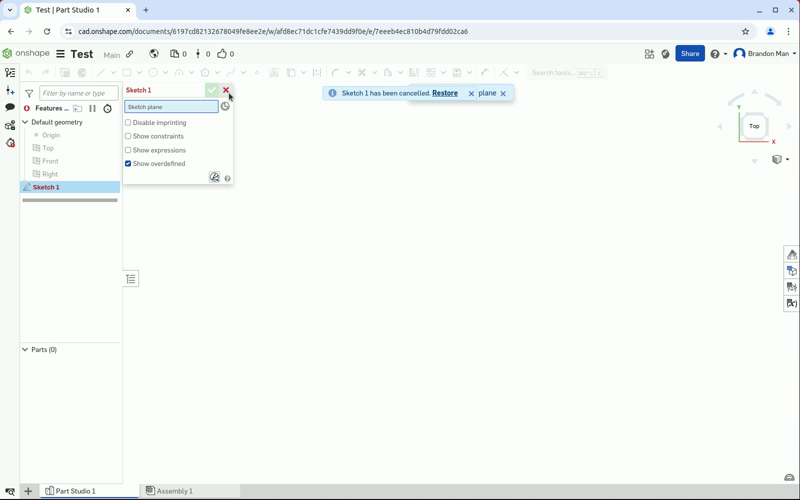
mouse_move(73, 150)
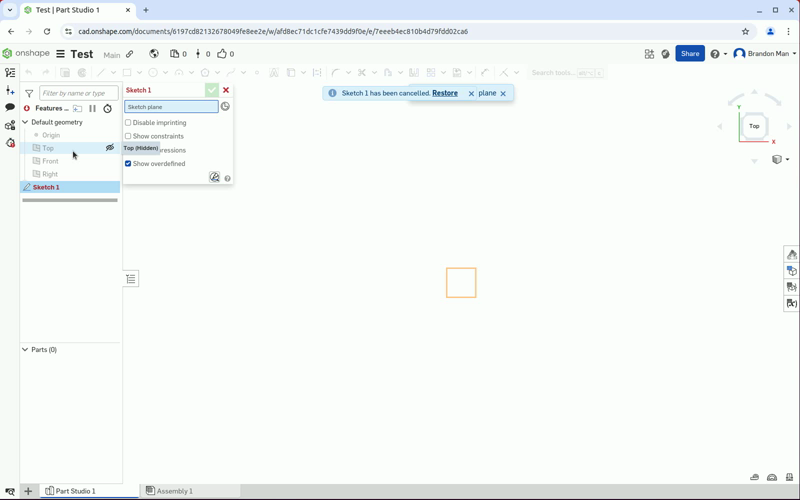
click(73, 150)
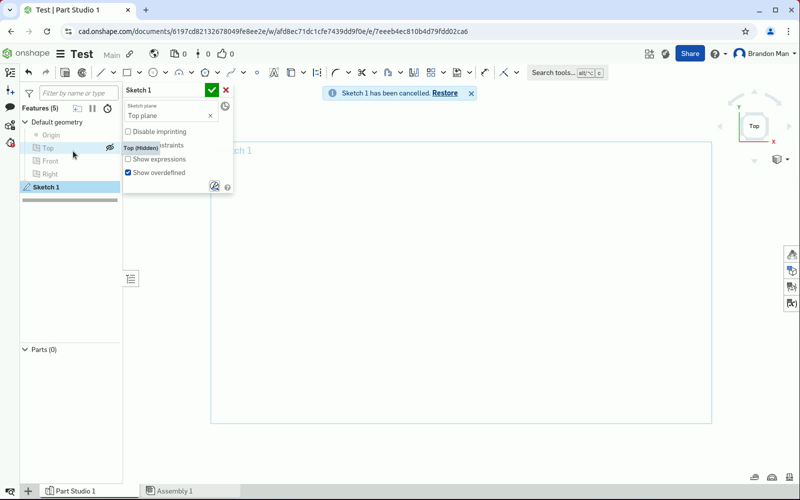
mouse_move(73, 352)
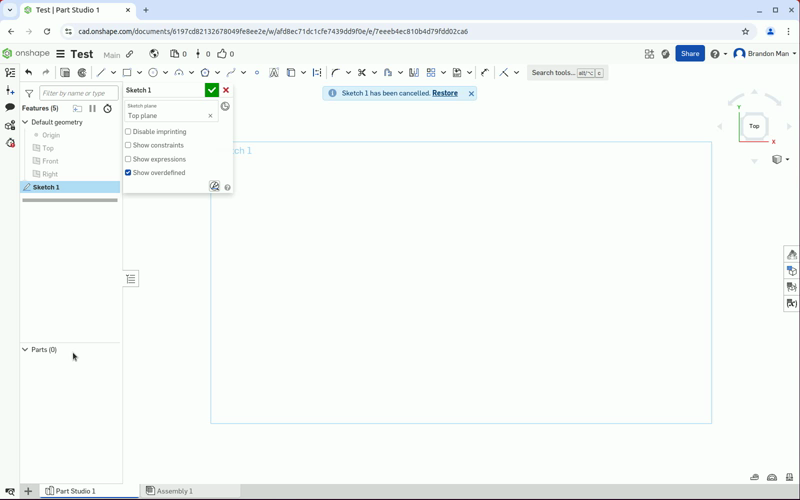
key(y)
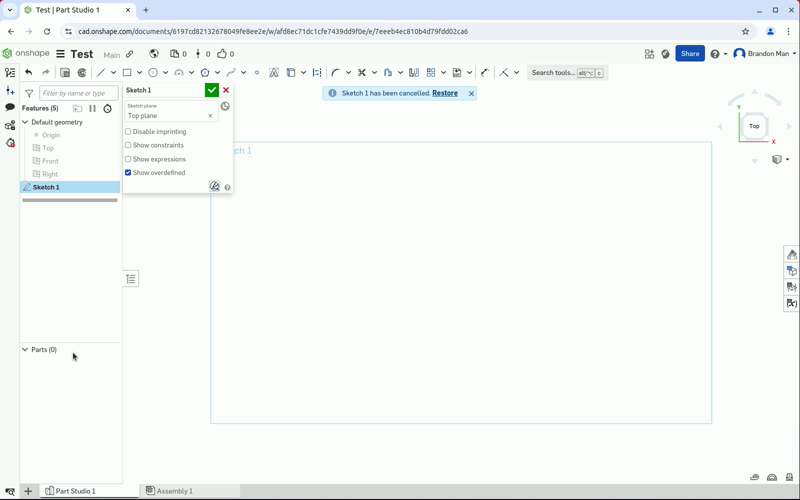
key(c)
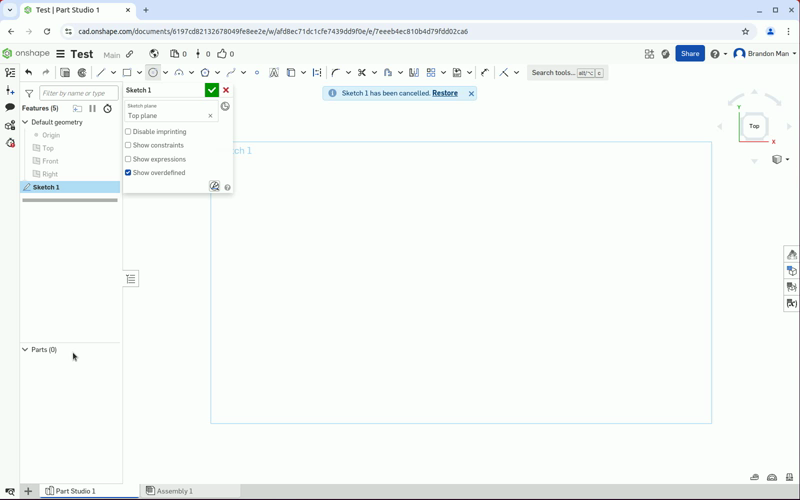
key_down(shift)
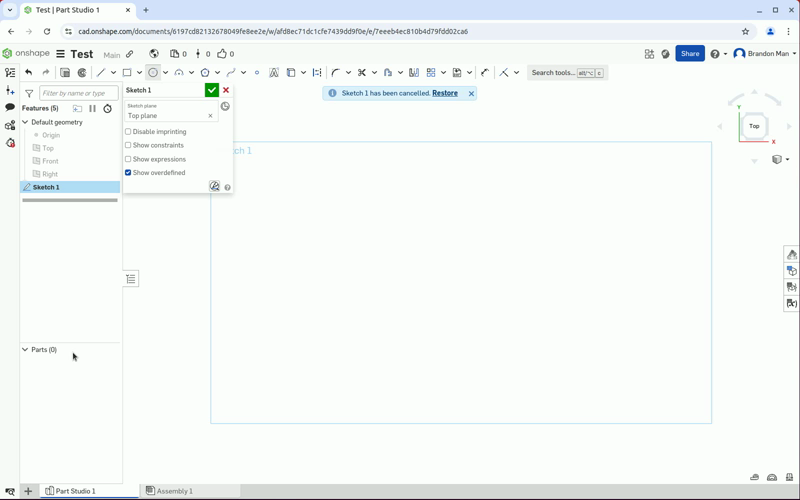
mouse_move(461, 282)
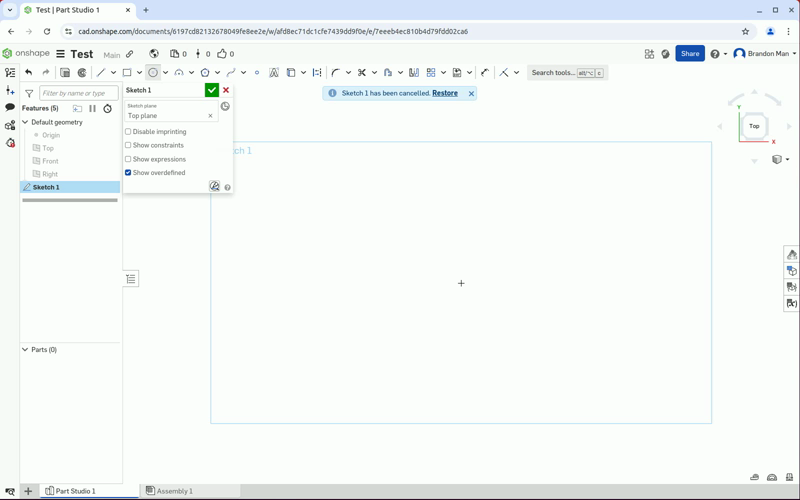
click(461, 282)
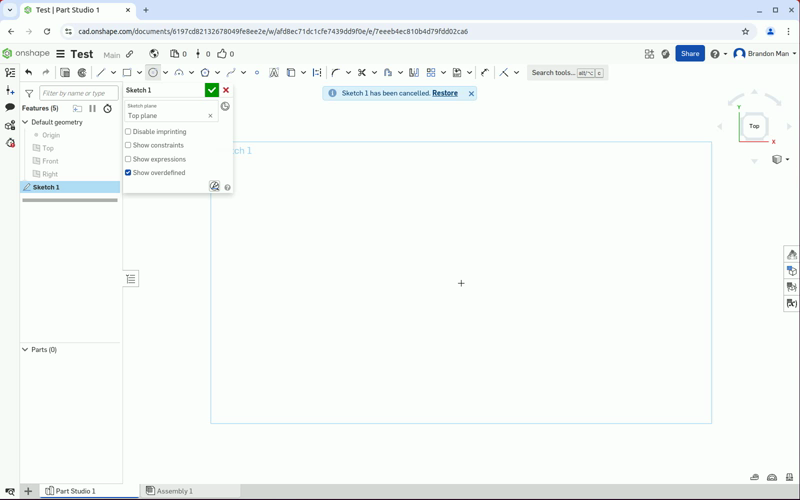
key_up(shift)
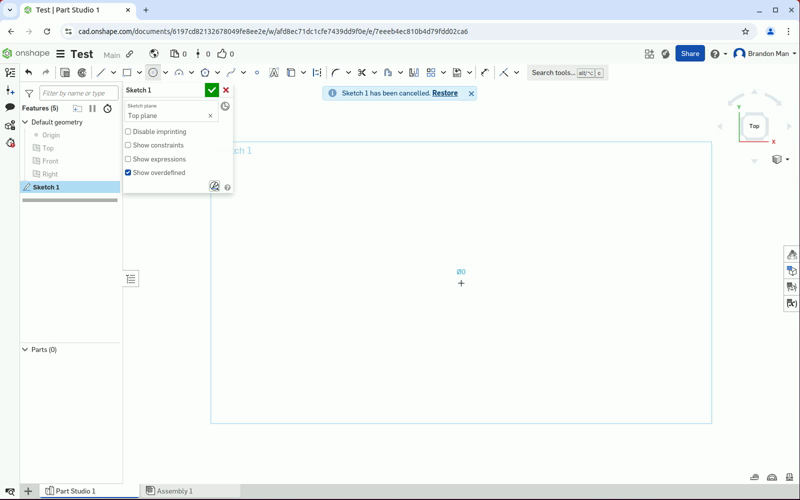
mouse_move(574, 282)
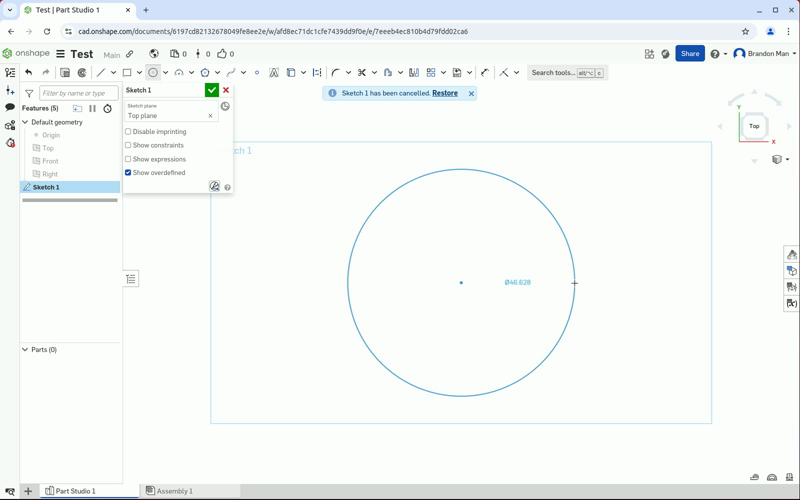
click(574, 282)
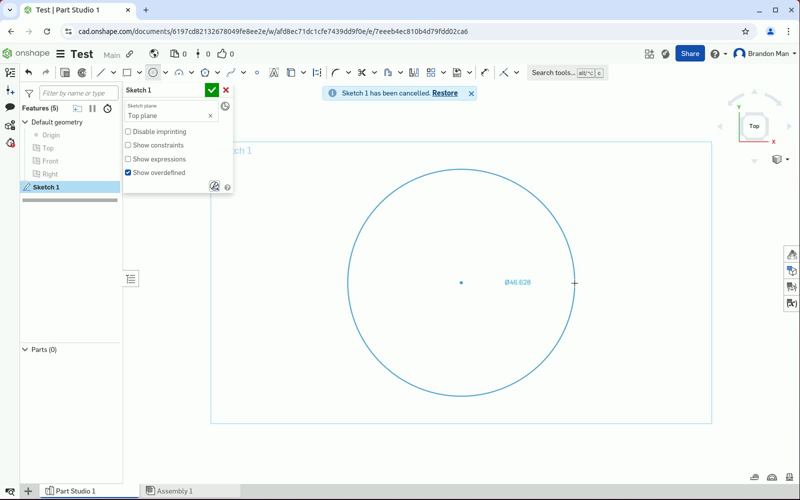
key(esc)
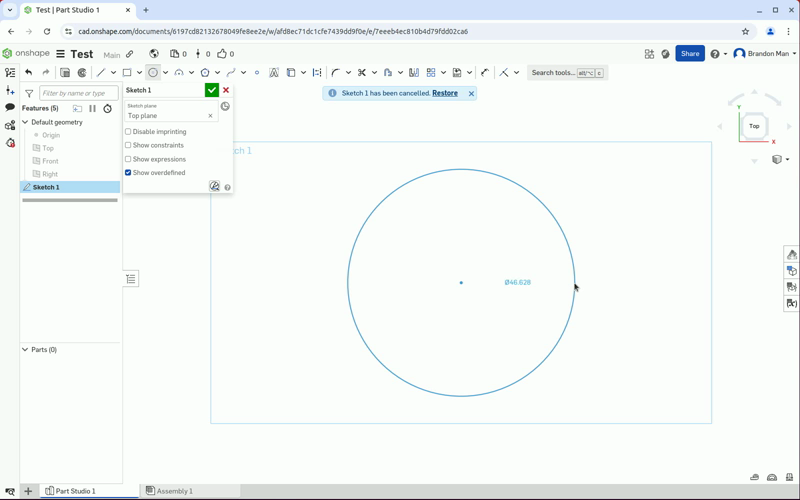
key(c)
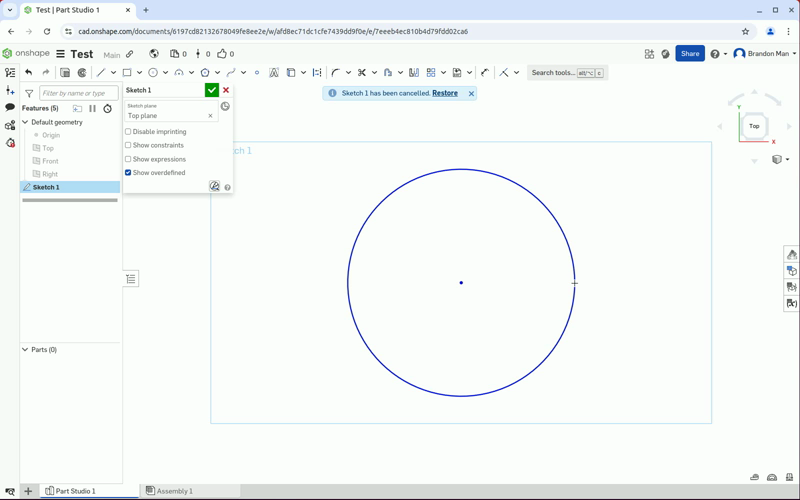
key_down(shift)
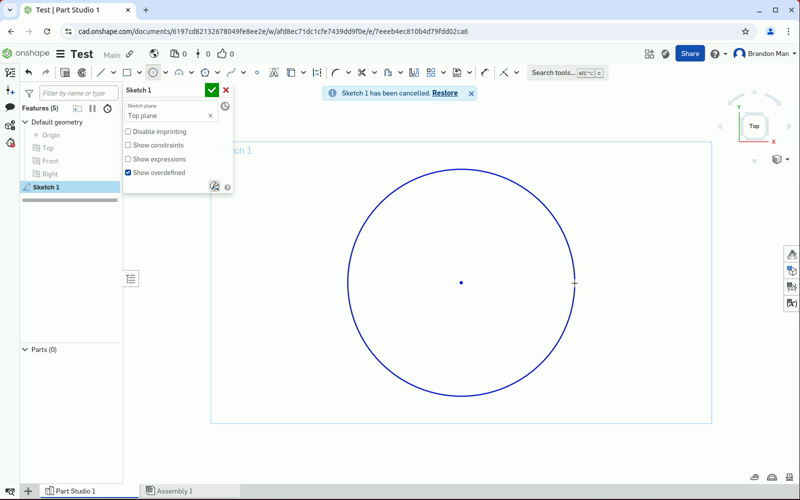
mouse_move(461, 282)
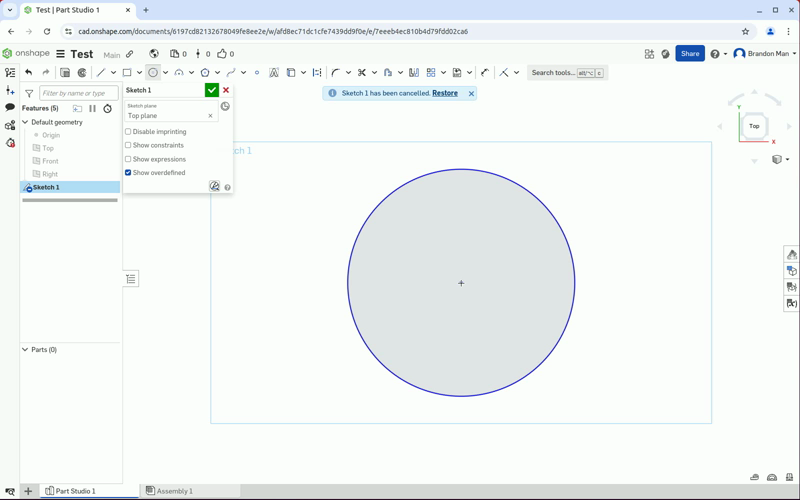
click(461, 282)
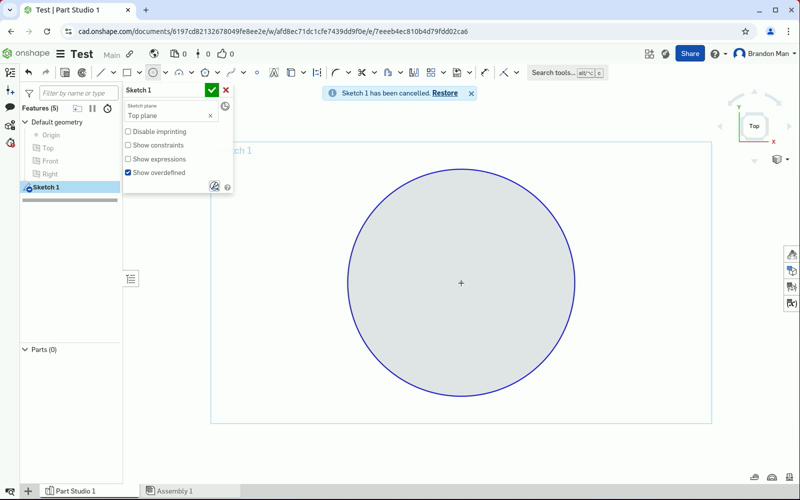
key_up(shift)
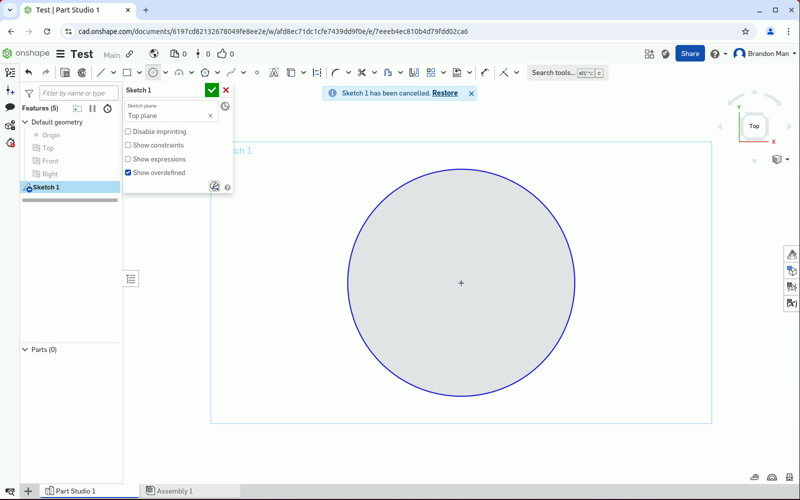
mouse_move(503, 282)
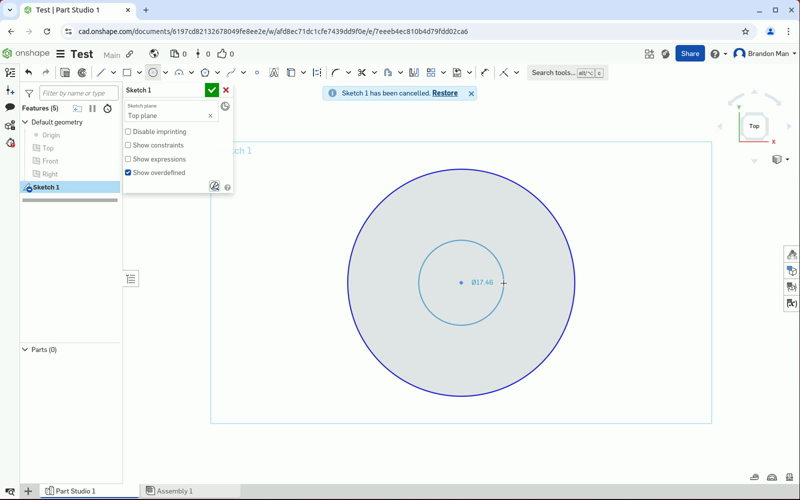
click(503, 282)
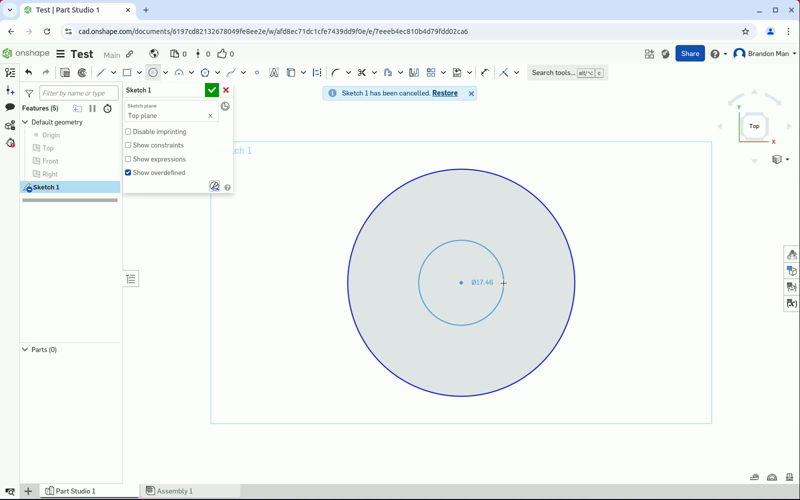
key(esc)
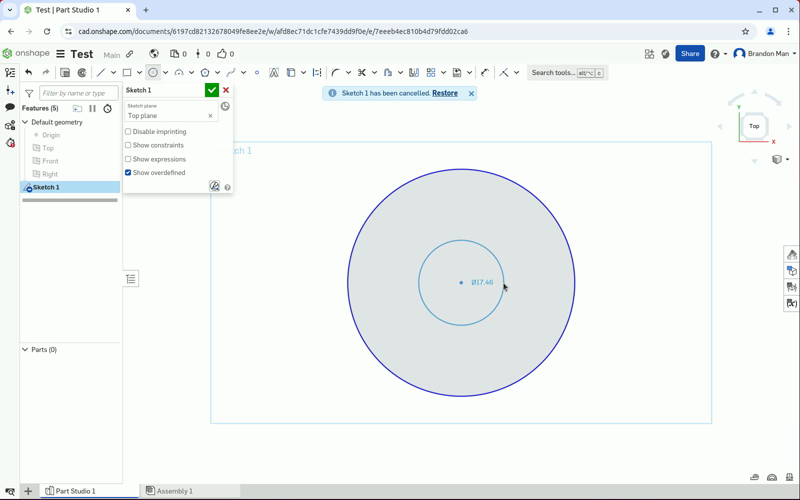
mouse_move(521, 222)
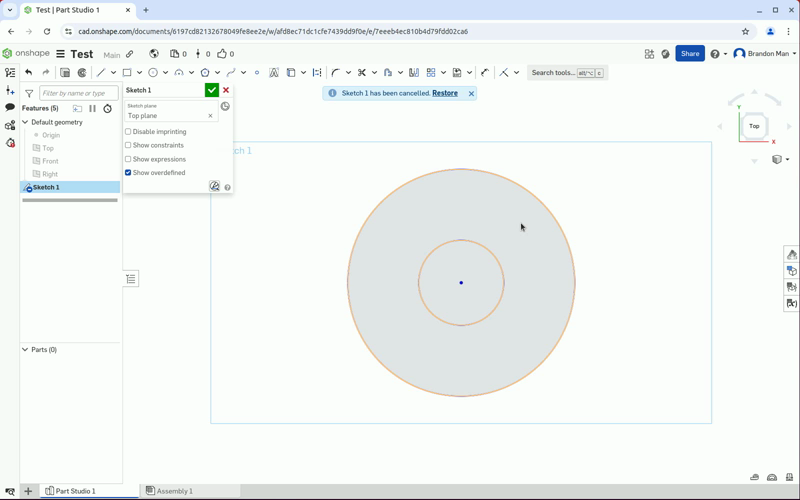
click(521, 222)
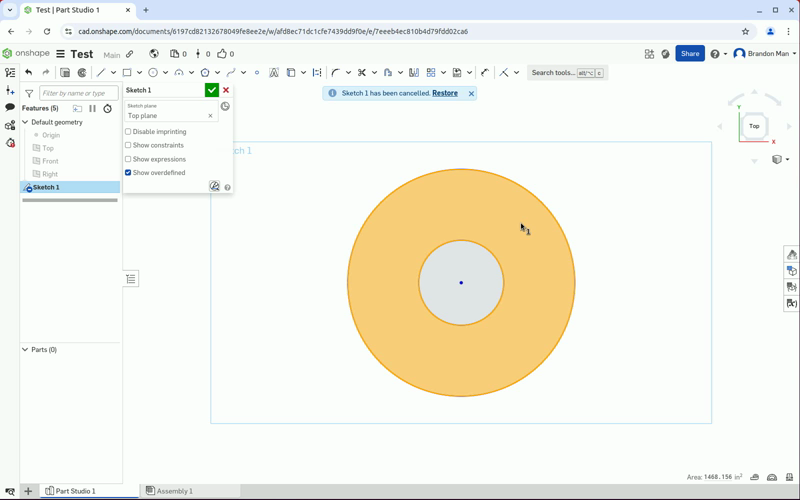
mouse_move(73, 352)
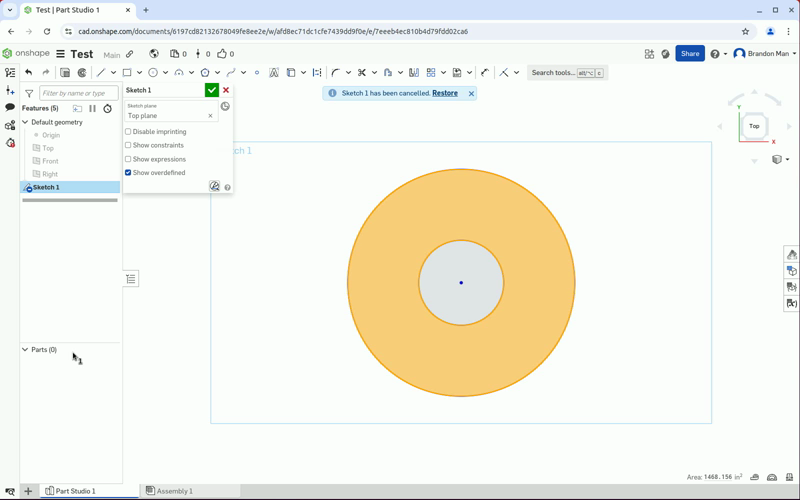
key(shift+y)
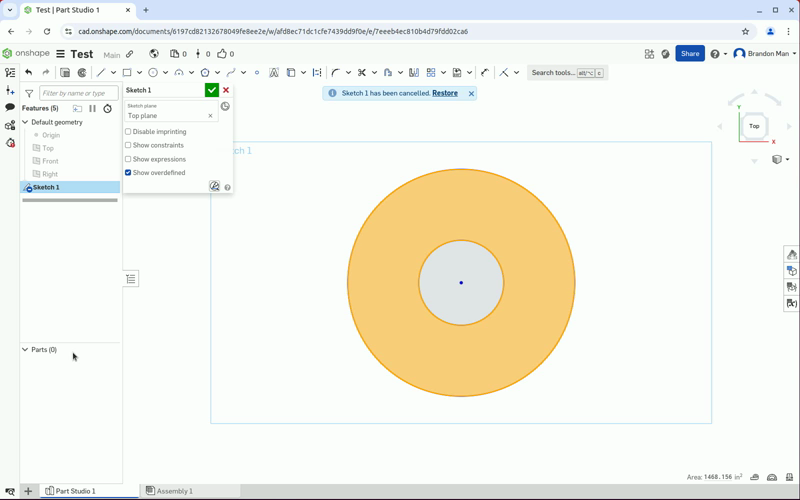
key(shift+e)
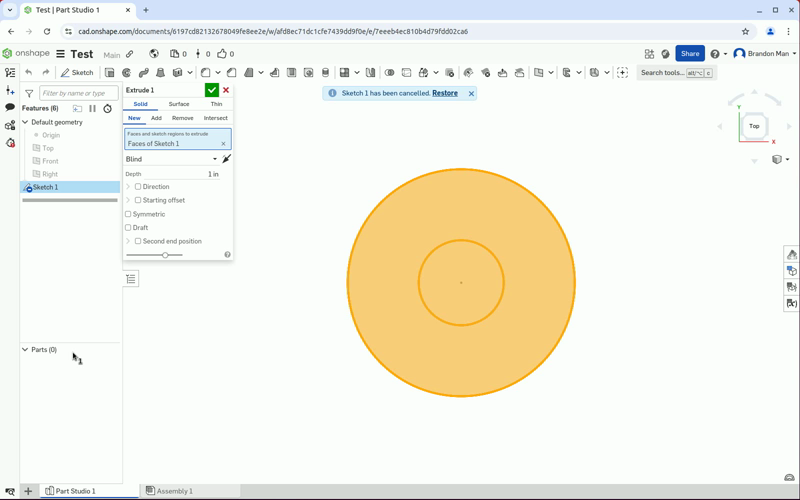
mouse_move(143, 106)
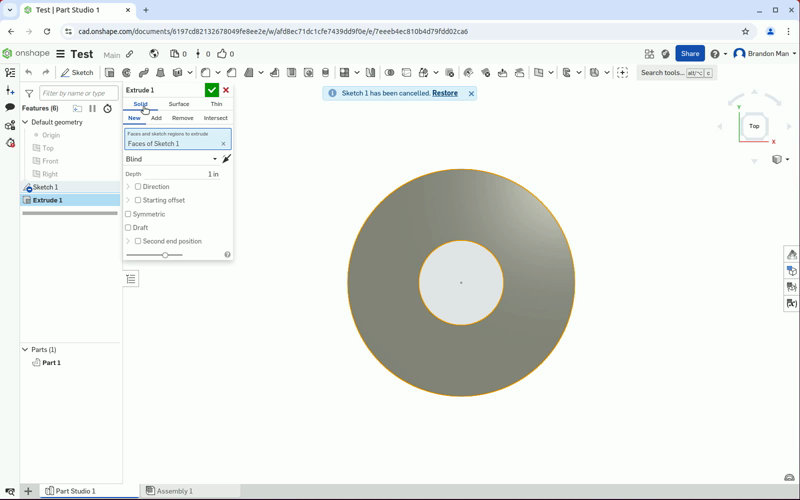
click(143, 106)
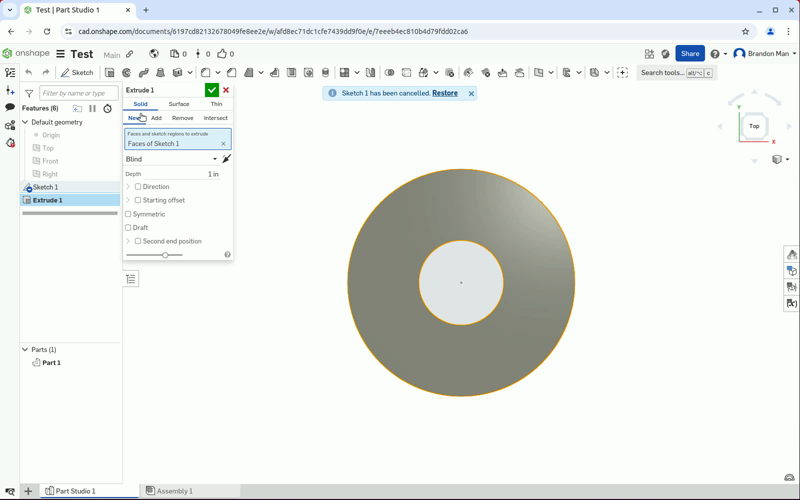
mouse_move(137, 120)
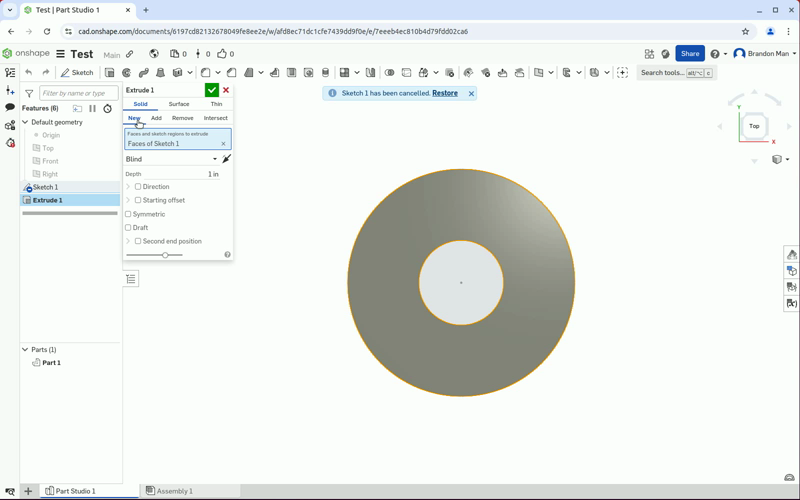
click(137, 120)
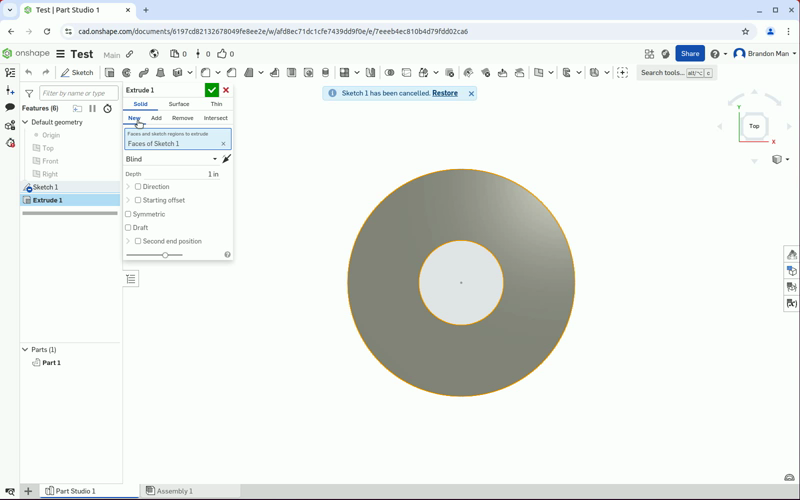
key(tab, 4)
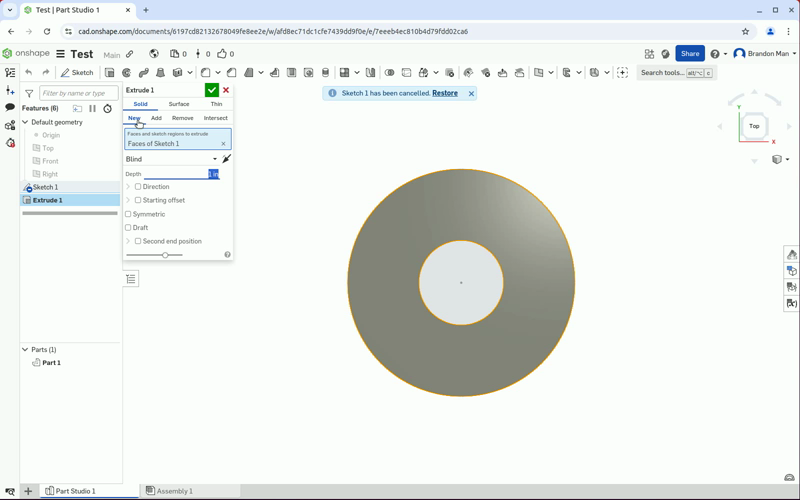
text(1.685)
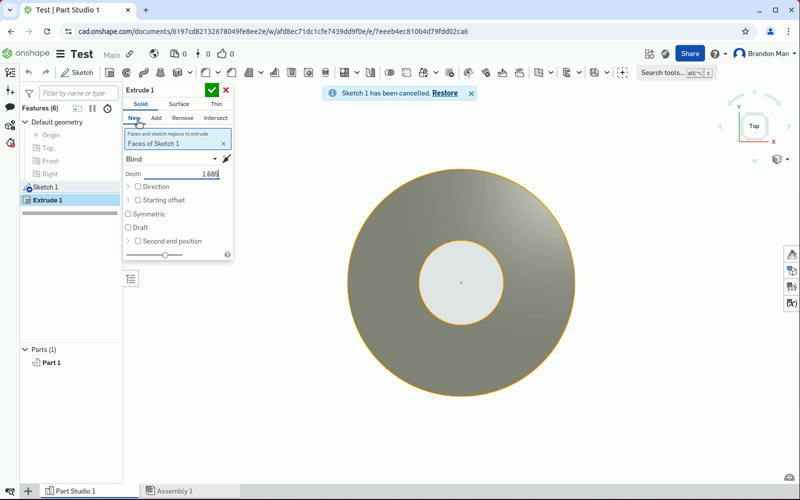
key(enter)
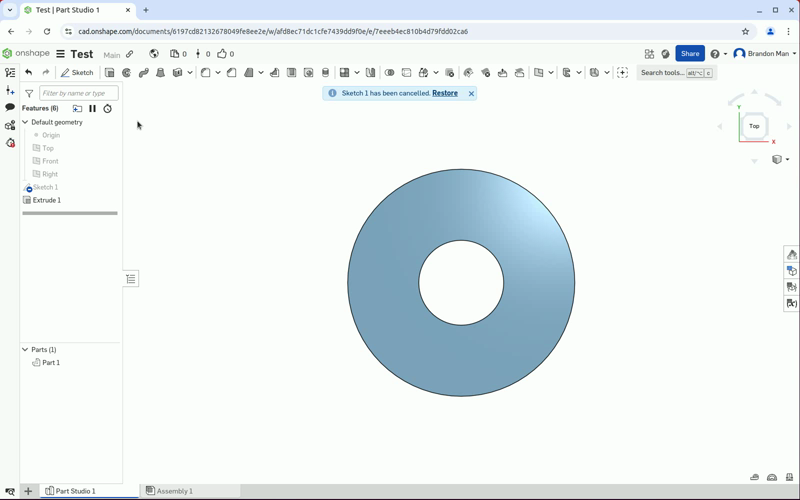
key(shift+h)
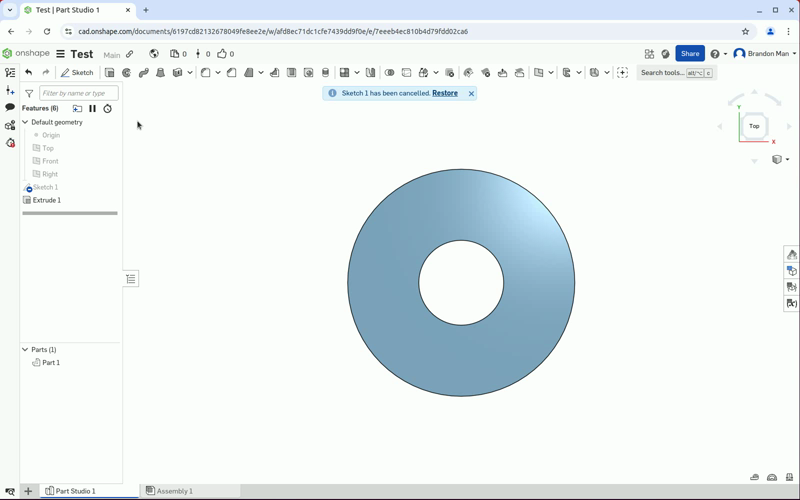
key(shift+h)
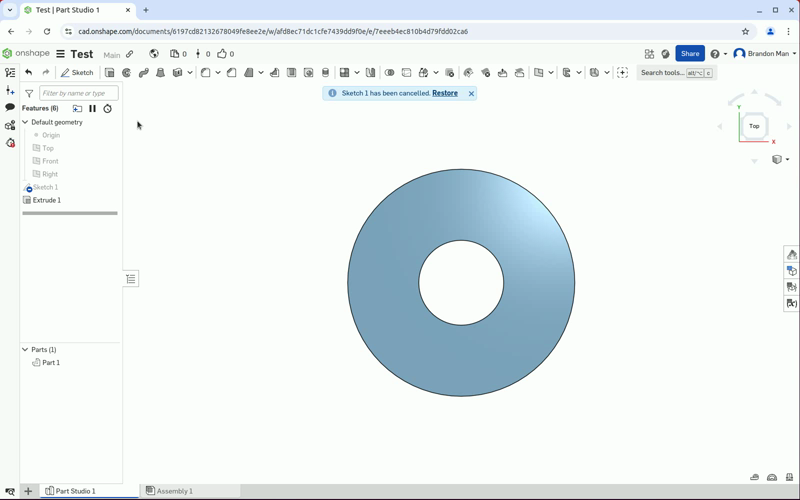
mouse_move(73, 189)
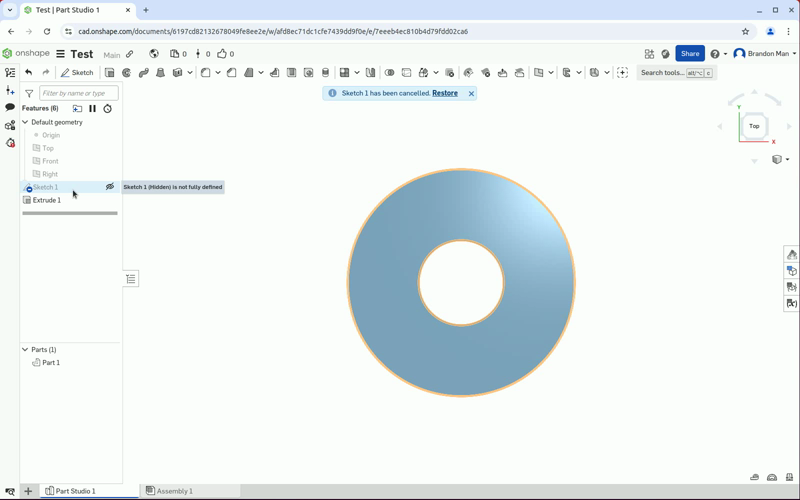
click(73, 189)
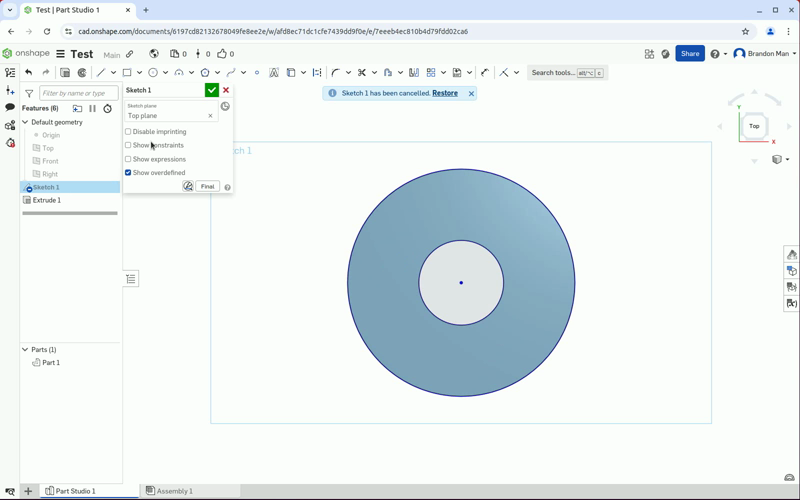
mouse_move(229, 92)
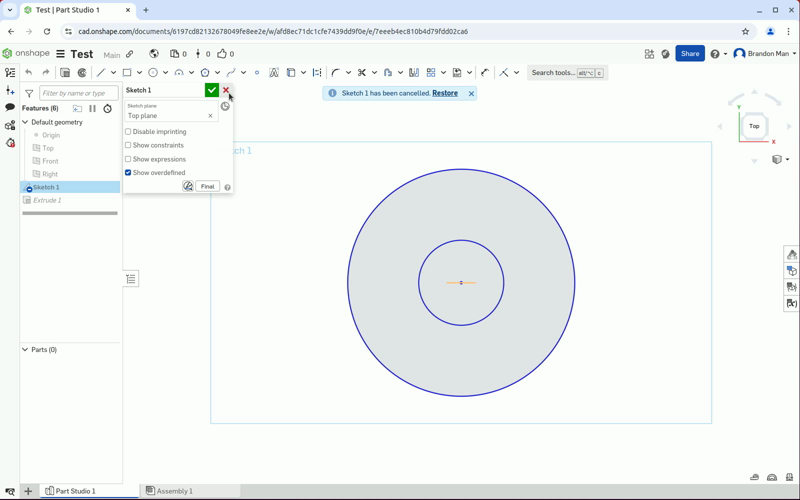
click(229, 92)
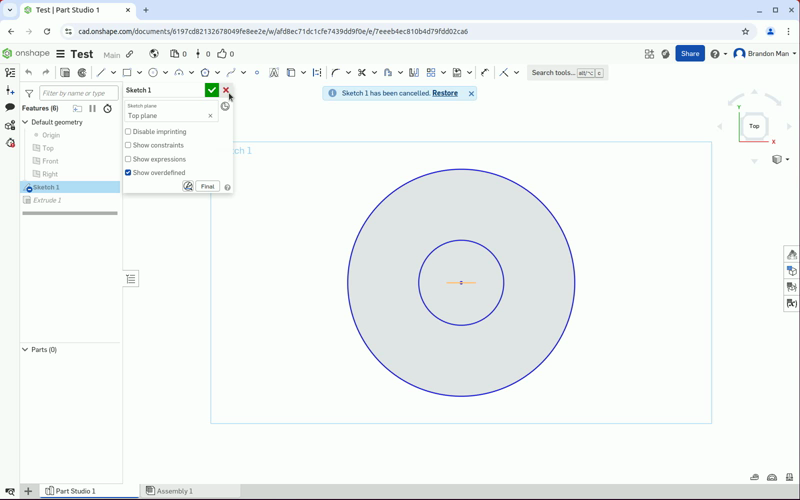
key(shift+s)
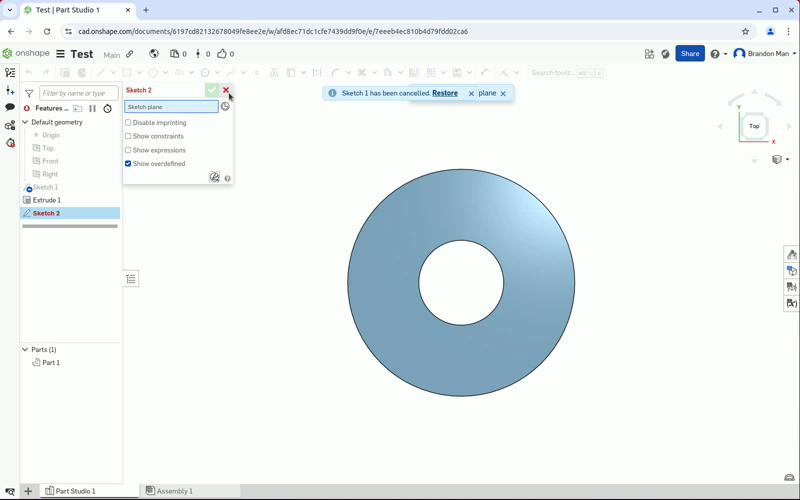
mouse_move(73, 150)
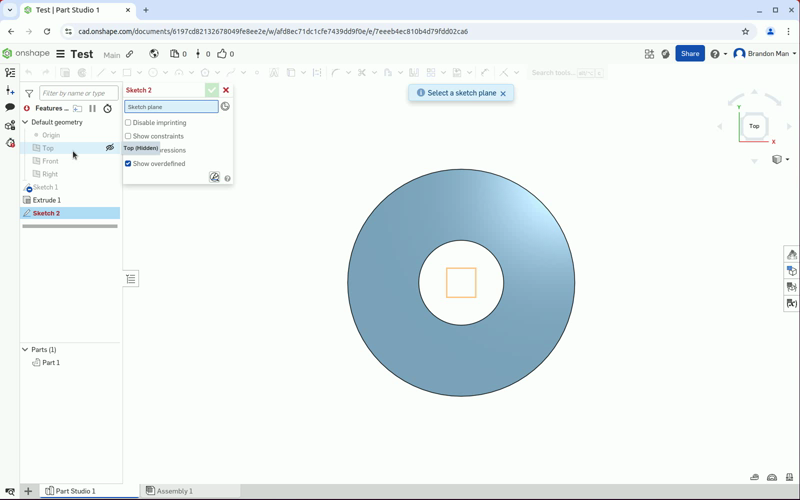
click(73, 150)
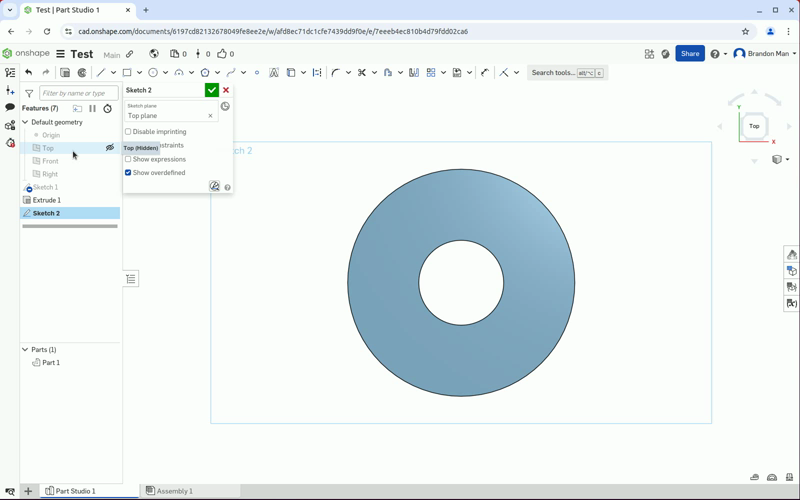
mouse_move(73, 352)
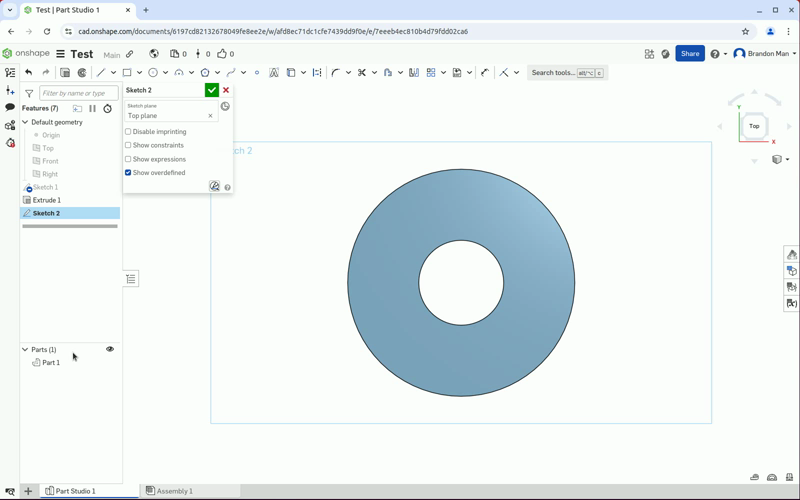
key(y)
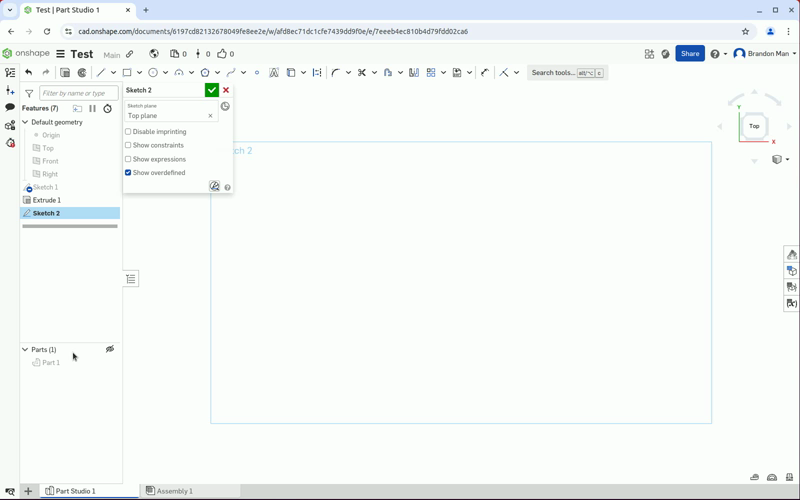
key(c)
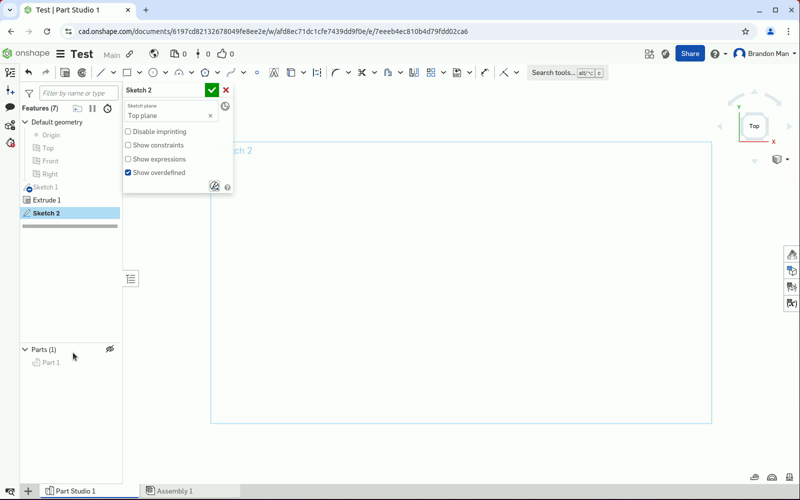
key_down(shift)
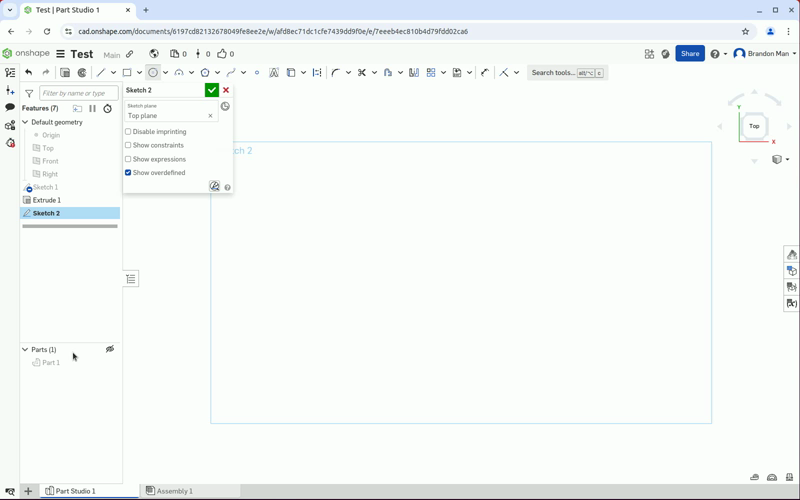
mouse_move(461, 282)
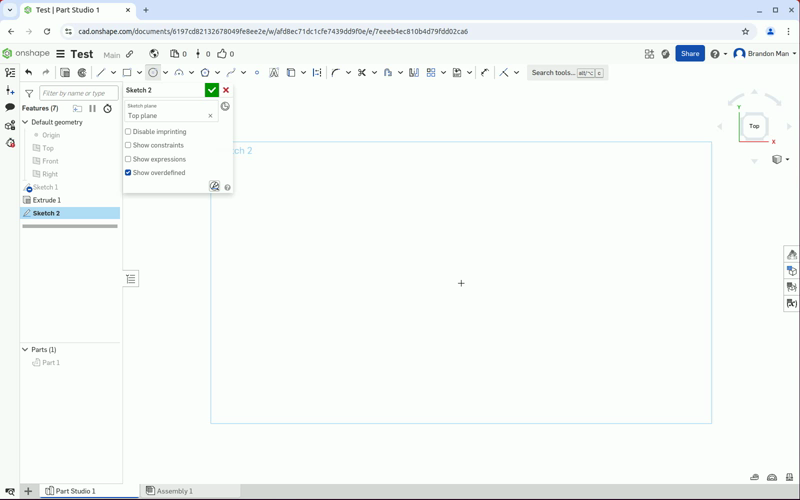
click(461, 282)
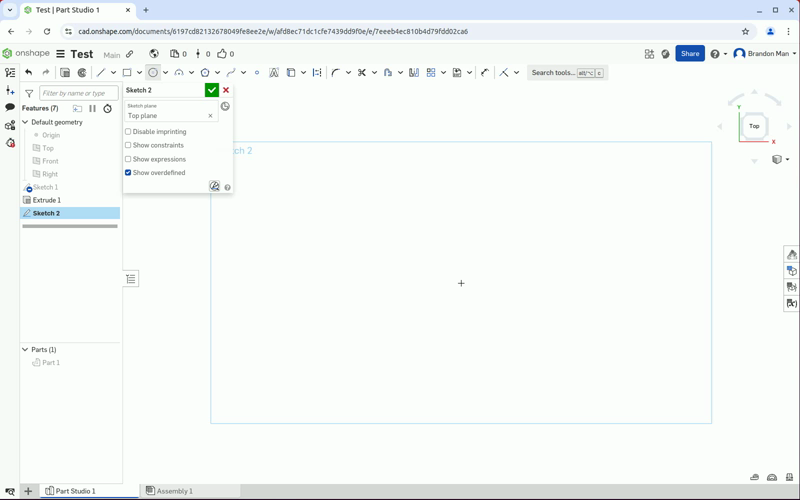
key_up(shift)
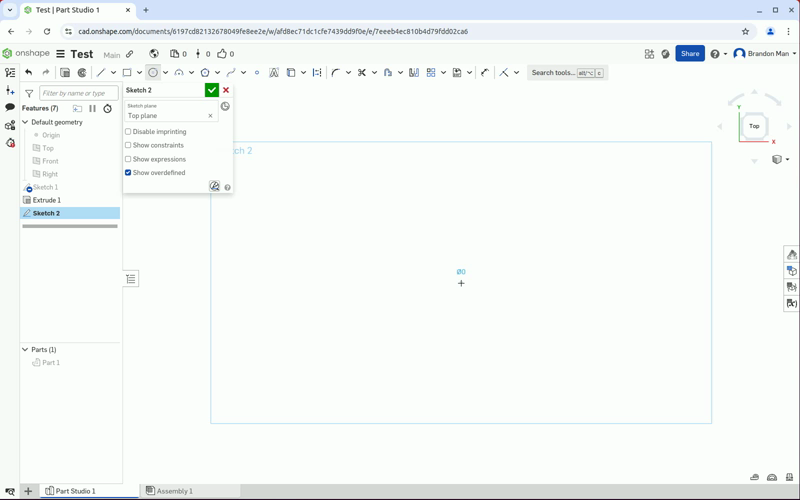
mouse_move(494, 282)
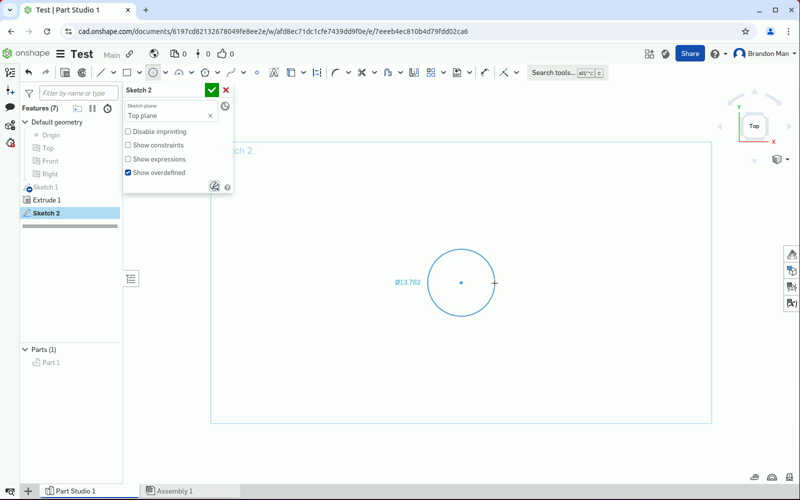
click(494, 282)
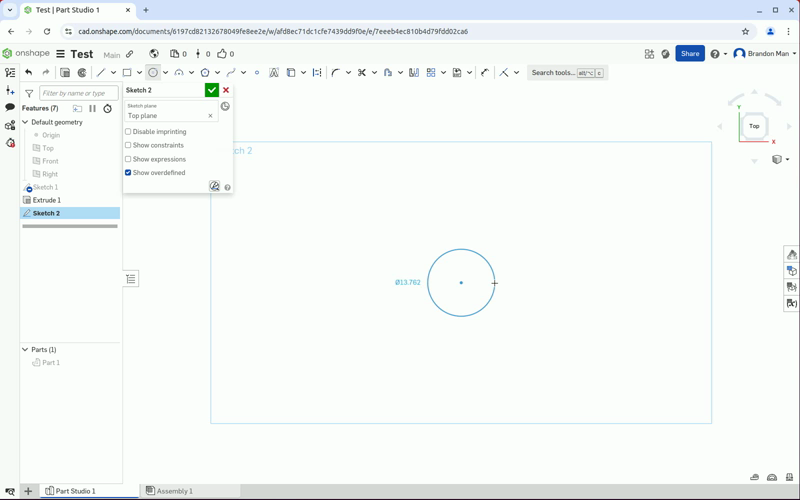
key(esc)
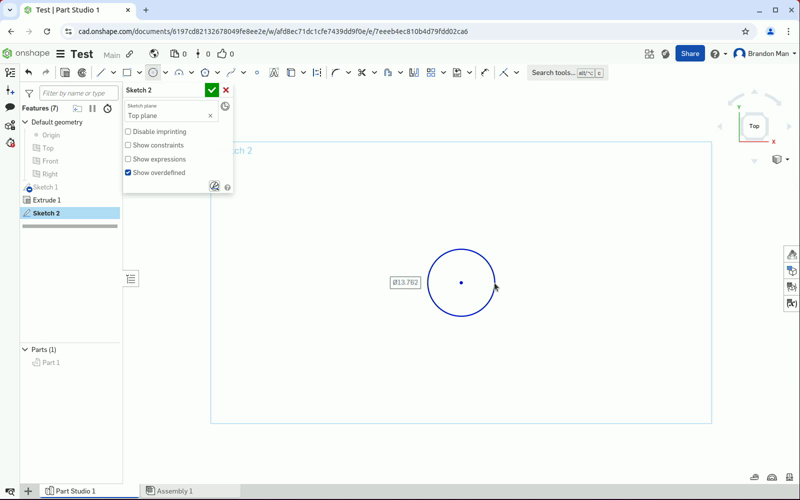
key(c)
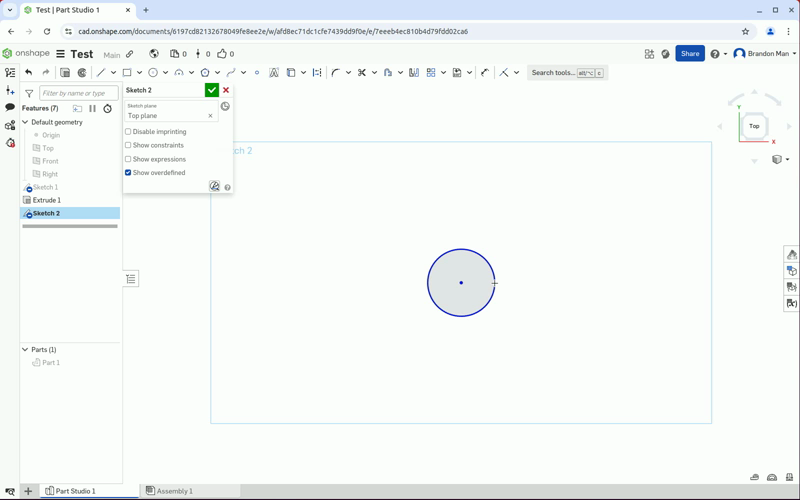
key_down(shift)
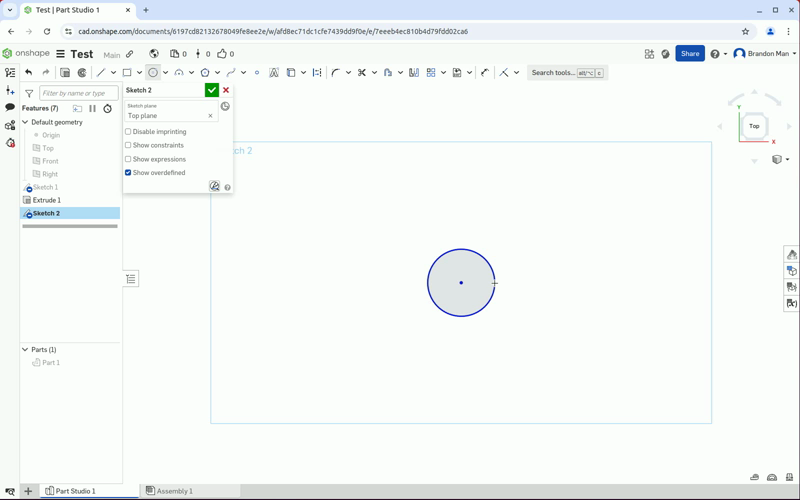
mouse_move(461, 282)
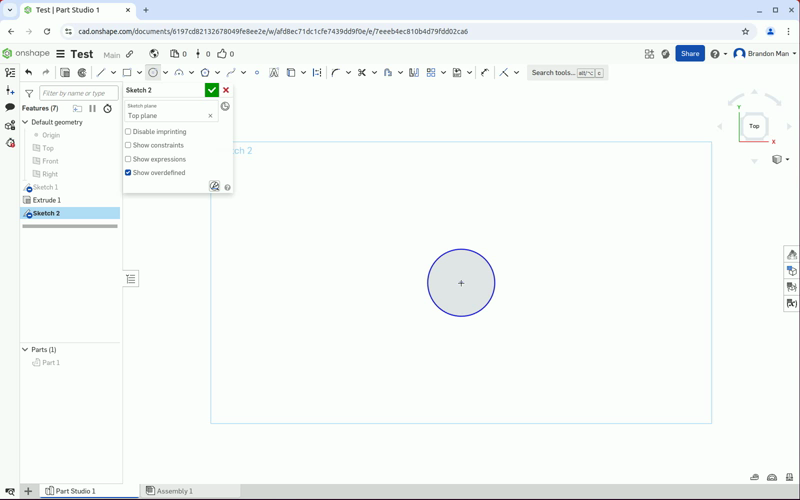
click(461, 282)
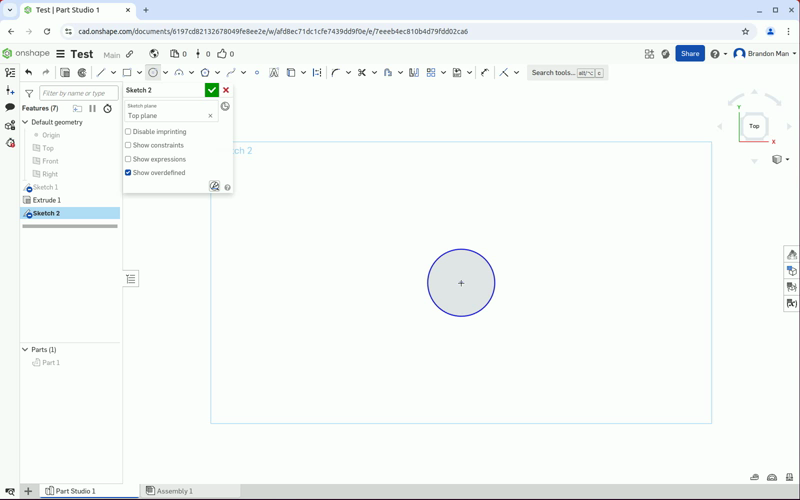
key_up(shift)
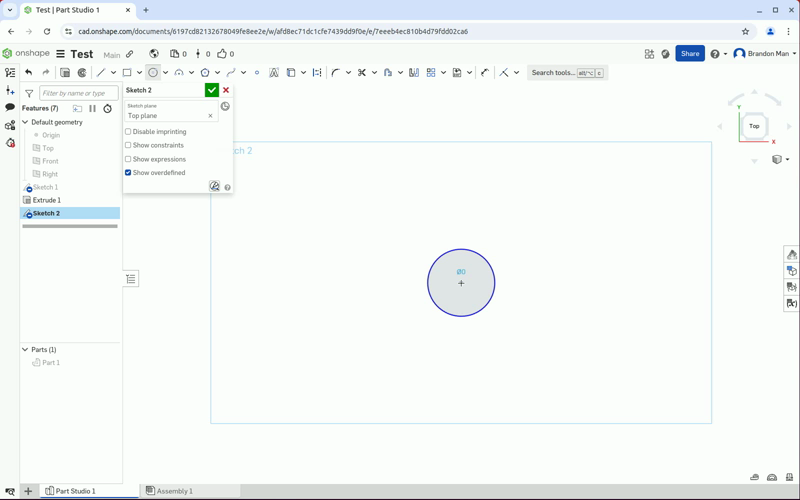
mouse_move(467, 282)
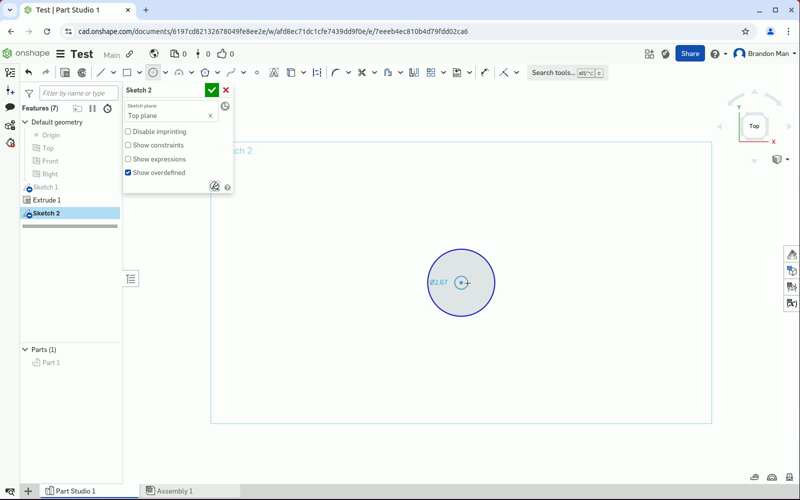
click(467, 282)
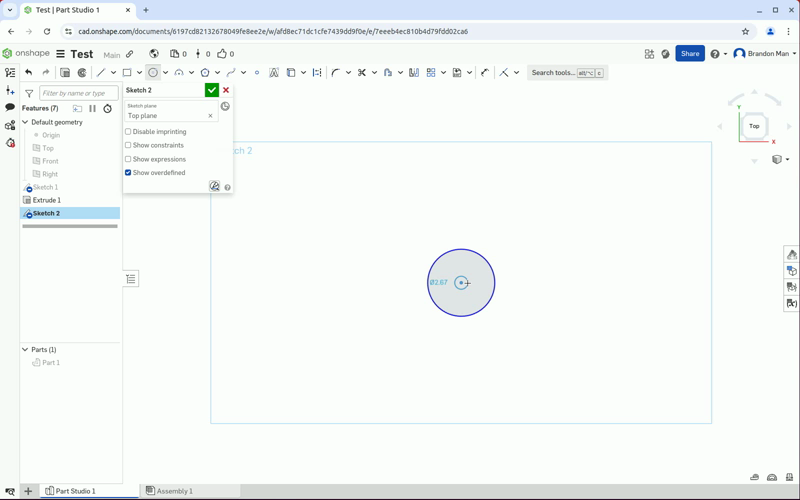
key(esc)
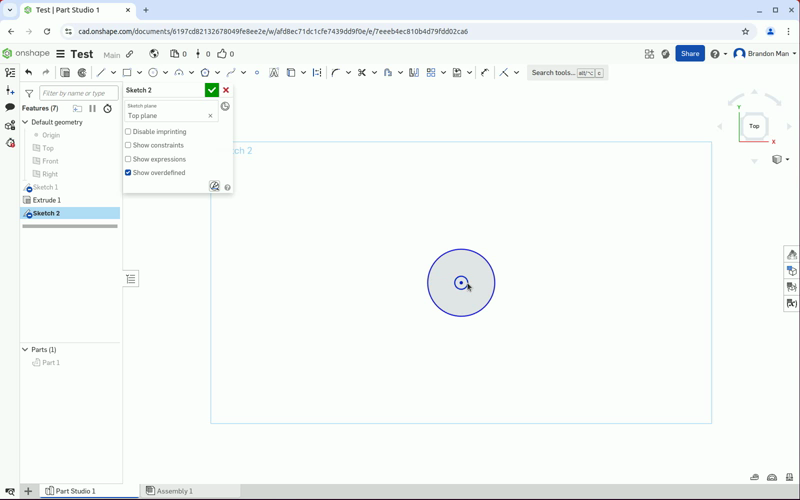
mouse_move(474, 280)
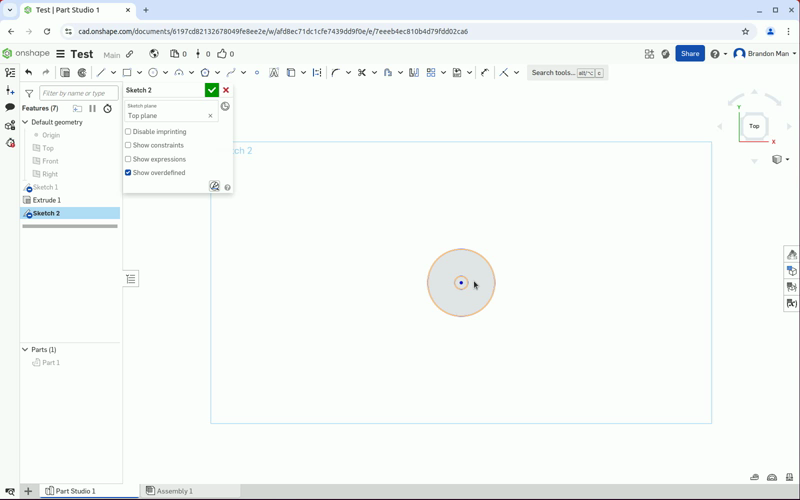
click(474, 280)
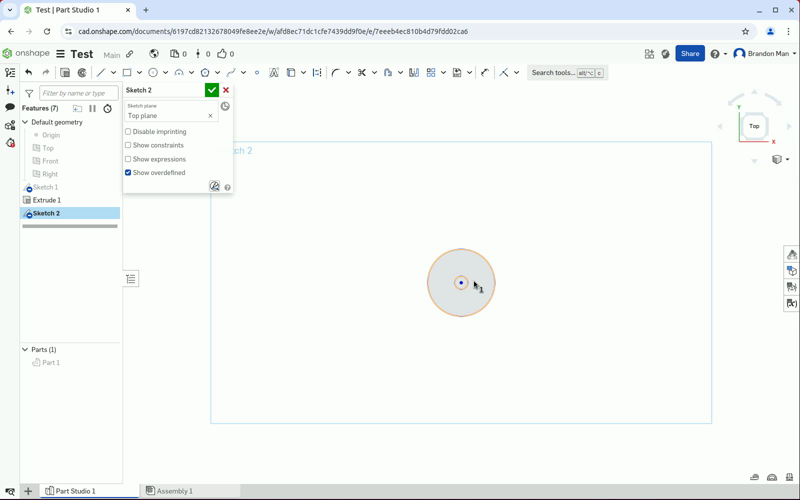
mouse_move(73, 352)
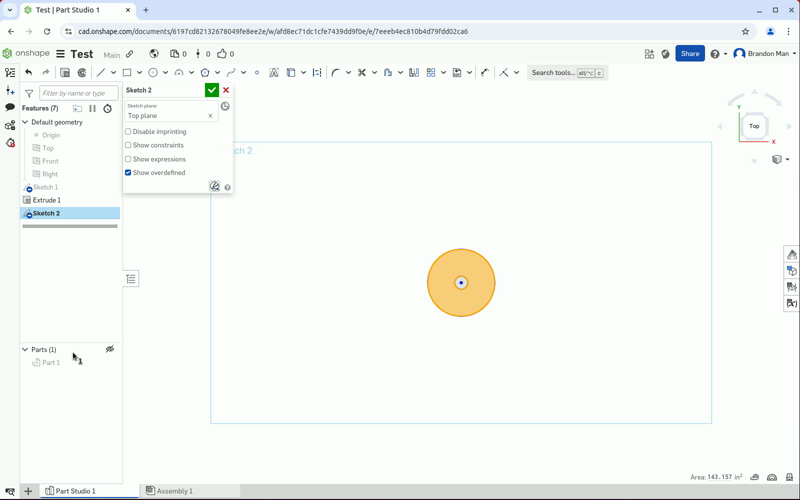
key(shift+y)
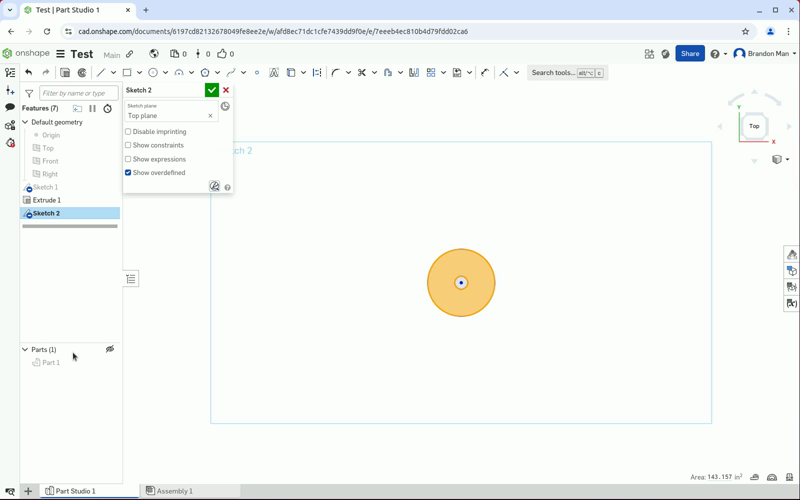
key(shift+e)
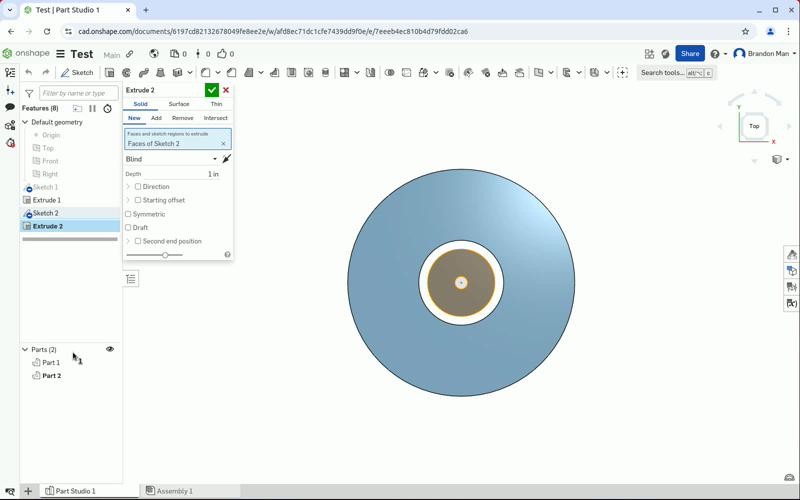
mouse_move(143, 106)
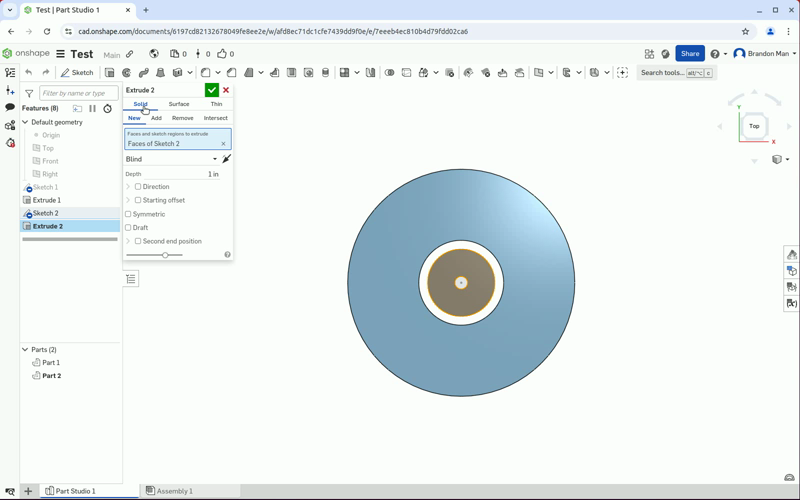
click(143, 106)
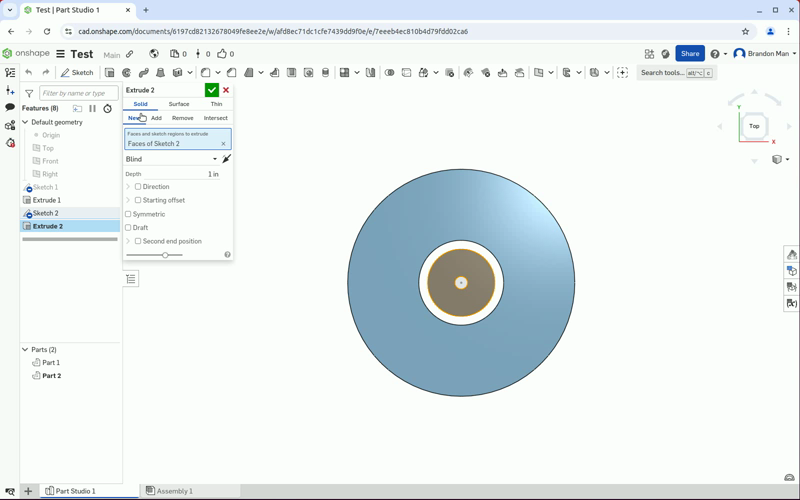
mouse_move(137, 120)
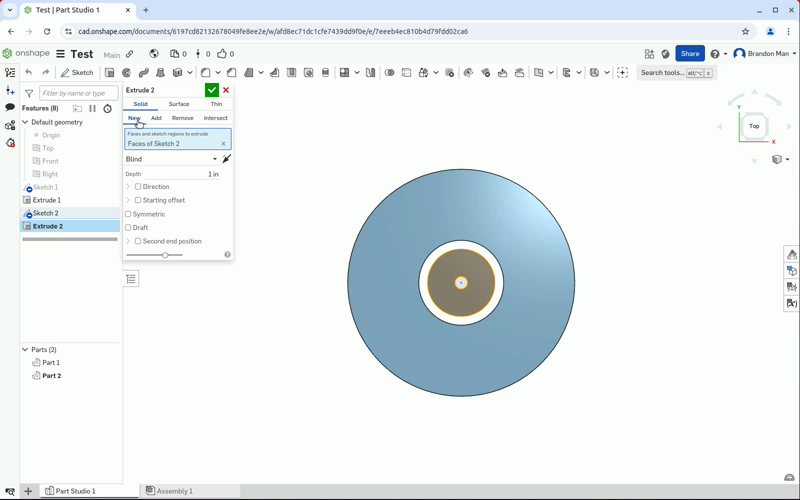
click(137, 120)
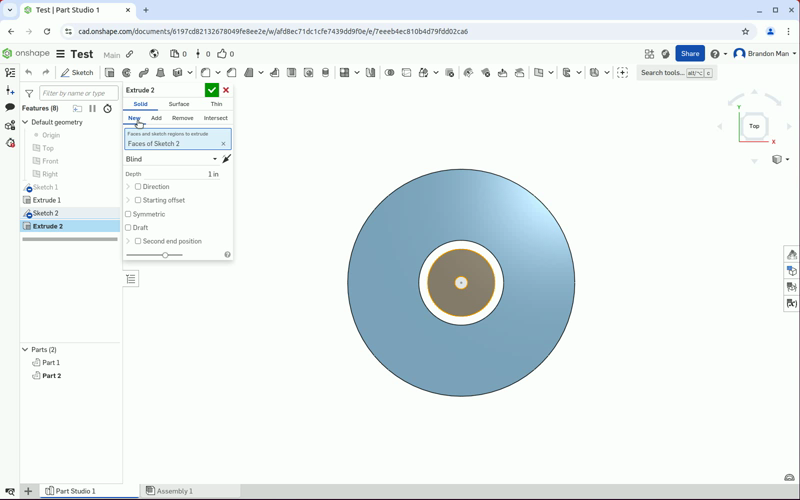
key(tab, 4)
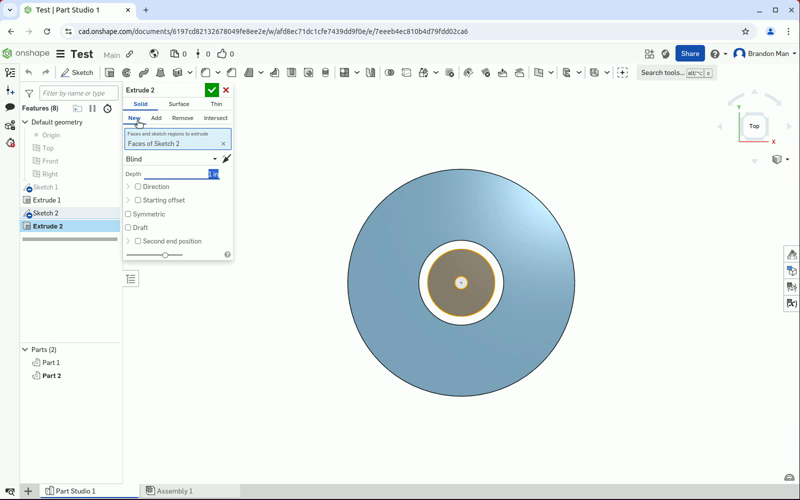
text(1.685)
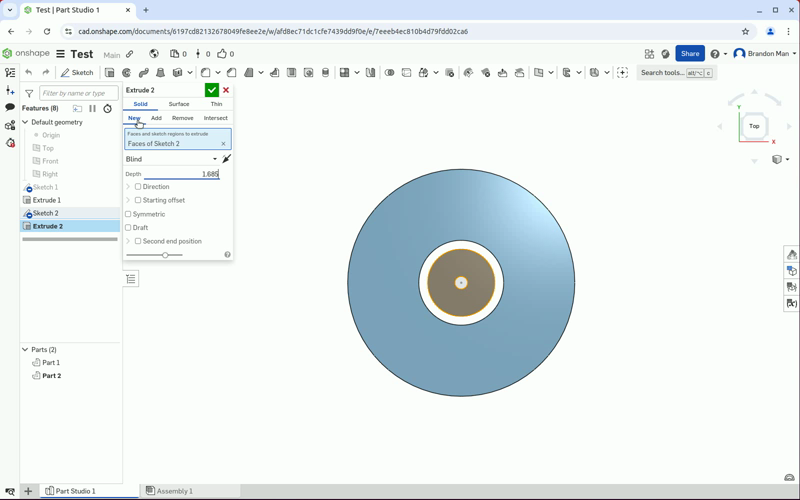
key(enter)
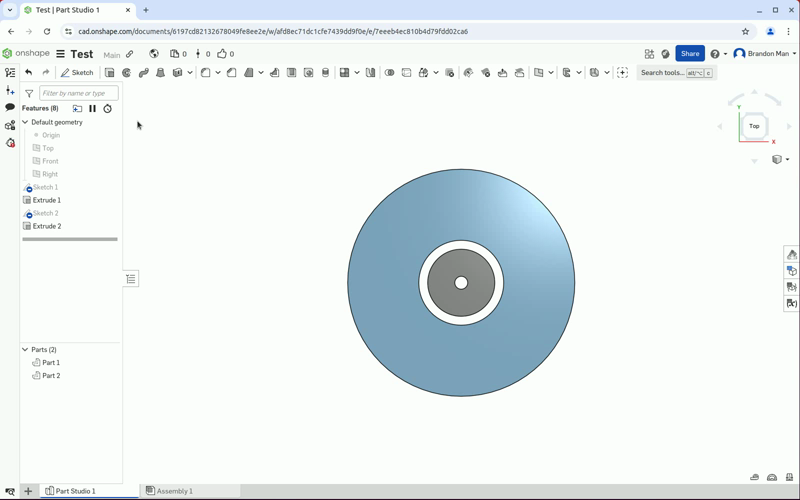
key(shift+h)
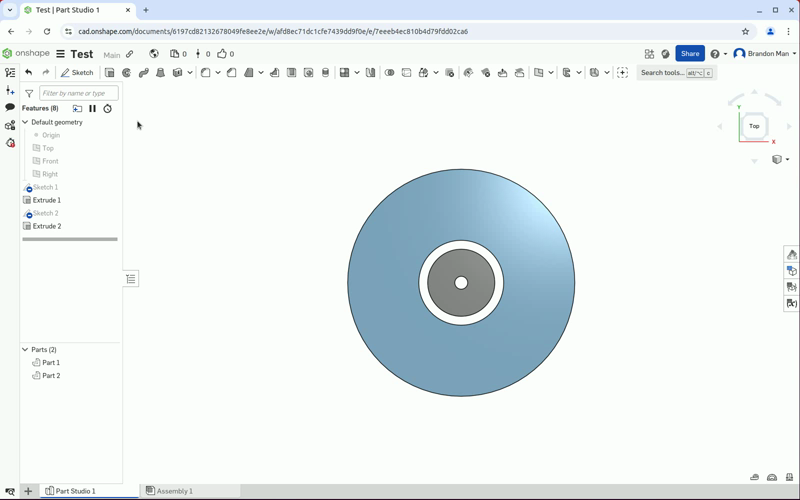
key(shift+h)
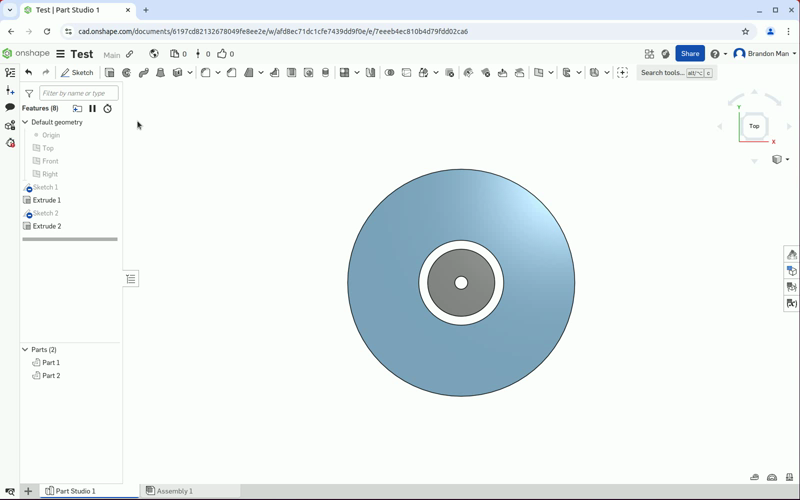
mouse_move(73, 189)
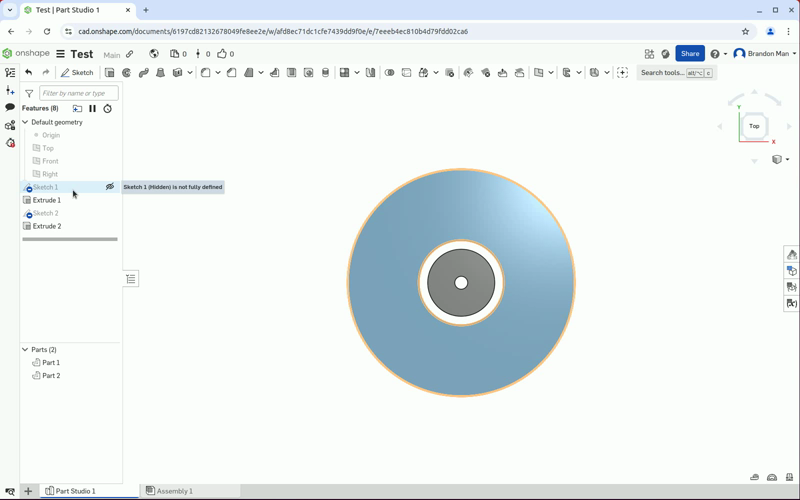
click(73, 189)
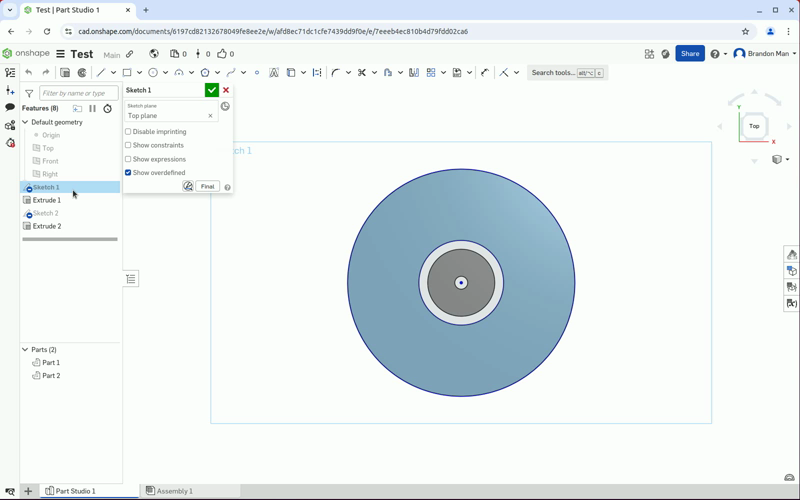
mouse_move(229, 92)
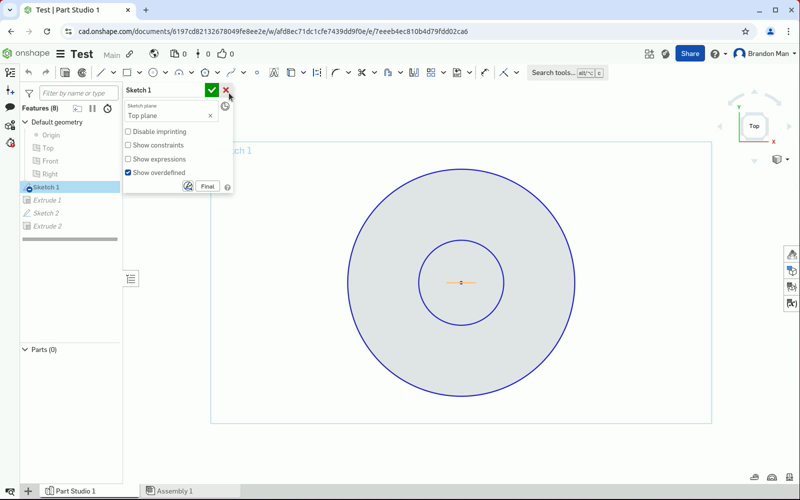
click(229, 92)
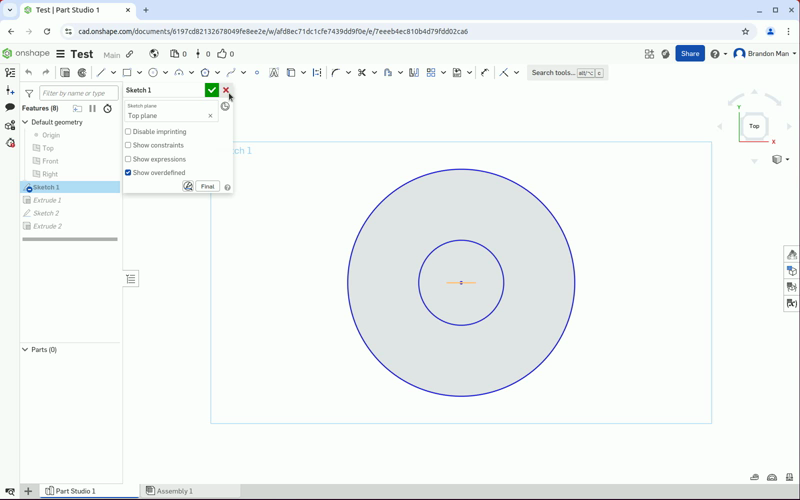
key(shift+s)
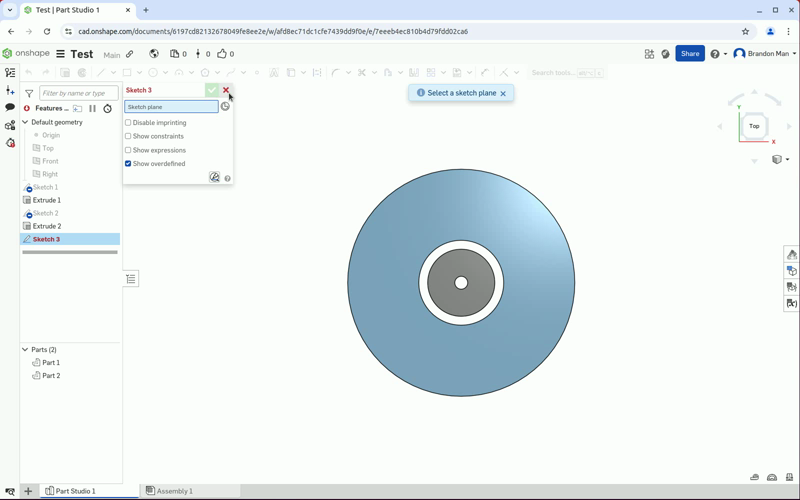
mouse_move(73, 150)
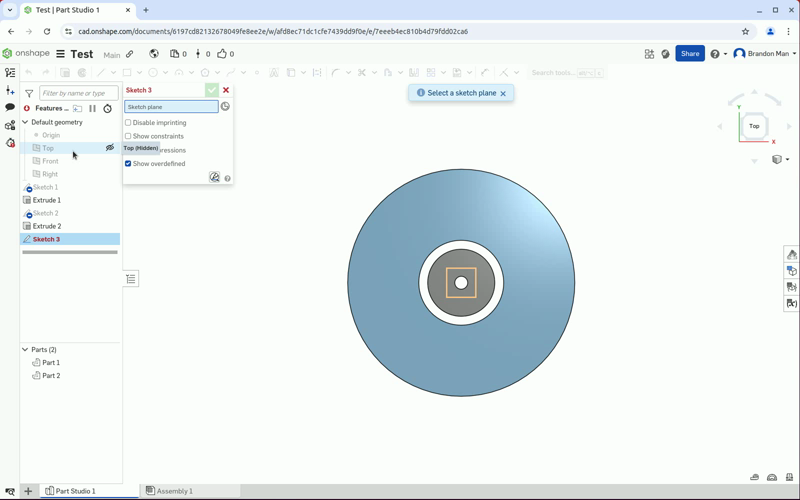
click(73, 150)
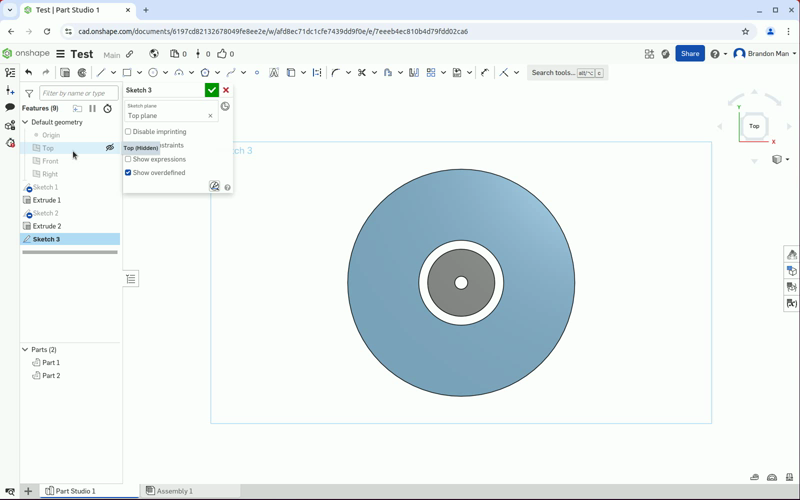
mouse_move(73, 352)
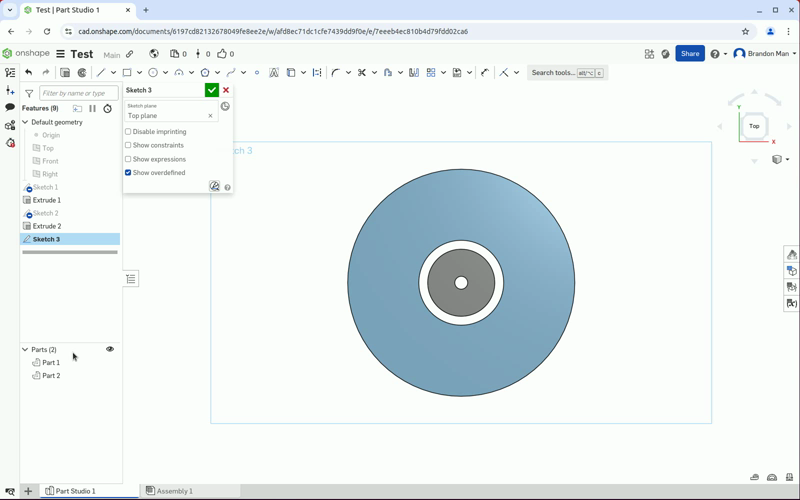
key(y)
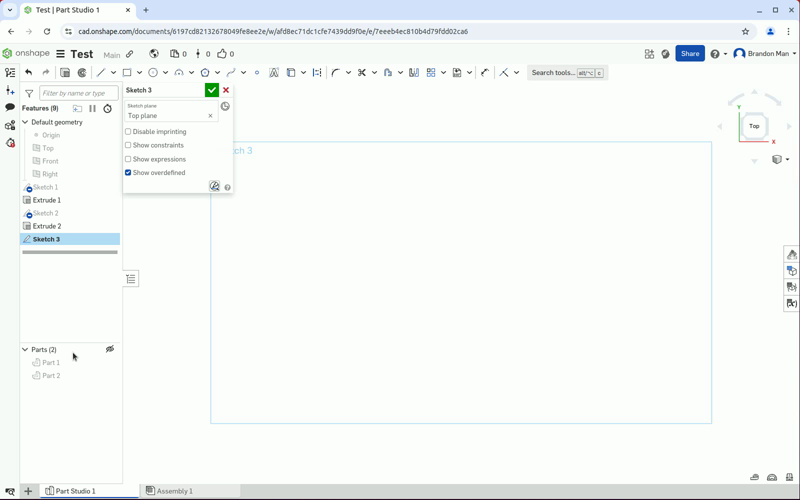
key(c)
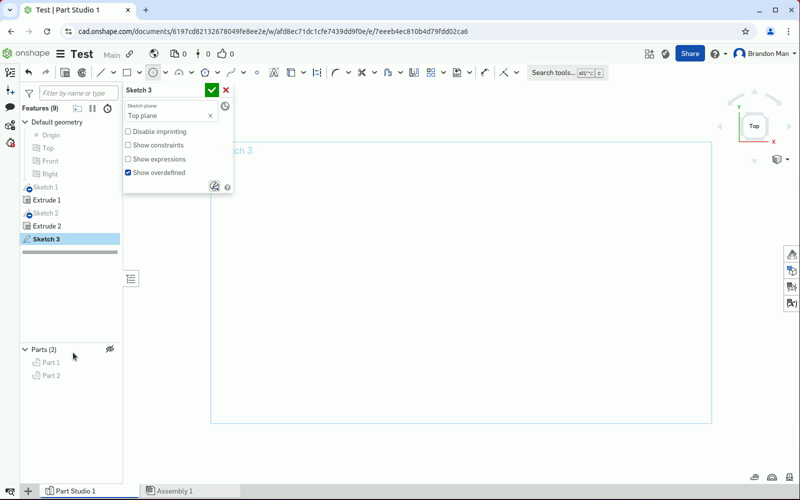
key_down(shift)
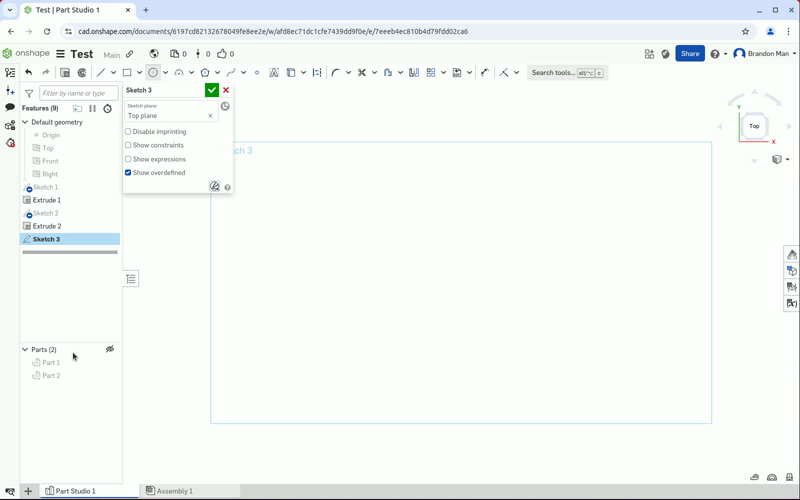
mouse_move(461, 282)
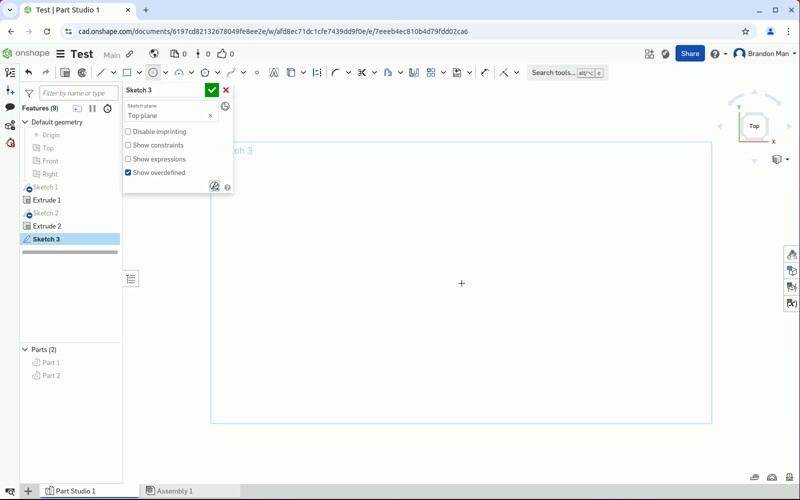
click(461, 282)
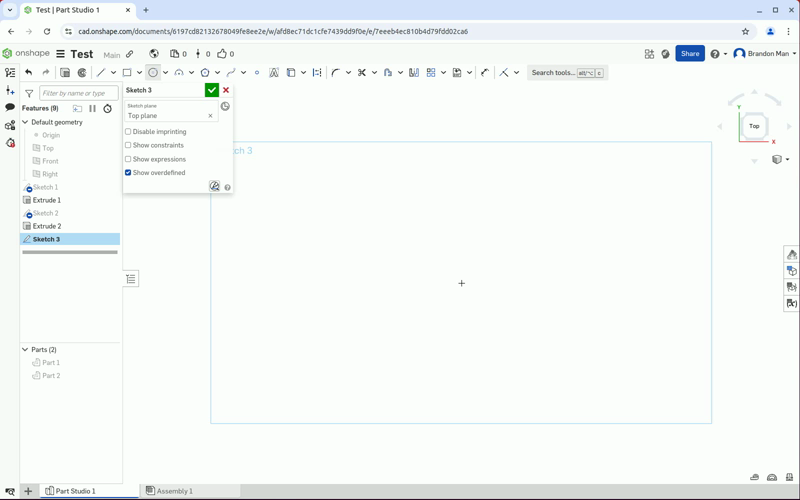
key_up(shift)
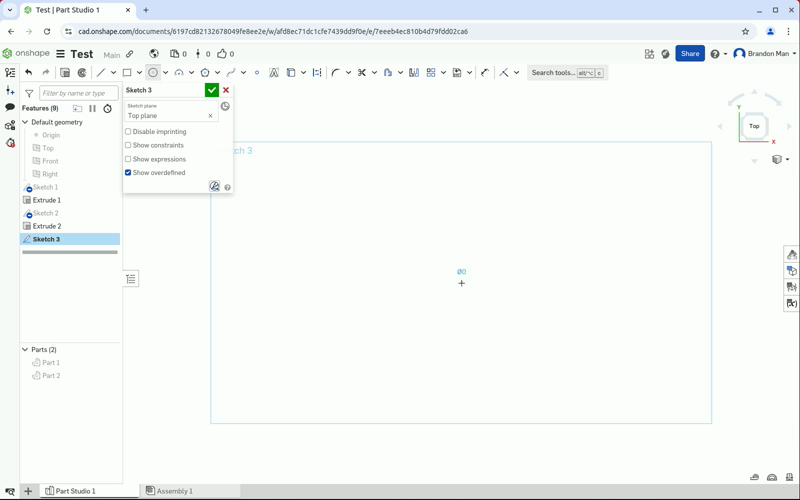
mouse_move(504, 282)
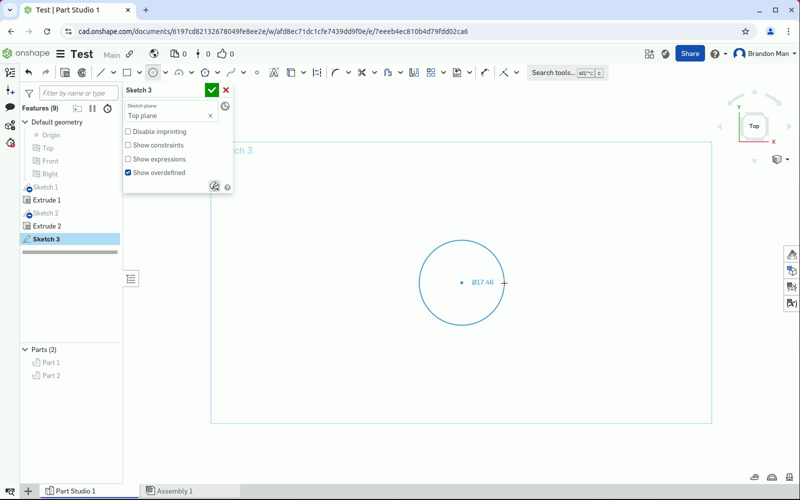
click(504, 282)
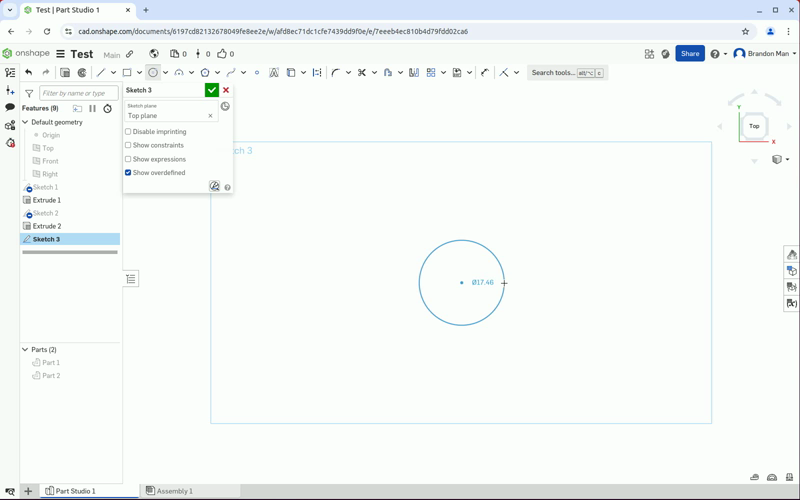
key(esc)
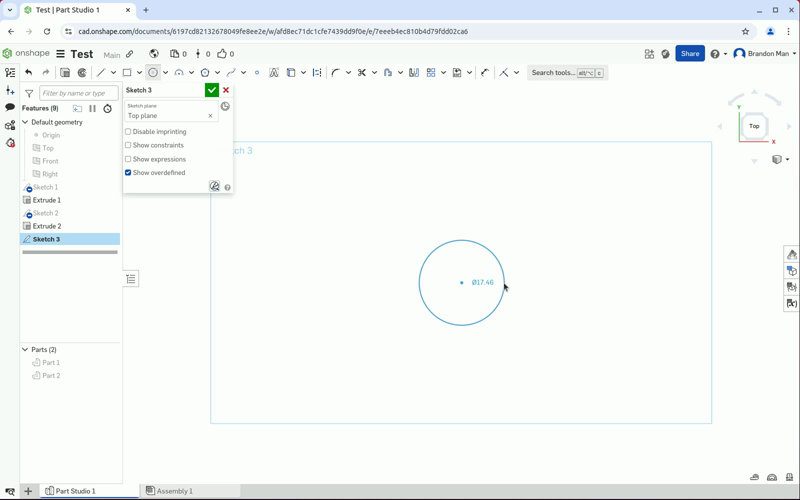
key(c)
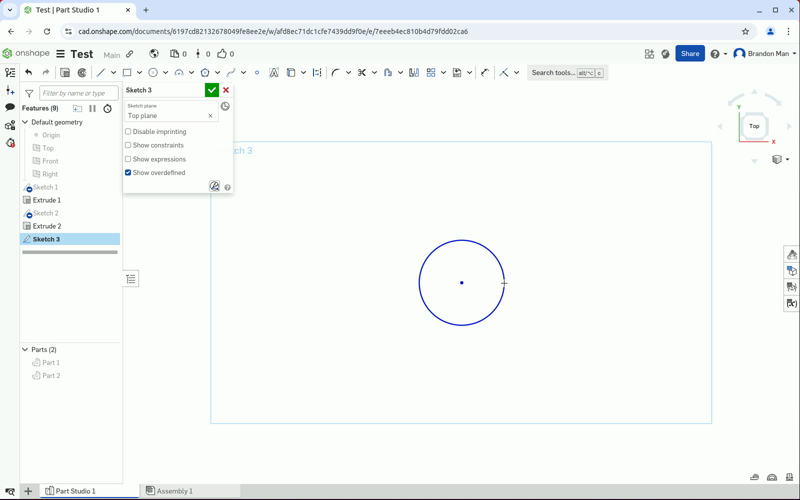
key_down(shift)
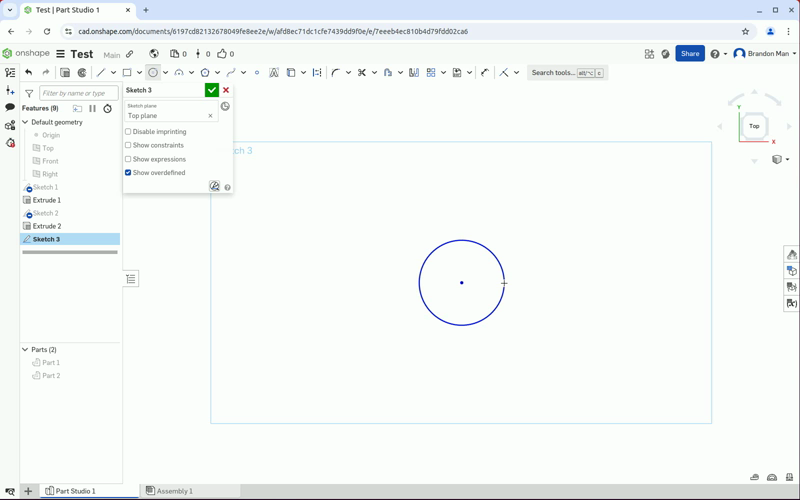
mouse_move(461, 282)
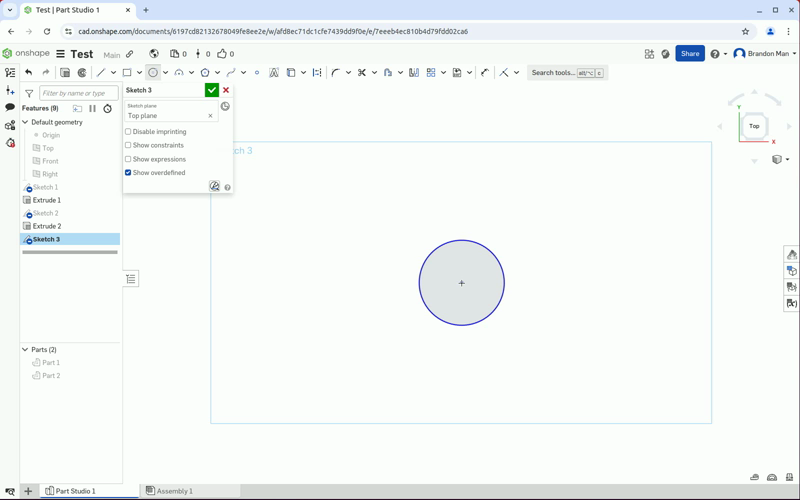
click(461, 282)
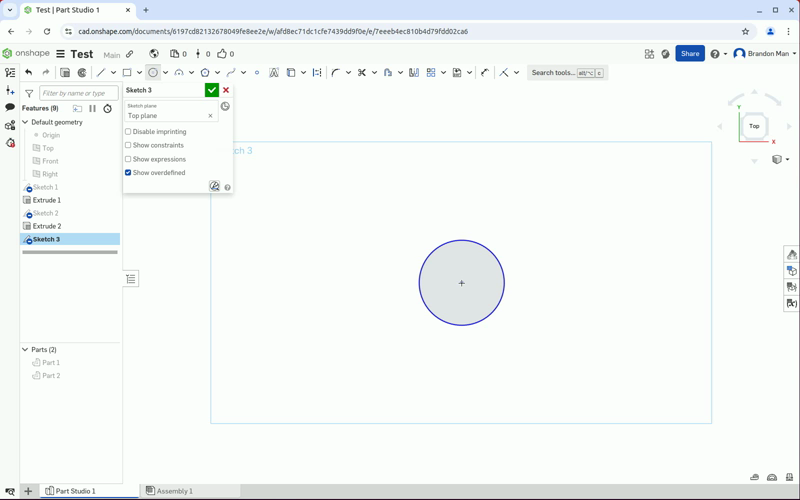
key_up(shift)
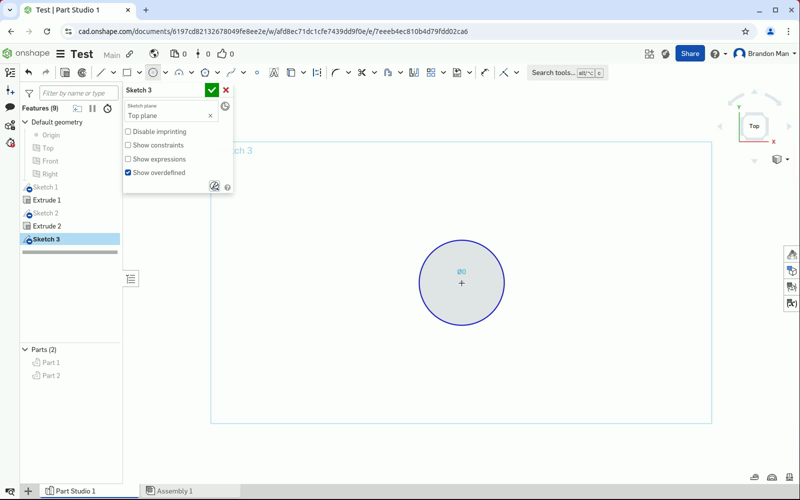
mouse_move(495, 282)
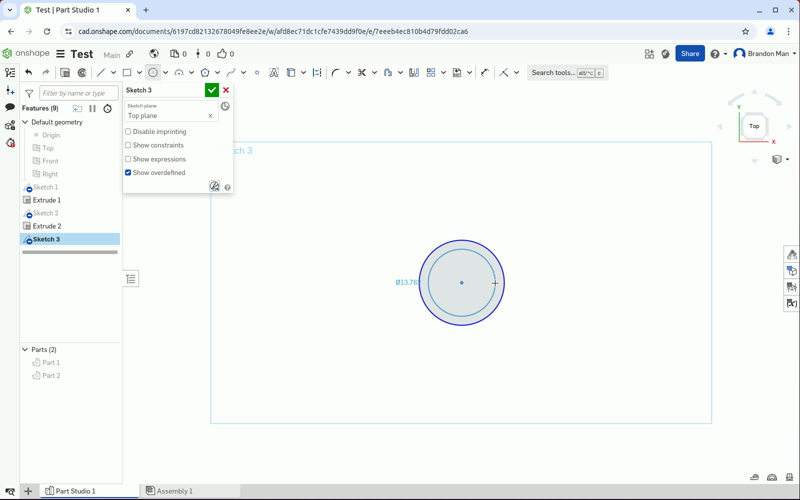
click(495, 282)
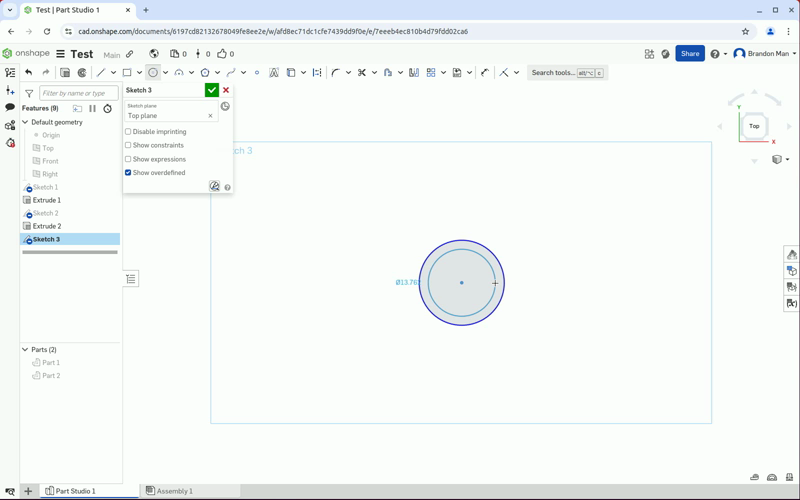
key(esc)
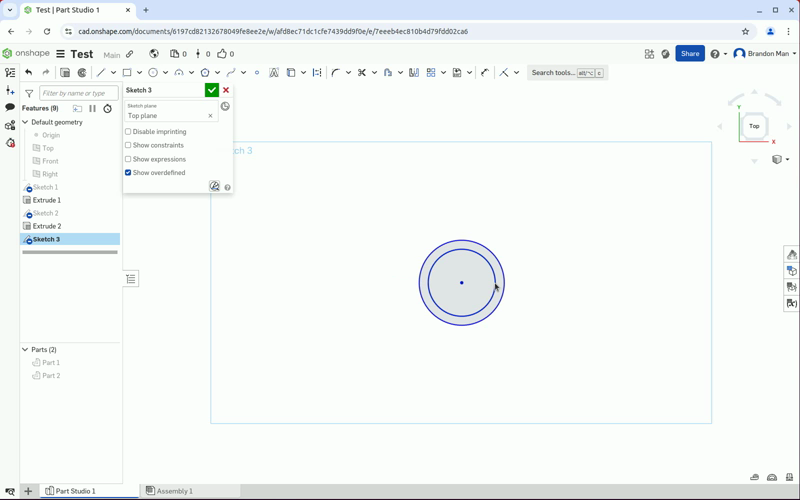
mouse_move(441, 314)
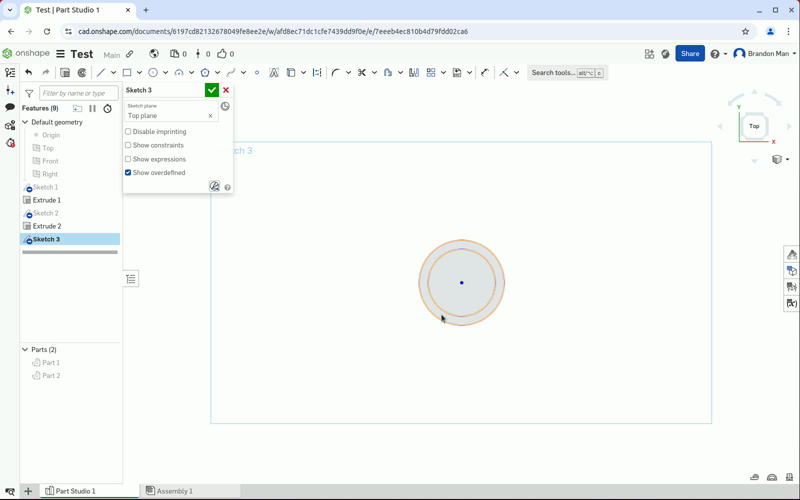
click(441, 314)
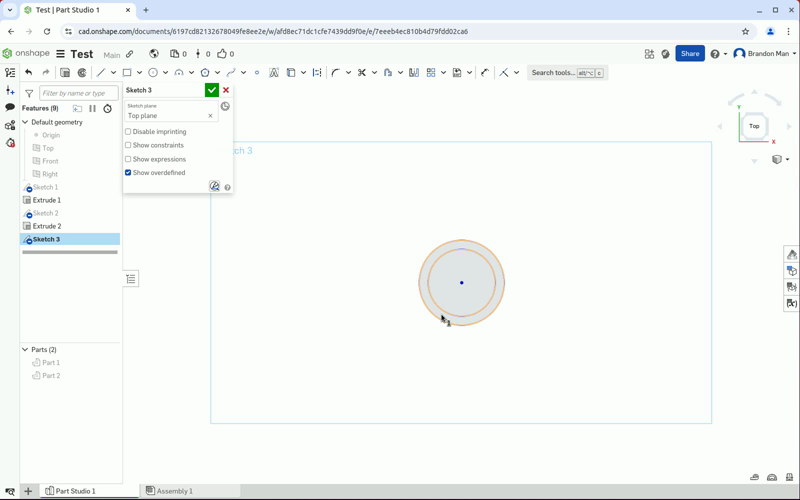
mouse_move(73, 352)
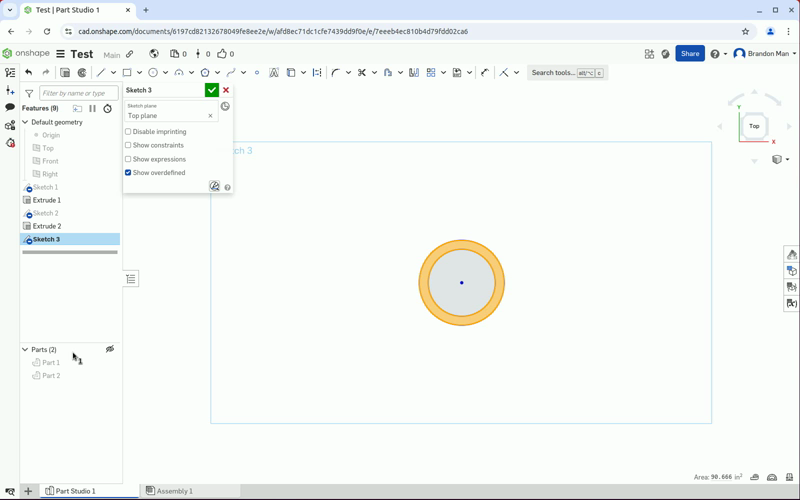
key(shift+y)
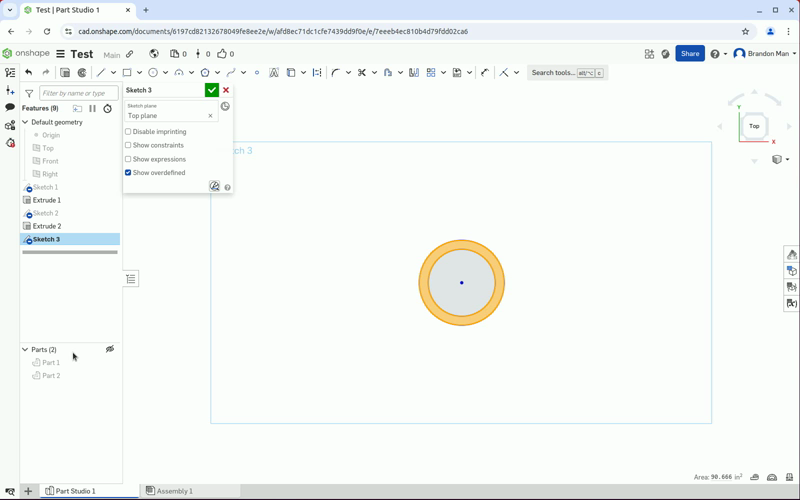
key(shift+e)
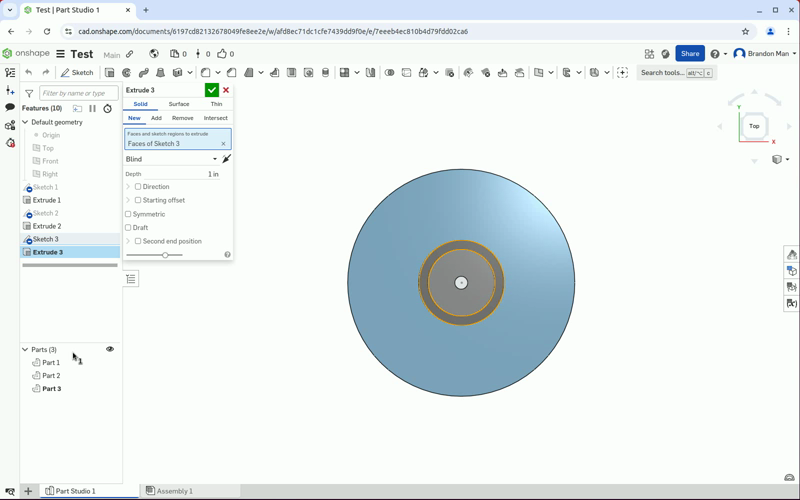
mouse_move(143, 106)
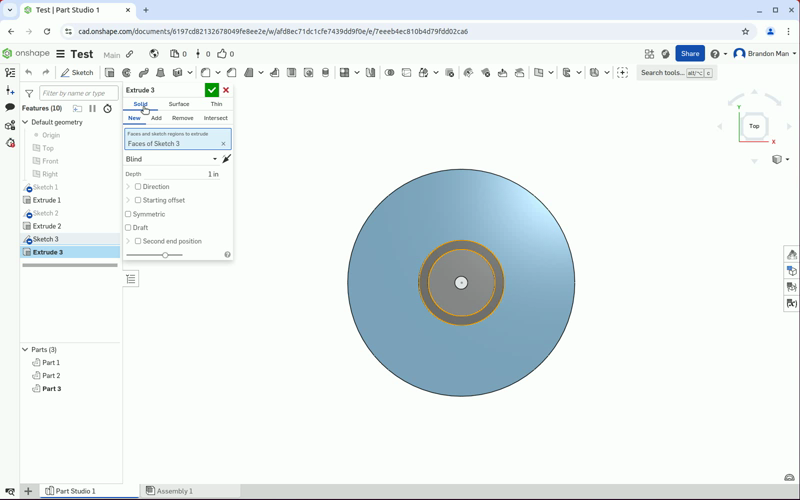
click(143, 106)
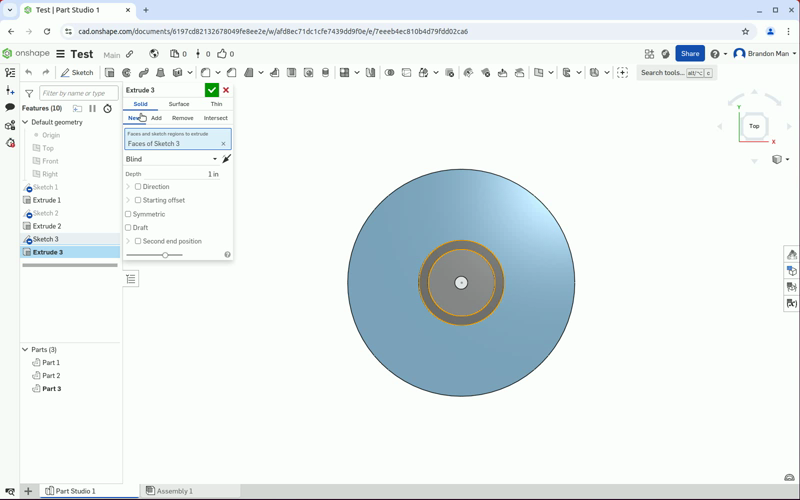
mouse_move(137, 120)
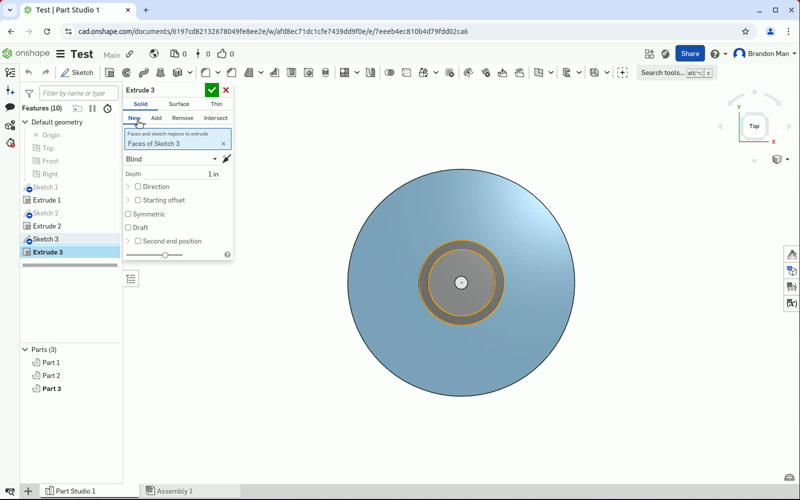
click(137, 120)
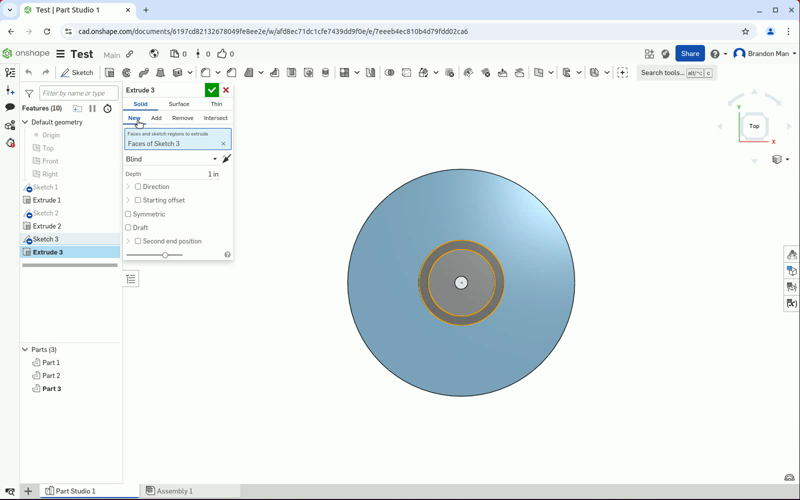
key(tab, 4)
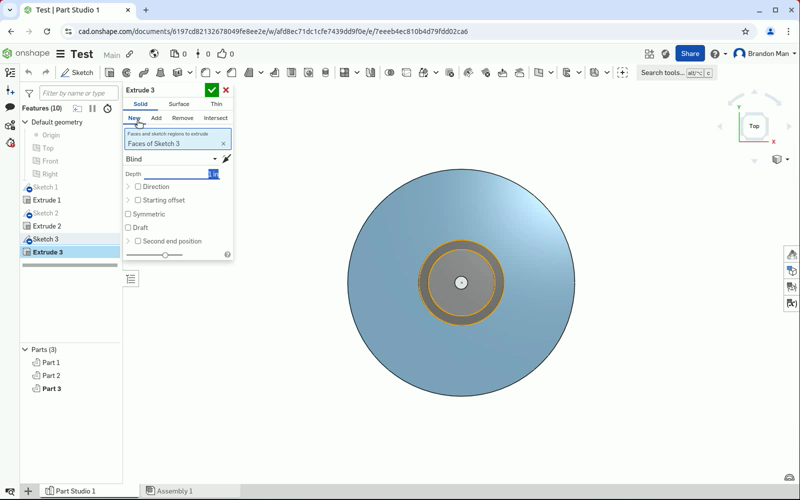
text(1.685)
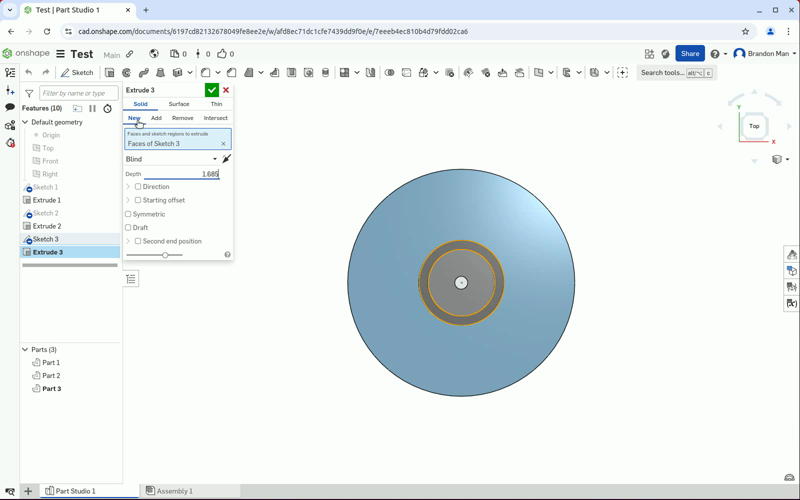
key(enter)
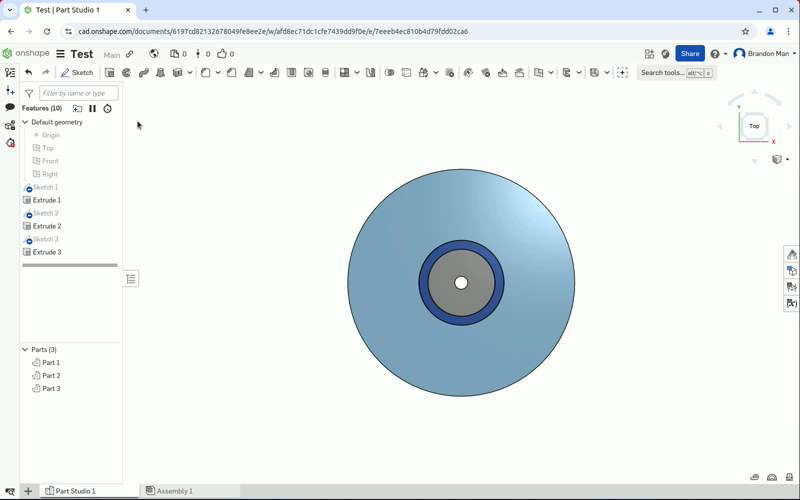
key(shift+h)
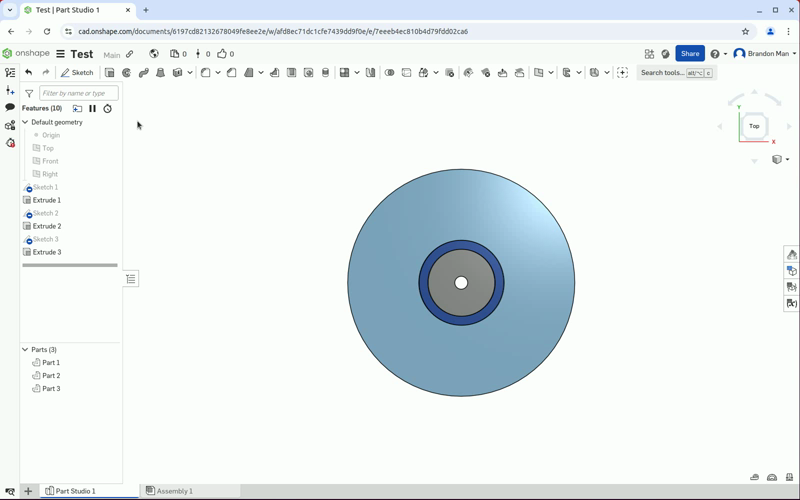
key(shift+h)
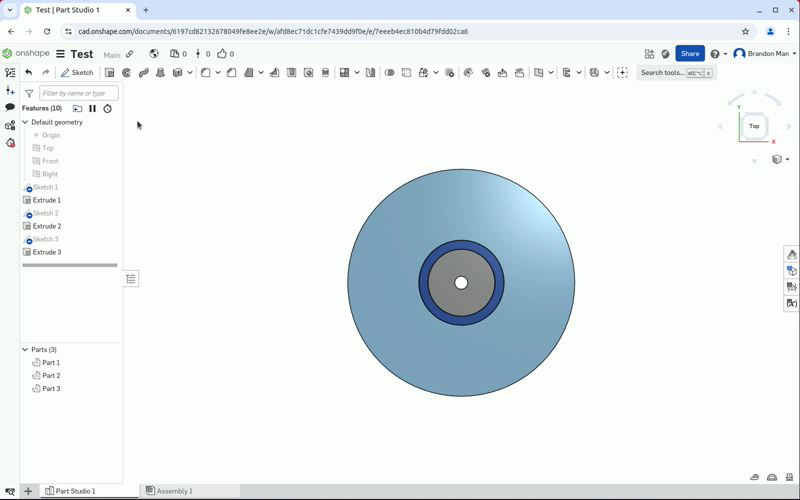
mouse_move(73, 189)
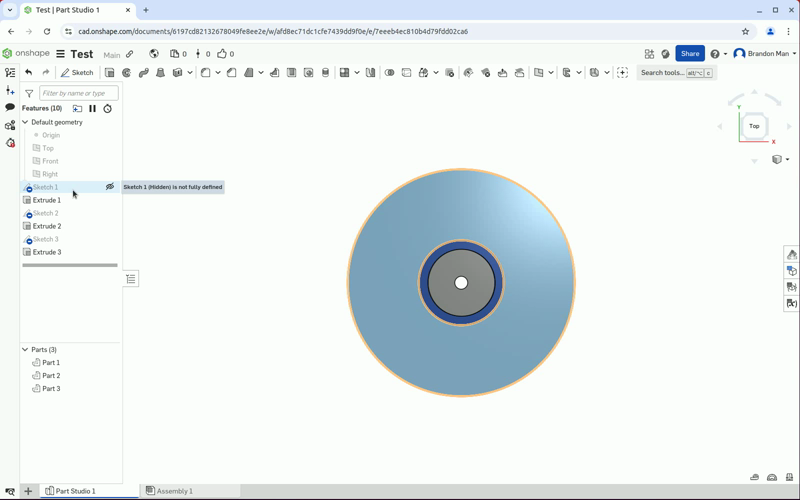
click(73, 189)
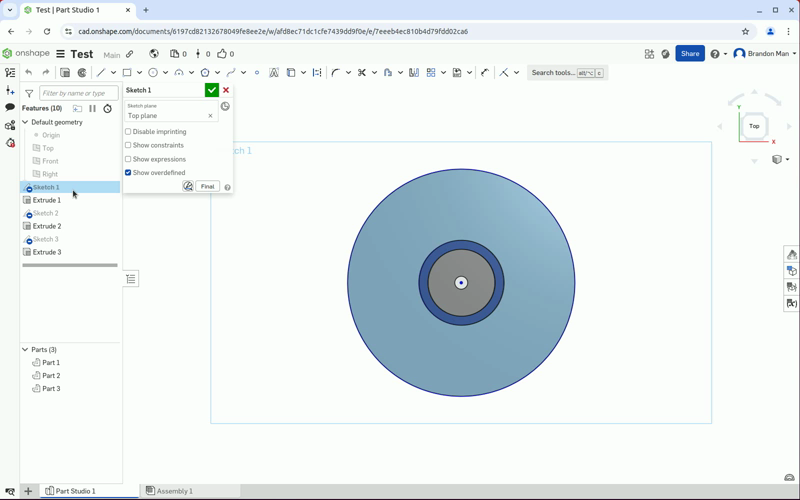
mouse_move(229, 92)
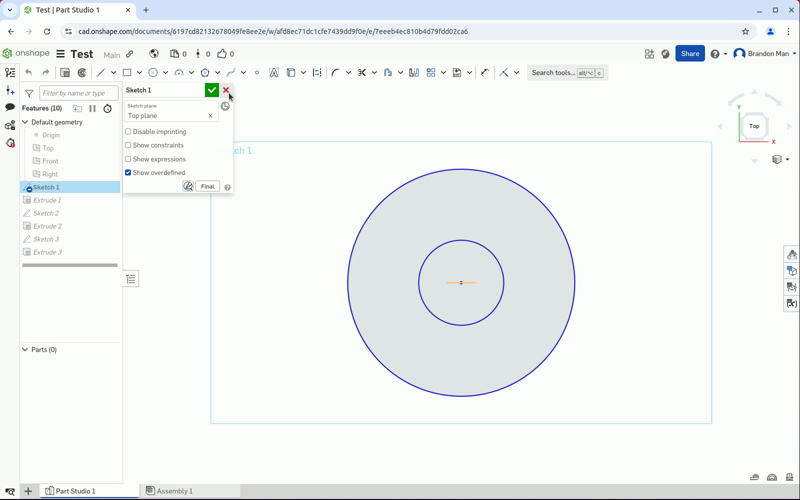
click(229, 92)
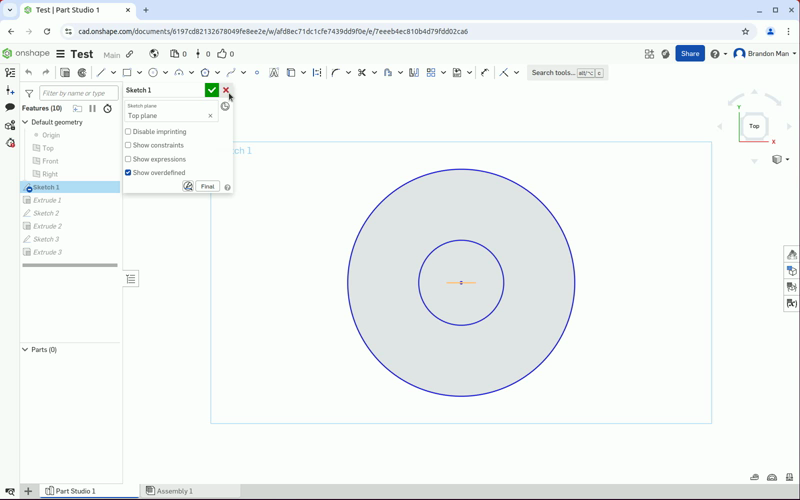
key(shift+s)
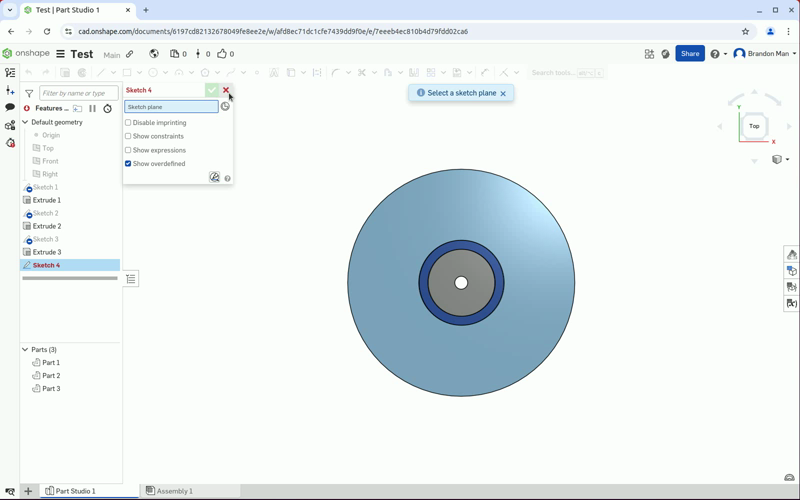
mouse_move(73, 150)
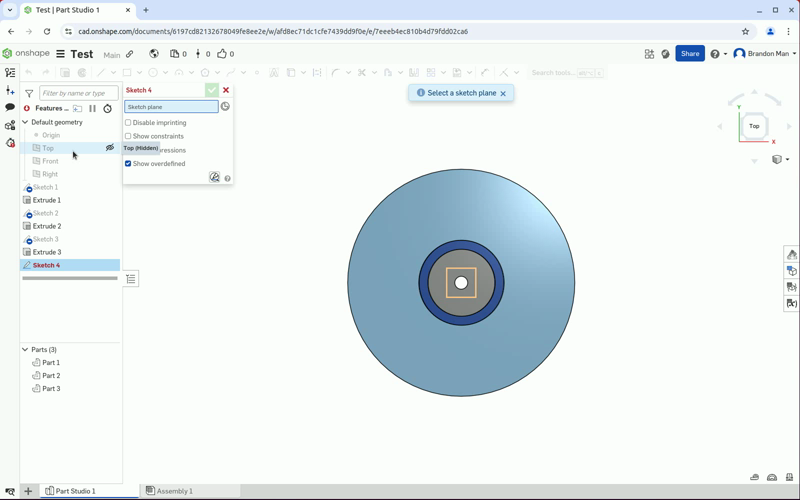
click(73, 150)
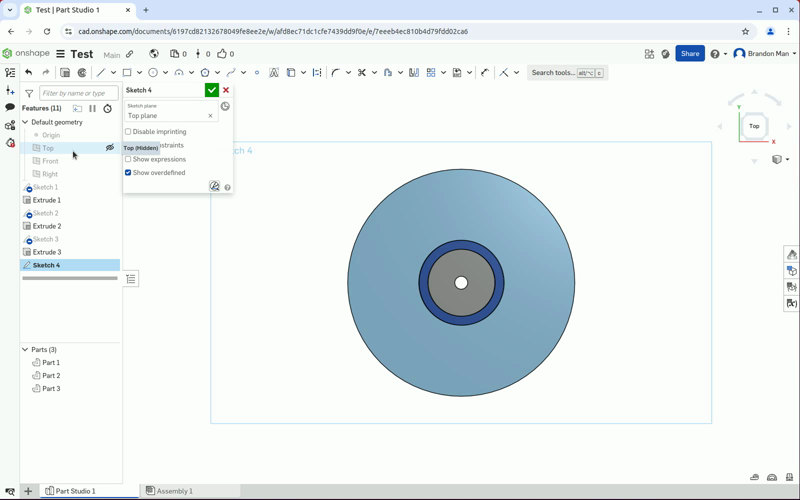
mouse_move(73, 352)
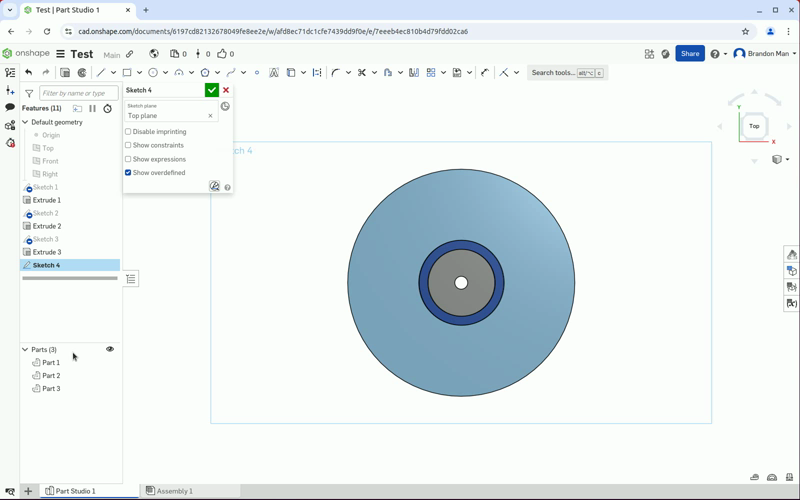
key(y)
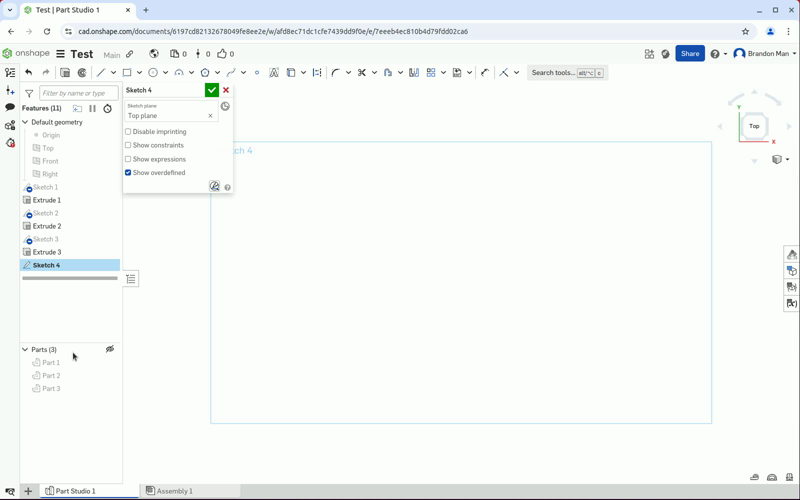
key(c)
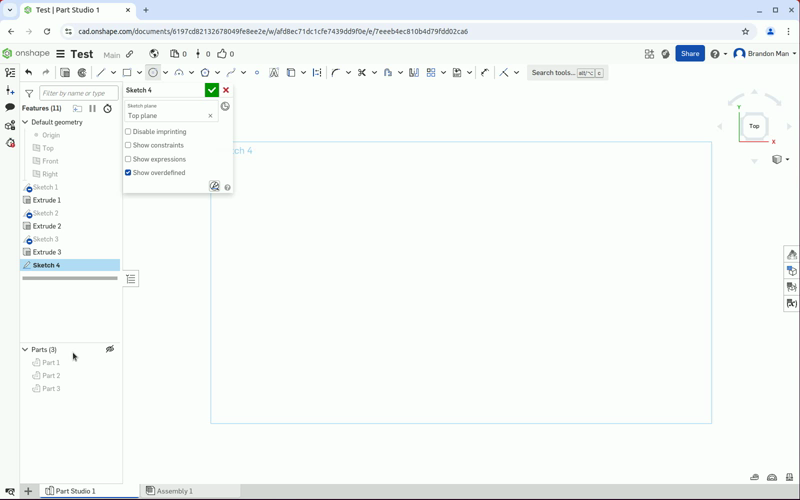
key_down(shift)
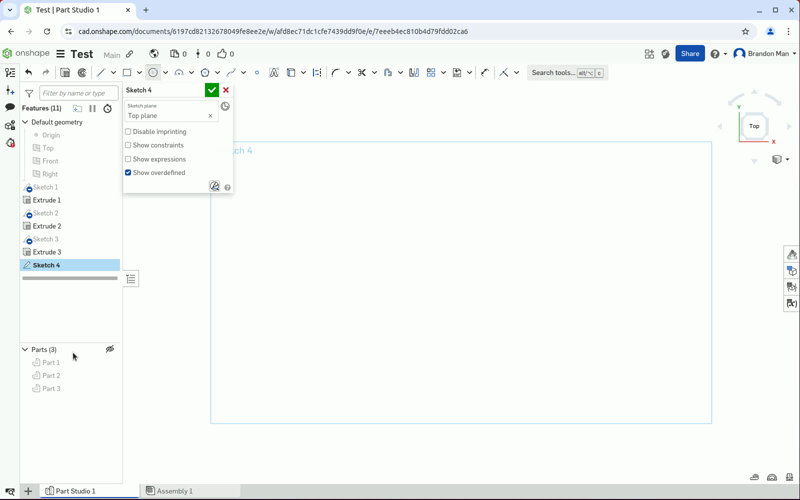
mouse_move(461, 282)
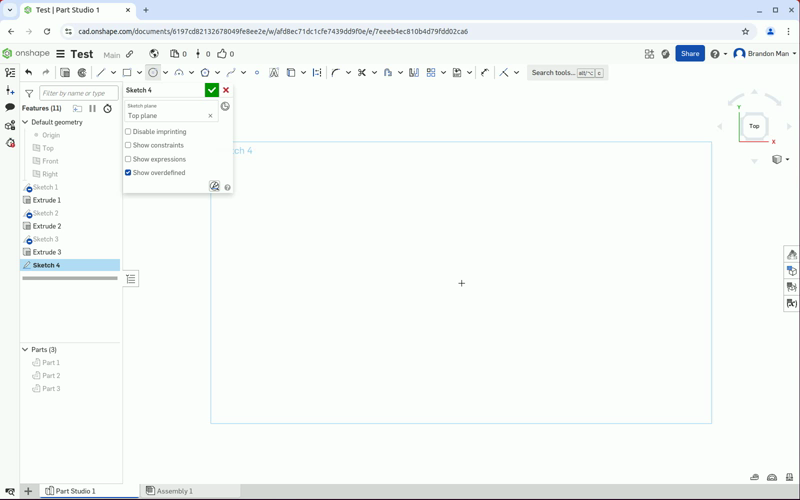
click(461, 282)
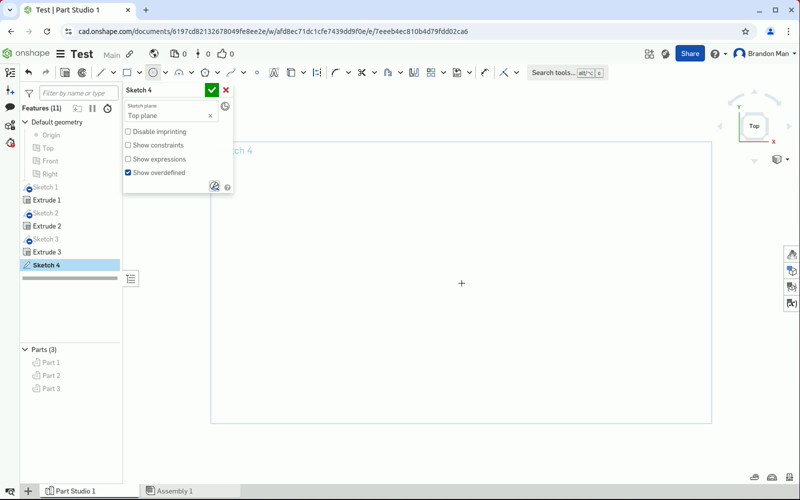
key_up(shift)
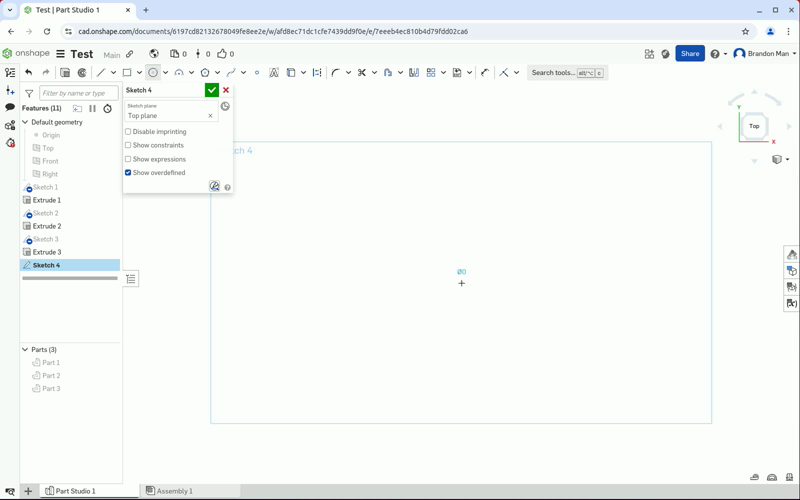
mouse_move(504, 282)
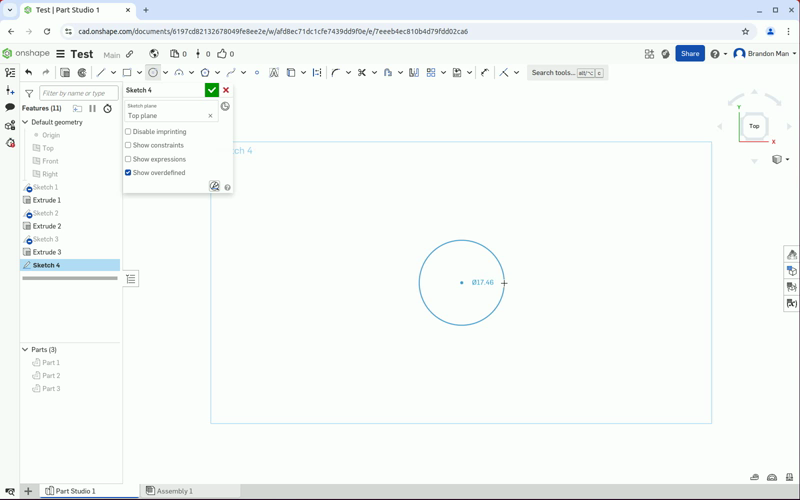
click(504, 282)
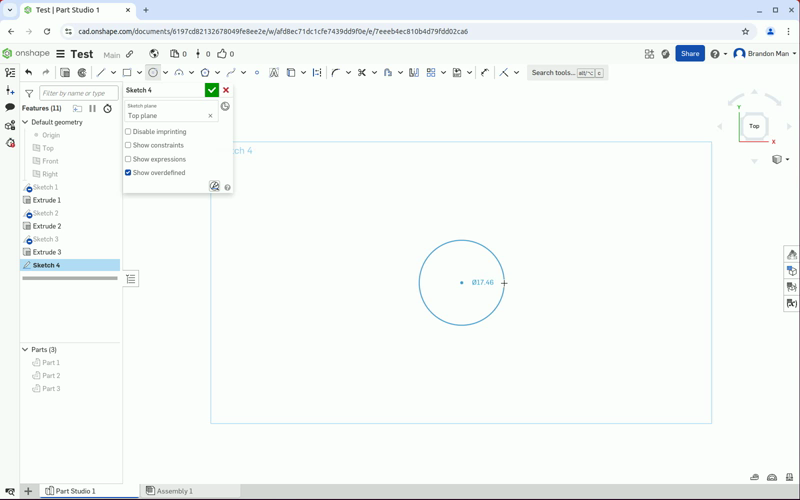
key(esc)
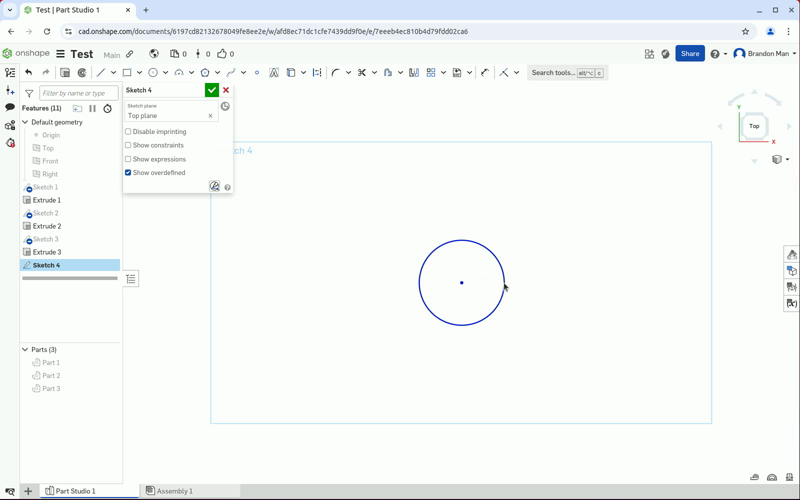
key(c)
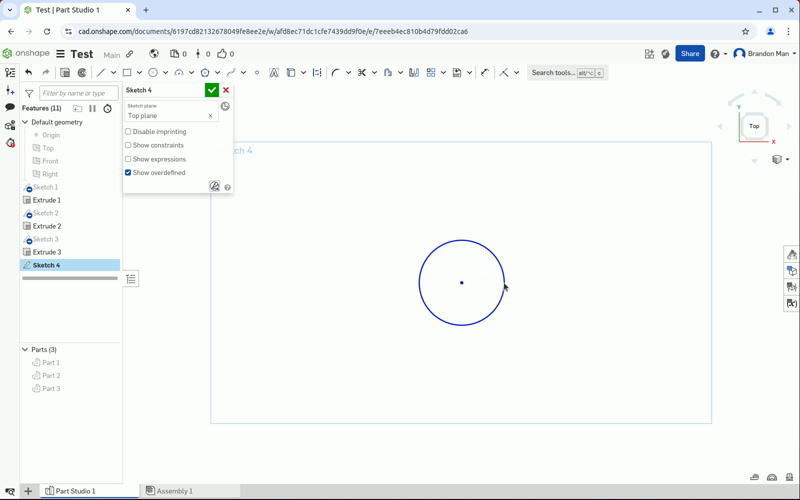
key_down(shift)
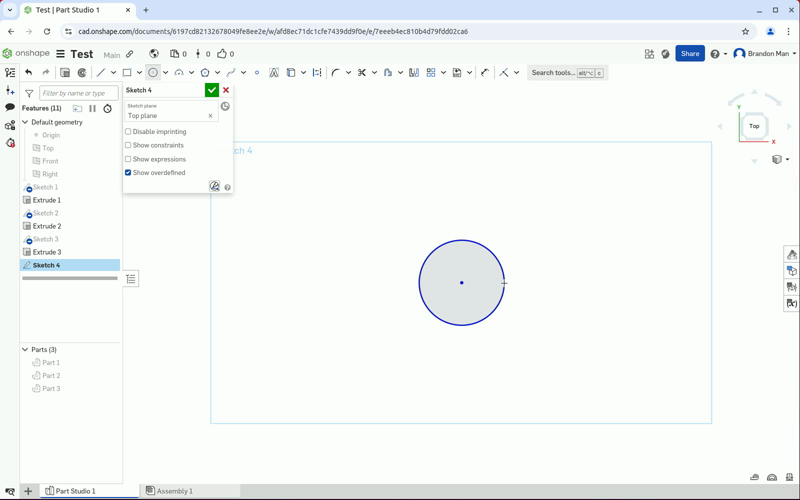
mouse_move(461, 282)
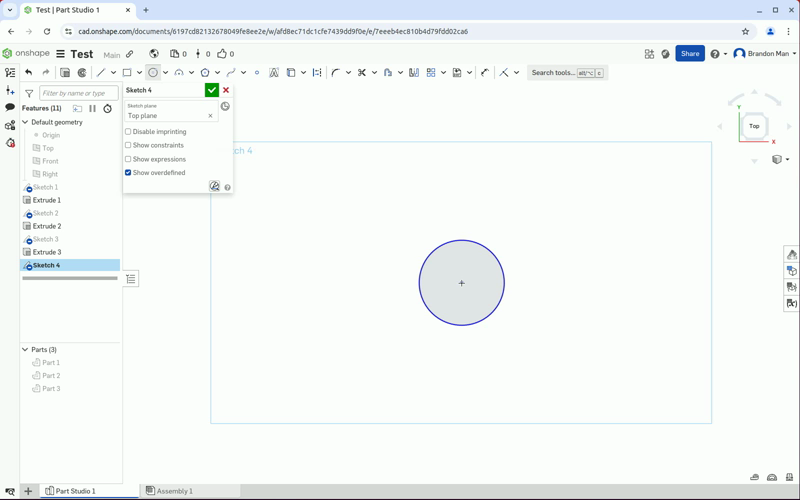
click(461, 282)
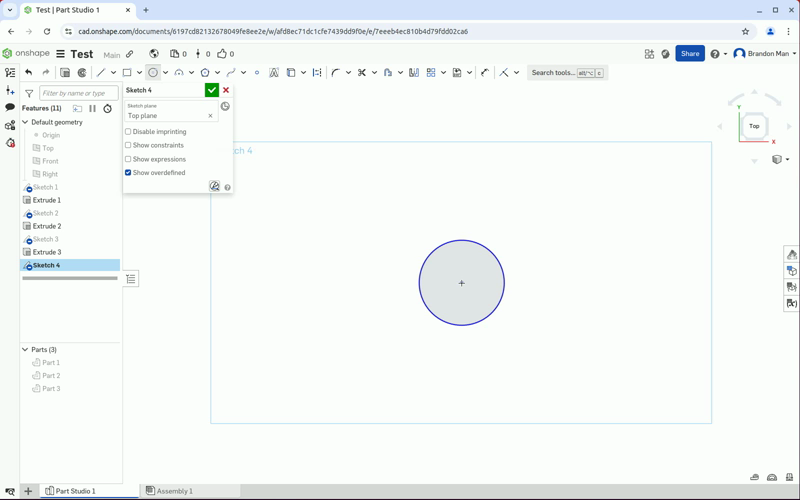
key_up(shift)
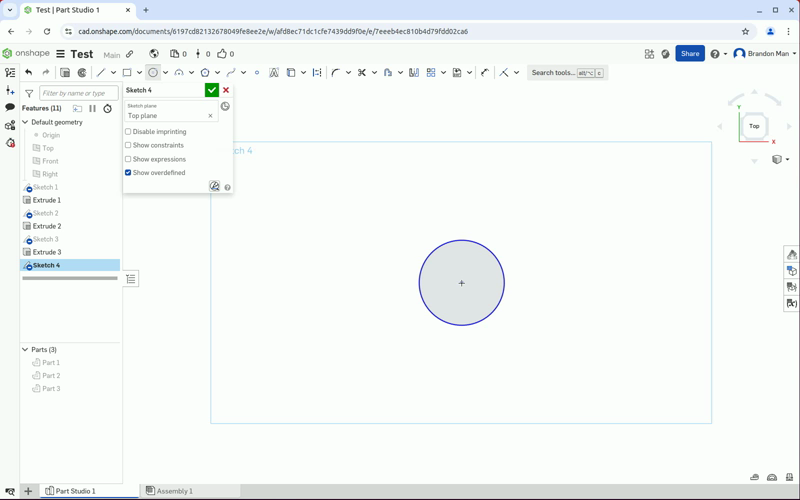
mouse_move(495, 282)
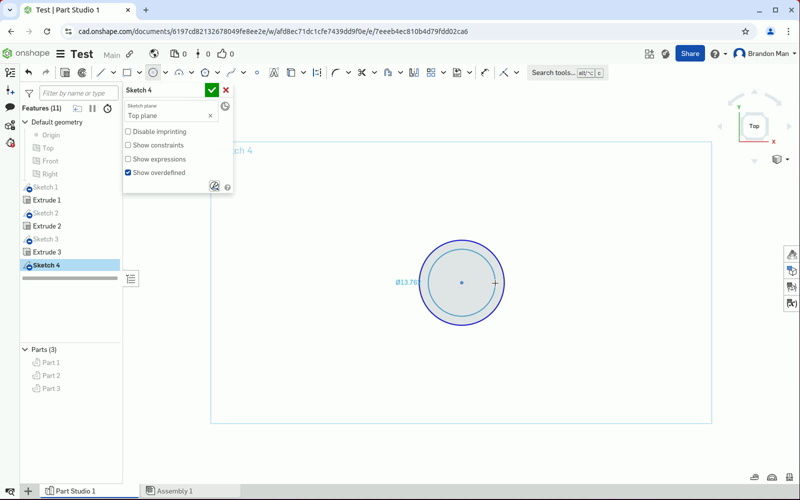
click(495, 282)
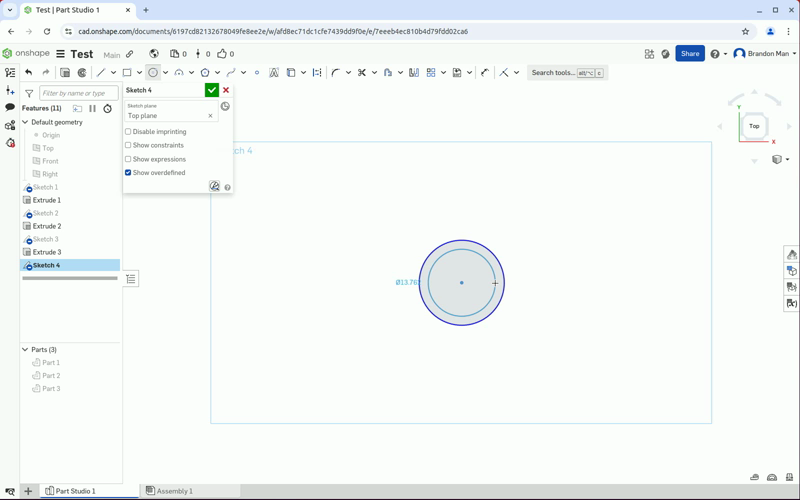
key(esc)
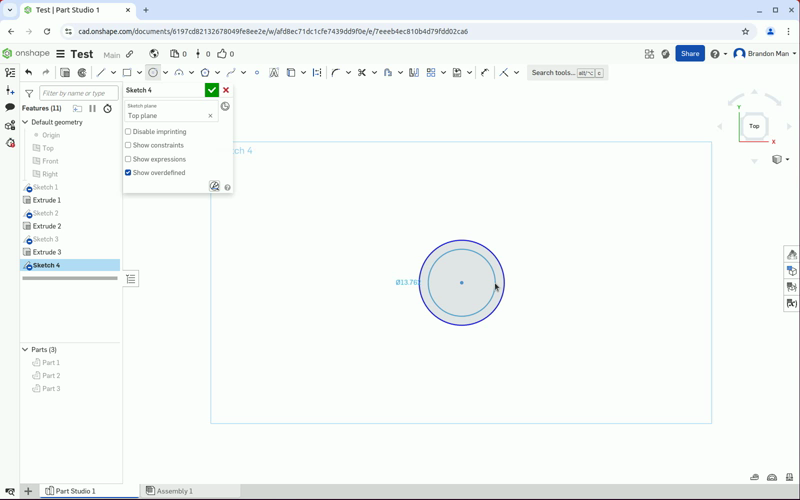
mouse_move(459, 245)
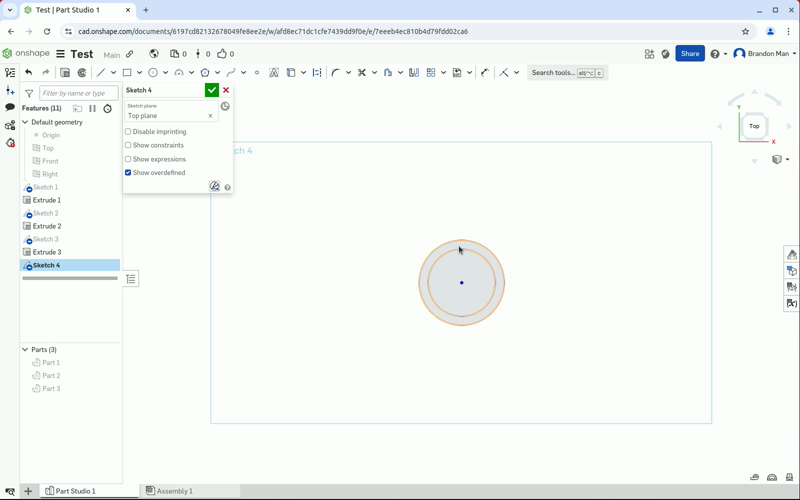
click(459, 245)
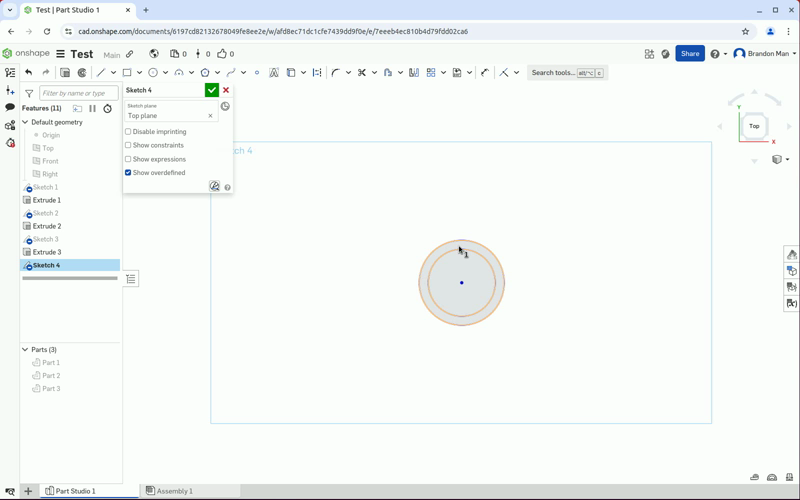
mouse_move(73, 352)
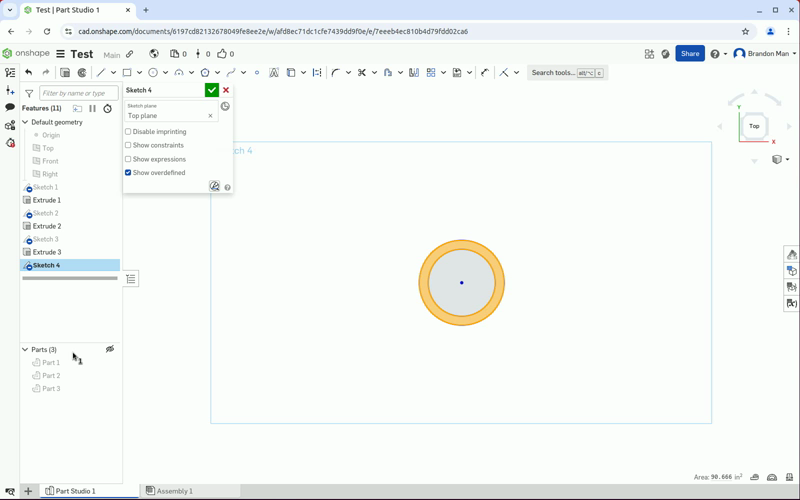
key(shift+y)
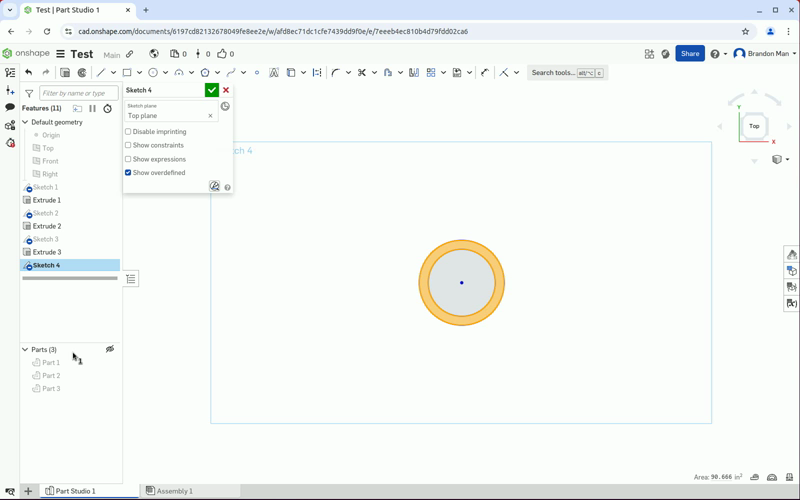
key(shift+e)
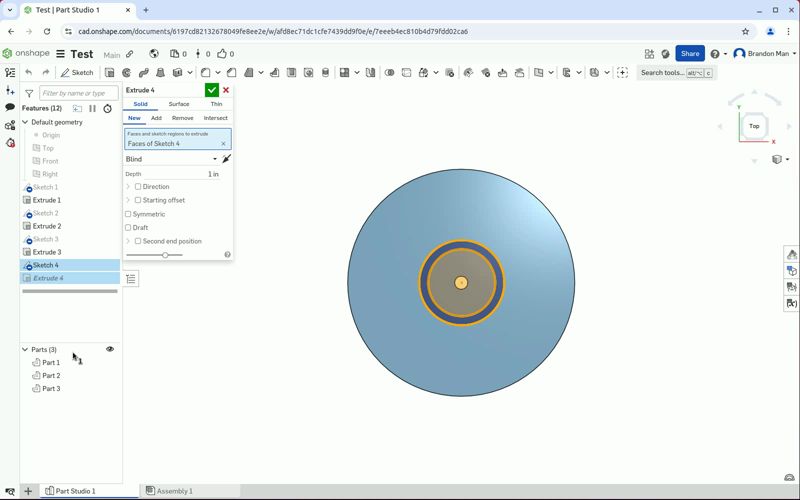
mouse_move(143, 106)
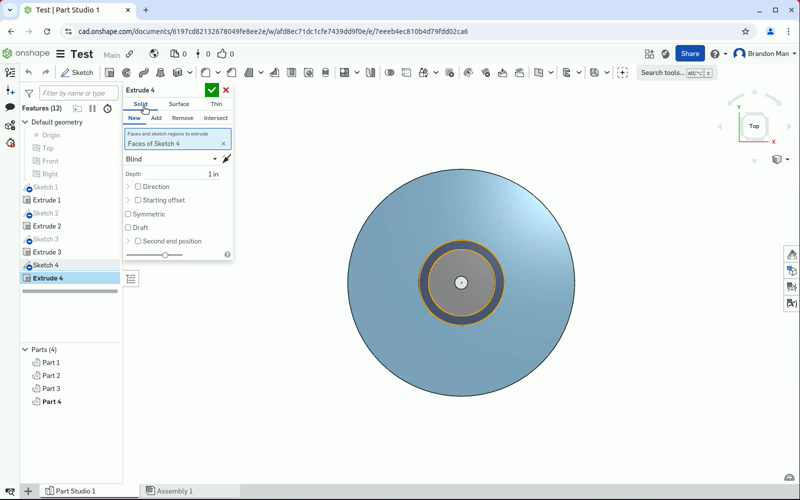
click(143, 106)
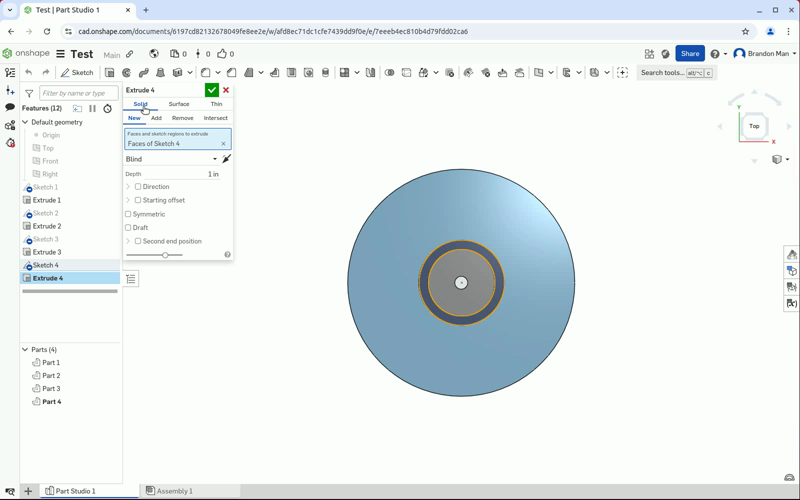
mouse_move(137, 120)
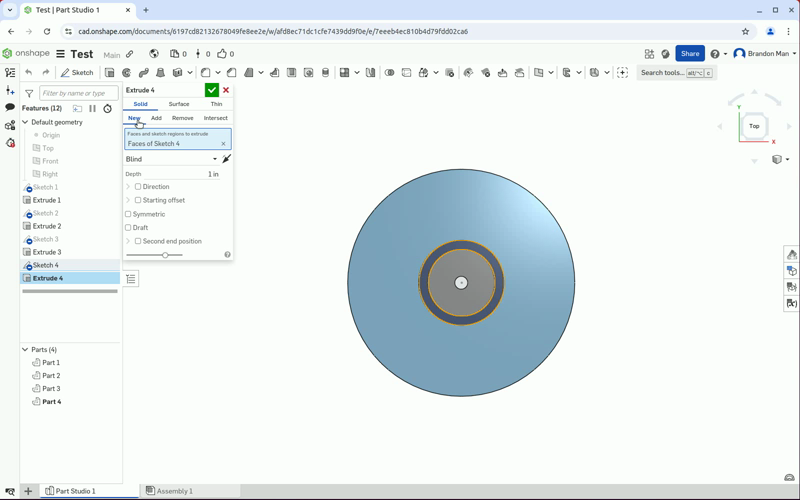
click(137, 120)
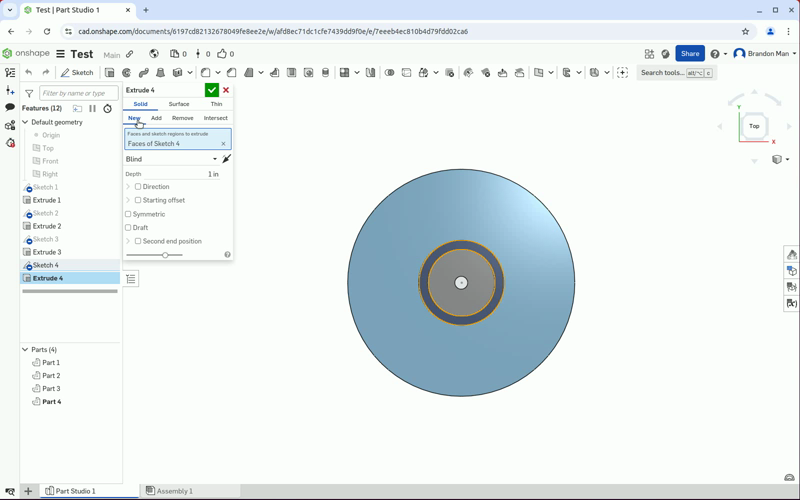
key(tab, 4)
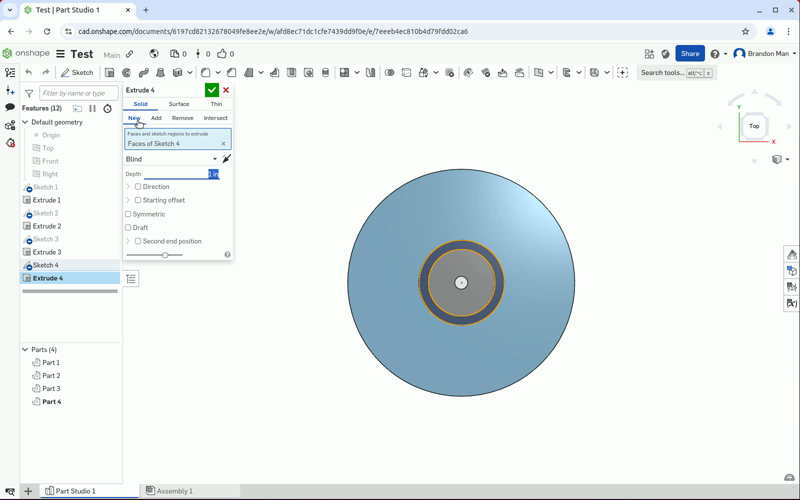
text(17.331)
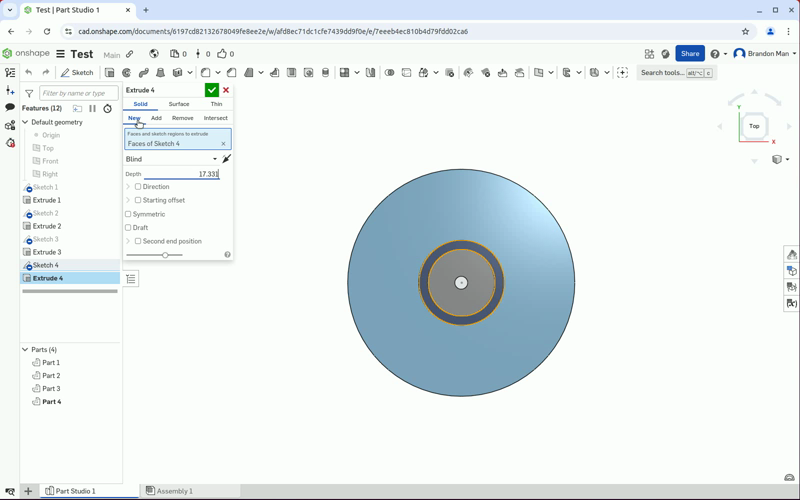
key(enter)
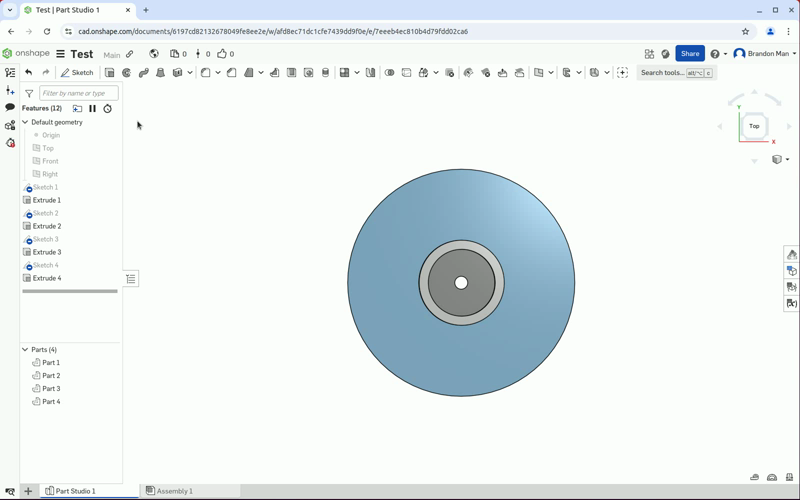
key(shift+h)
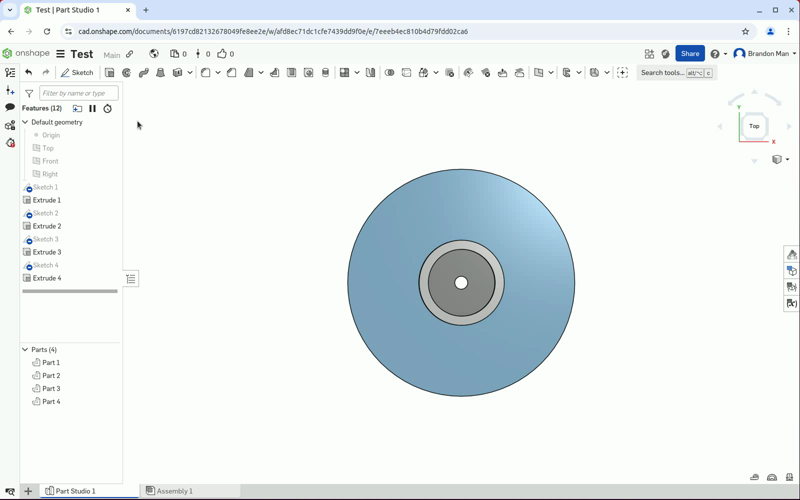
key(shift+h)
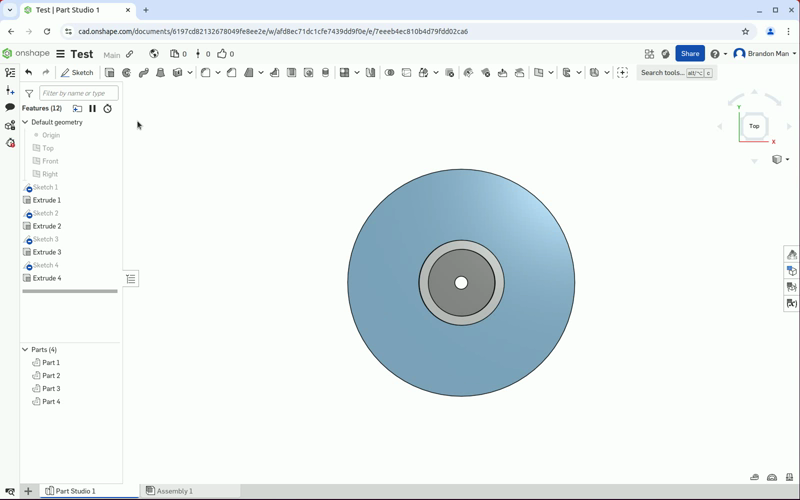
mouse_move(73, 189)
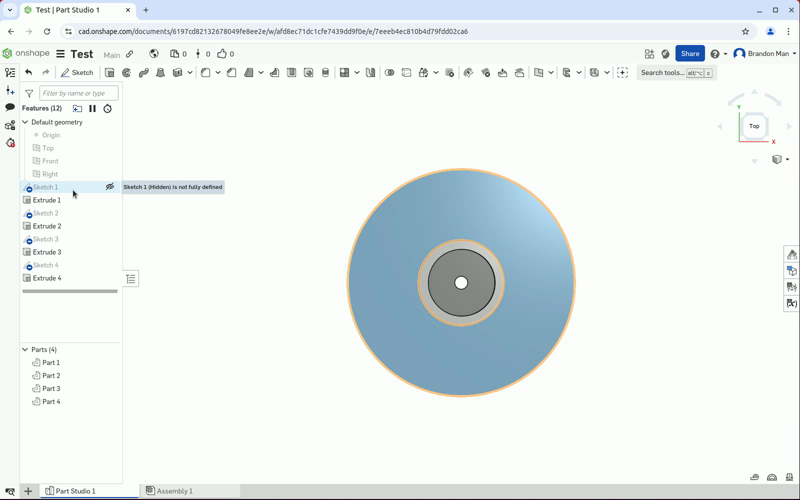
click(73, 189)
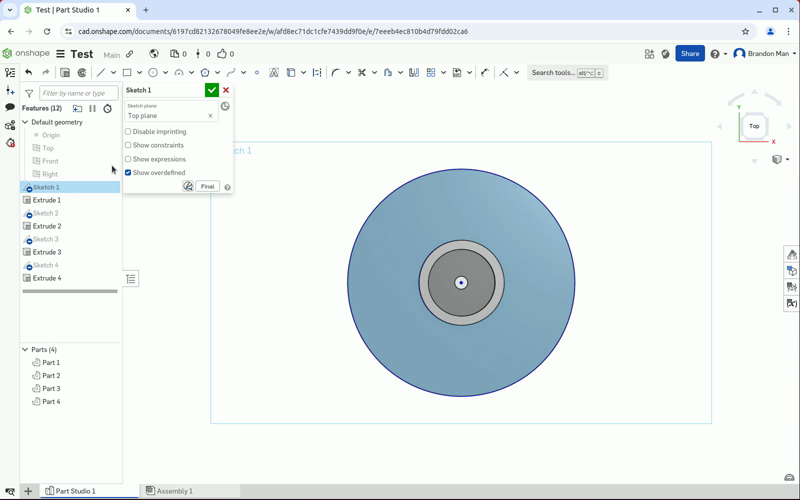
mouse_move(229, 92)
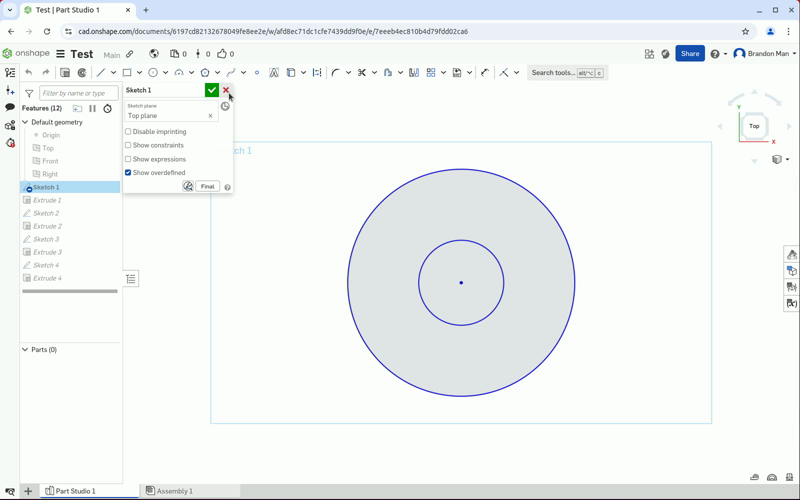
click(229, 92)
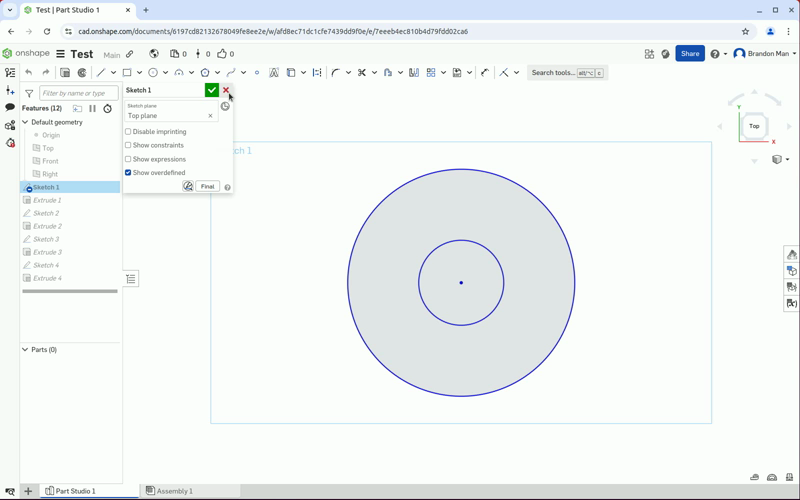
key(shift+s)
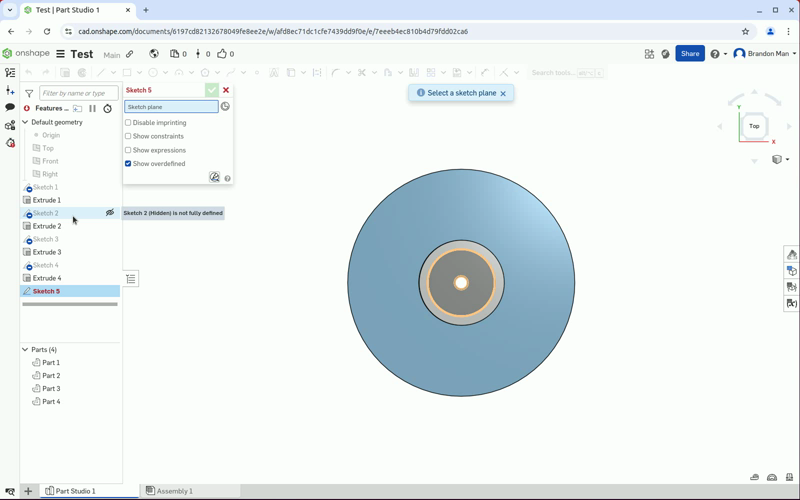
scroll(3)
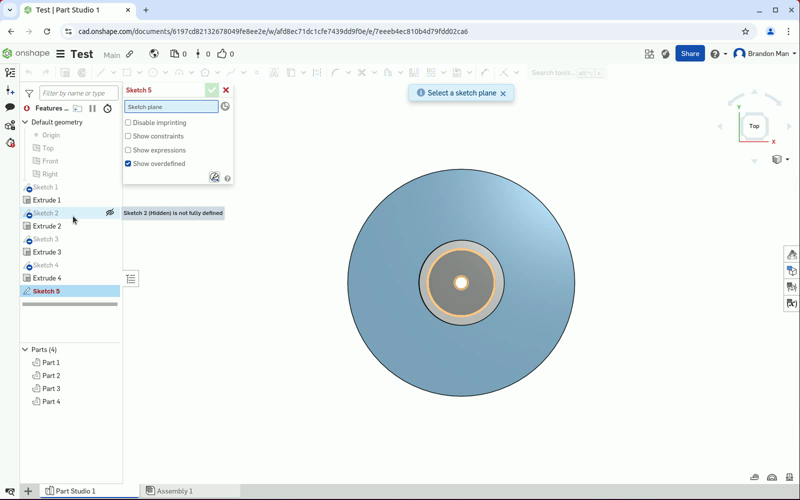
mouse_move(73, 150)
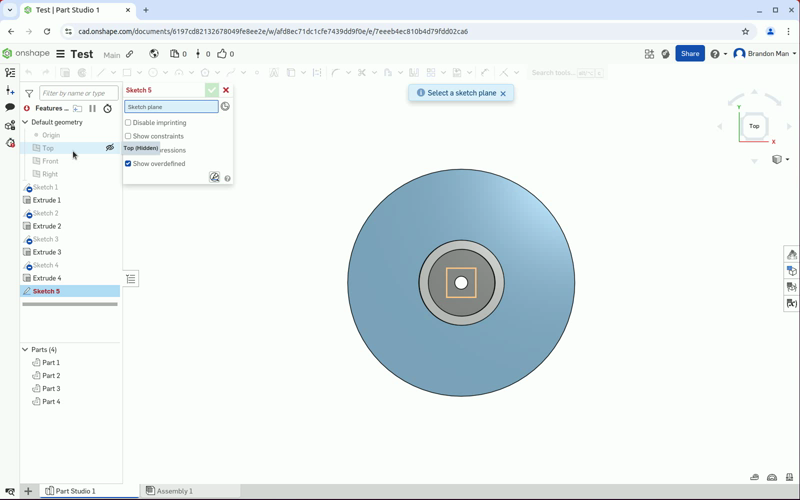
click(73, 150)
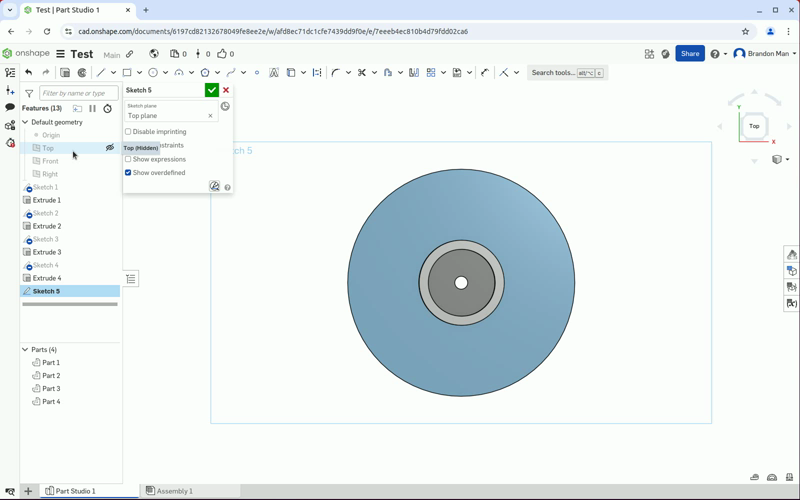
mouse_move(73, 352)
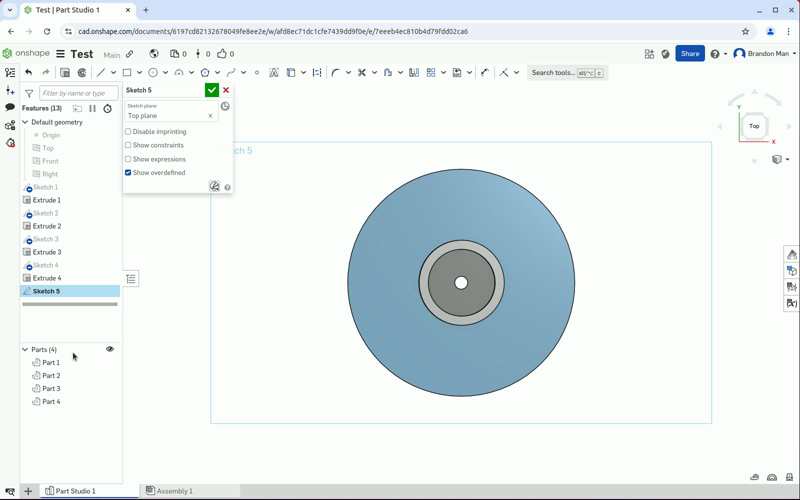
key(y)
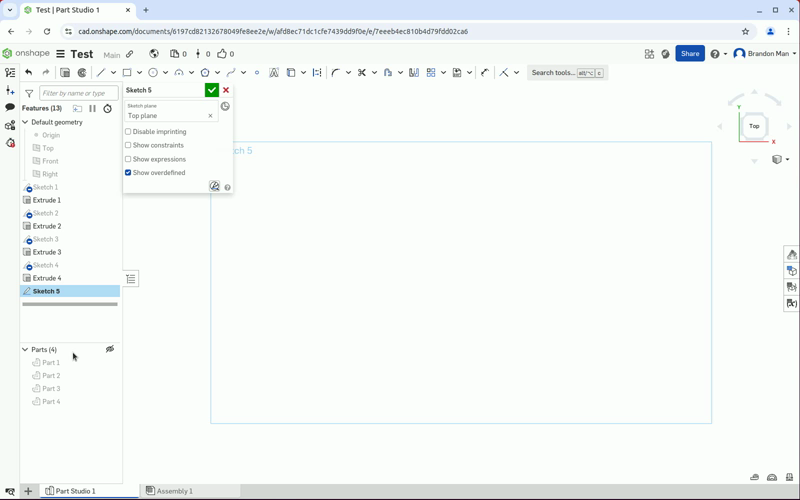
key(c)
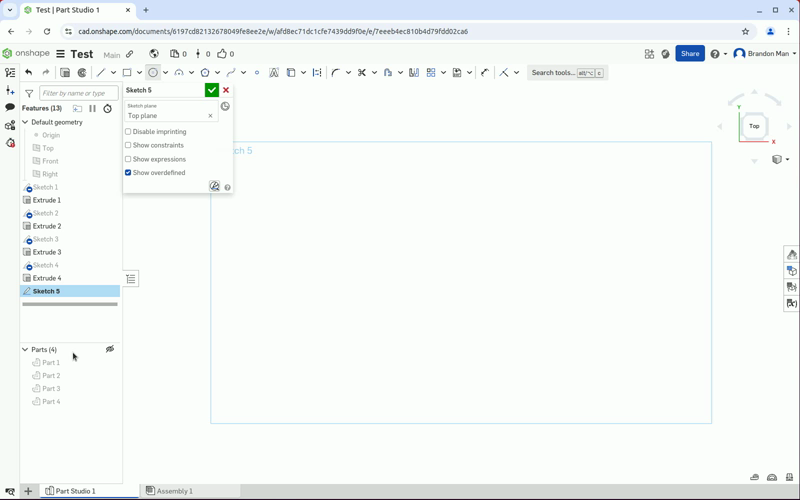
key_down(shift)
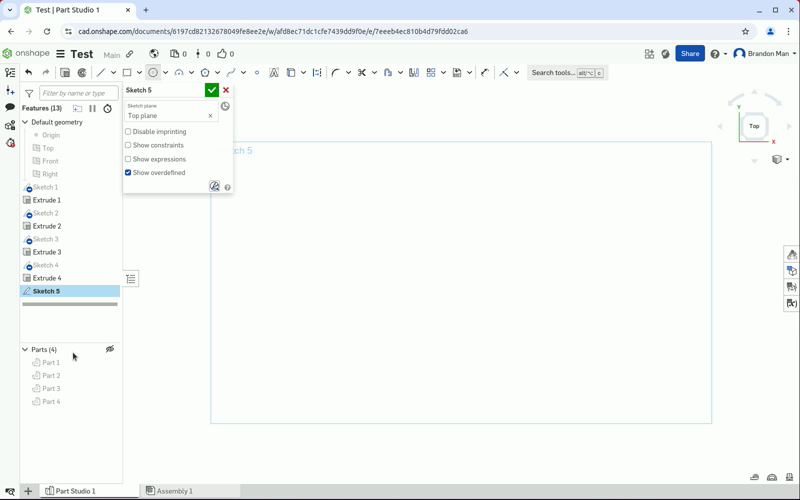
mouse_move(461, 282)
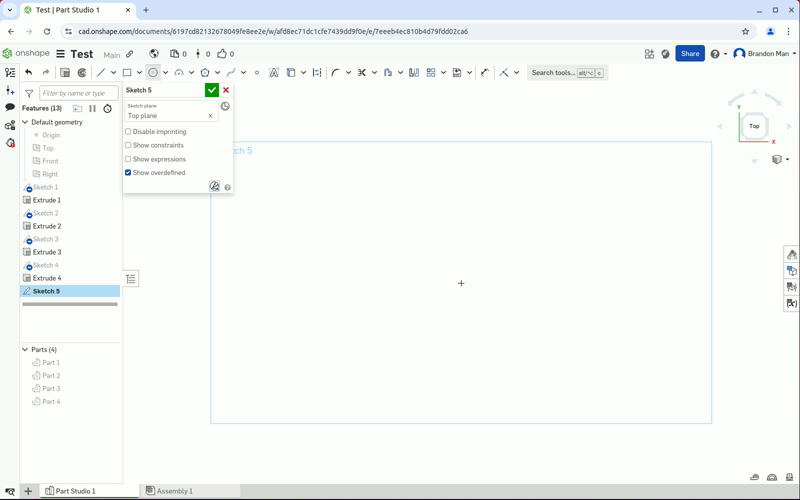
click(461, 282)
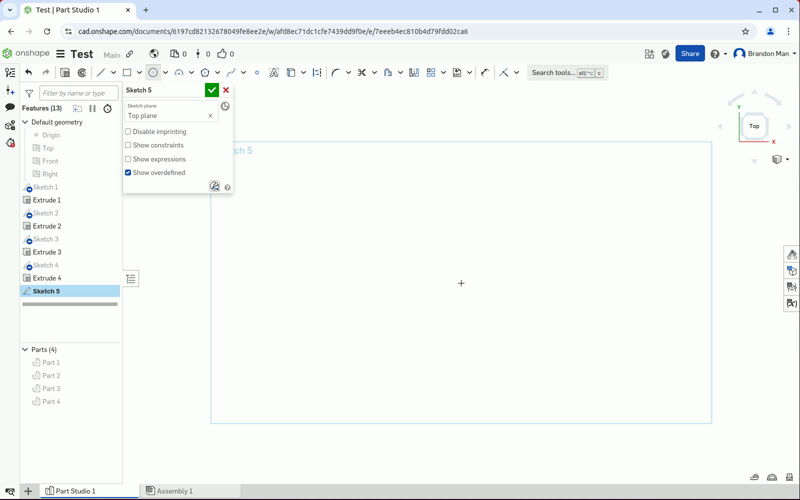
key_up(shift)
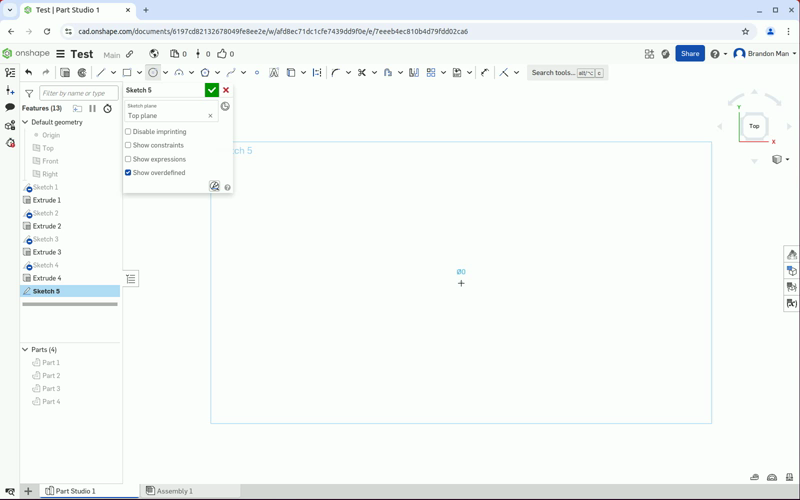
mouse_move(574, 282)
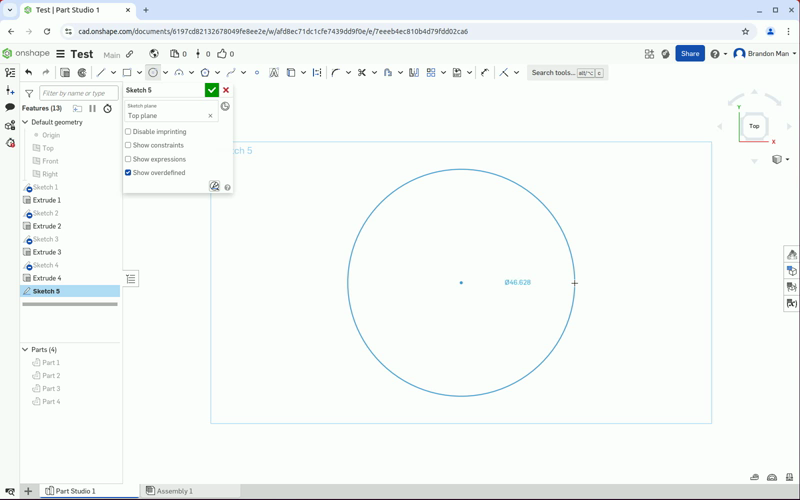
click(574, 282)
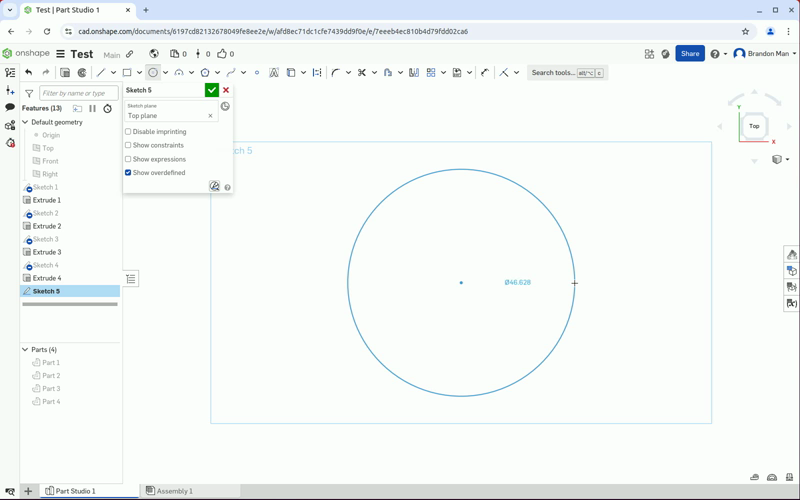
key(esc)
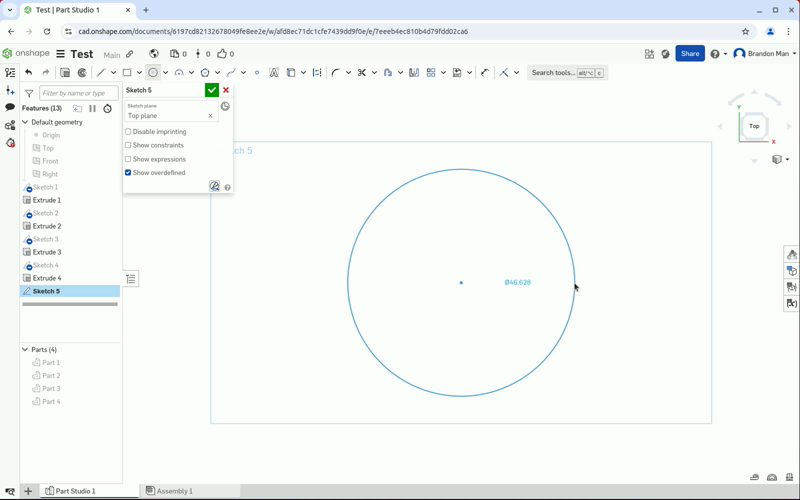
key(c)
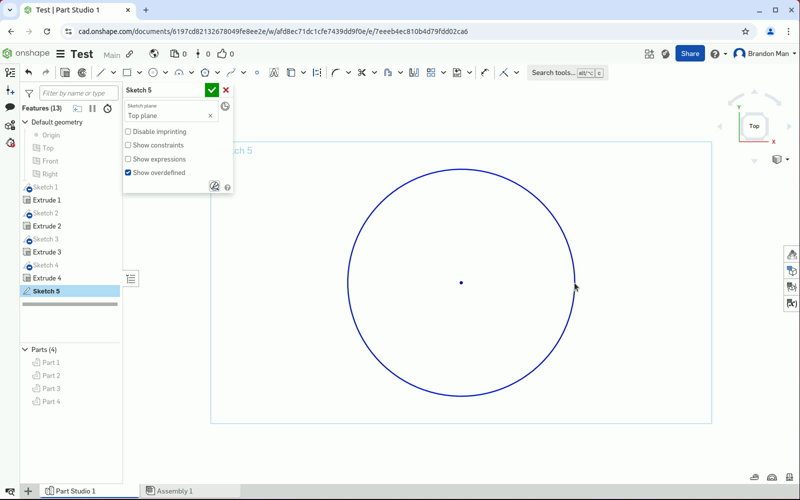
key_down(shift)
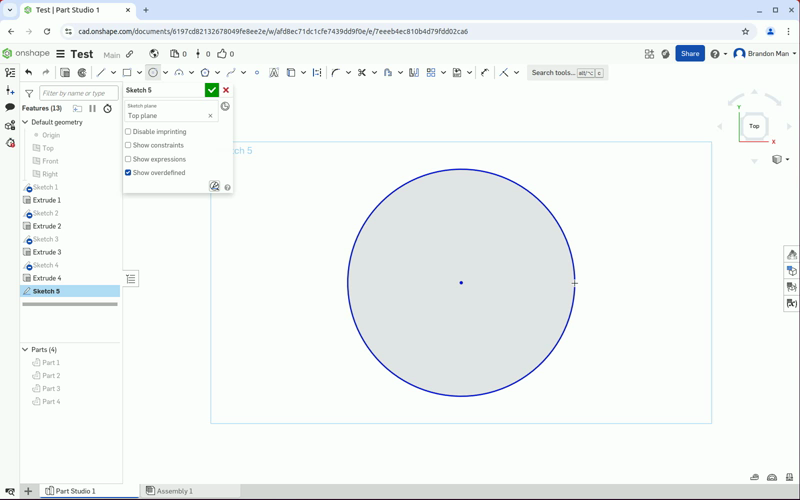
mouse_move(461, 282)
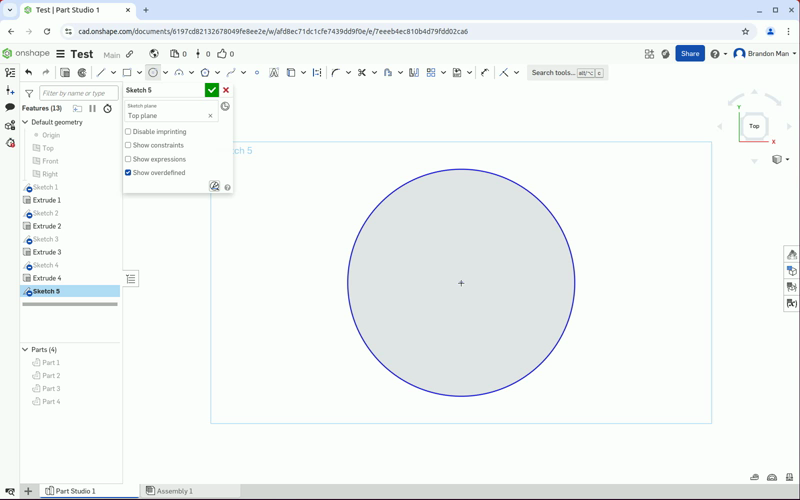
click(461, 282)
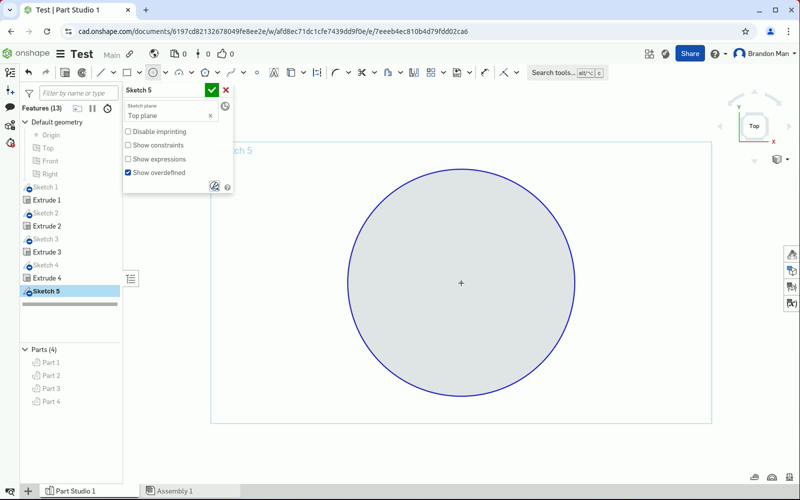
key_up(shift)
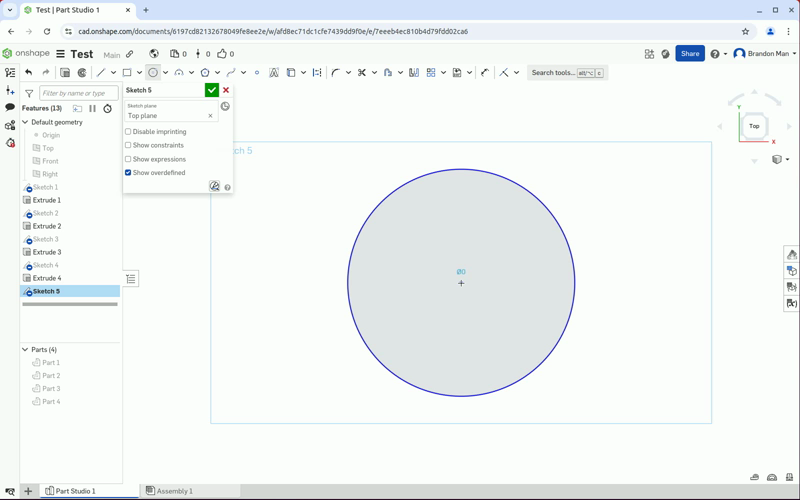
mouse_move(503, 282)
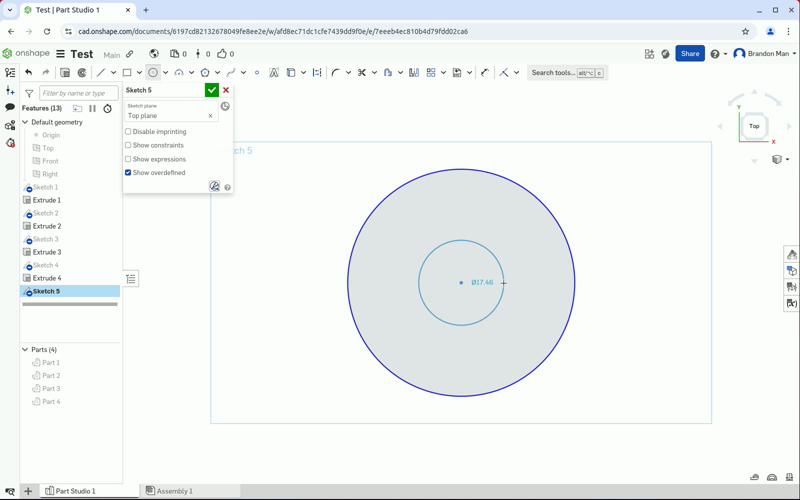
click(503, 282)
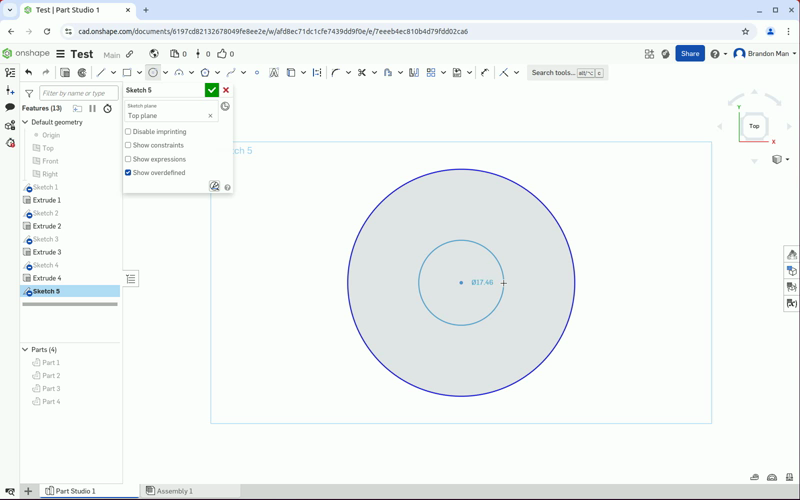
key(esc)
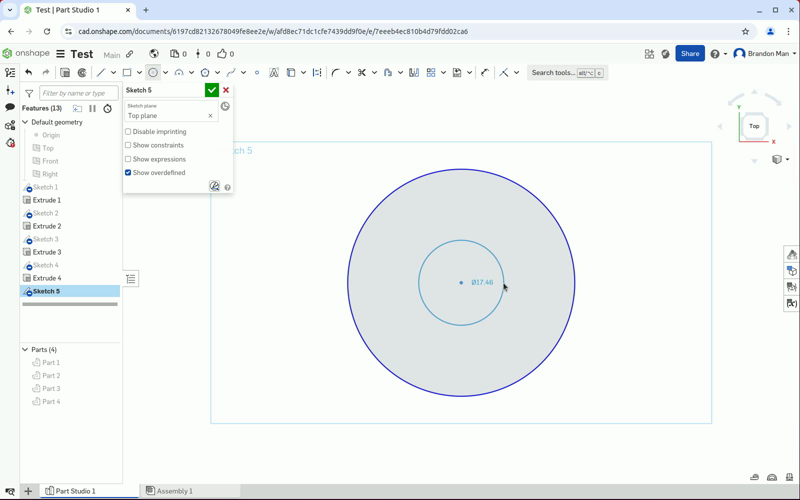
mouse_move(486, 365)
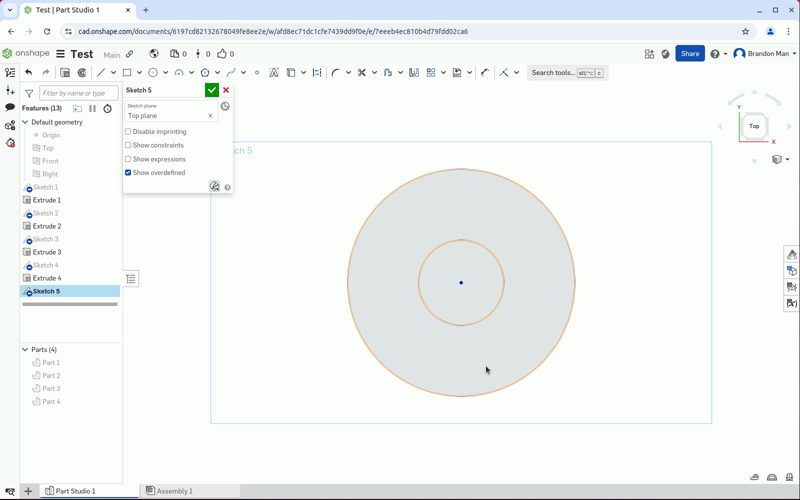
click(486, 365)
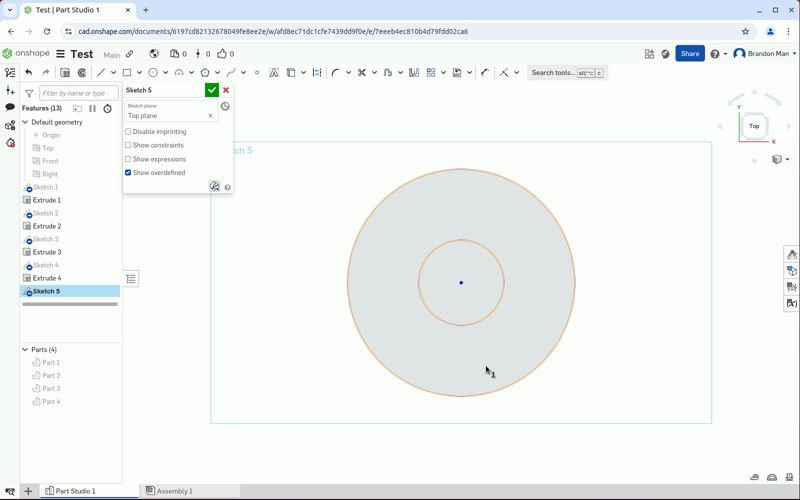
mouse_move(73, 352)
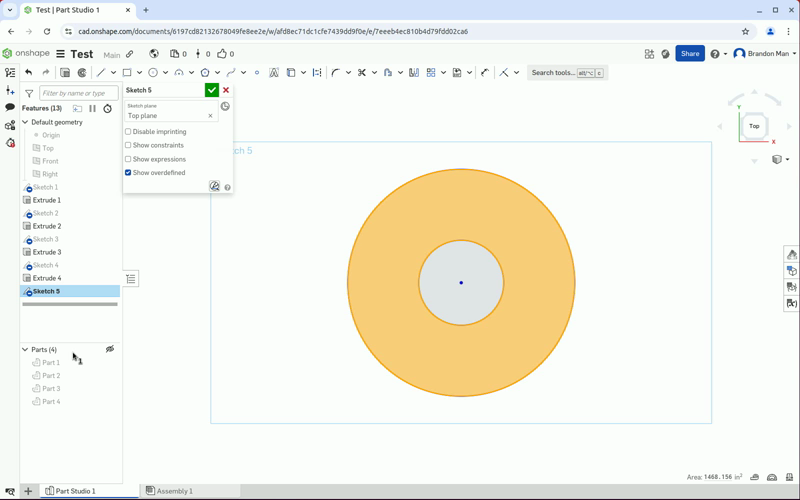
key(shift+y)
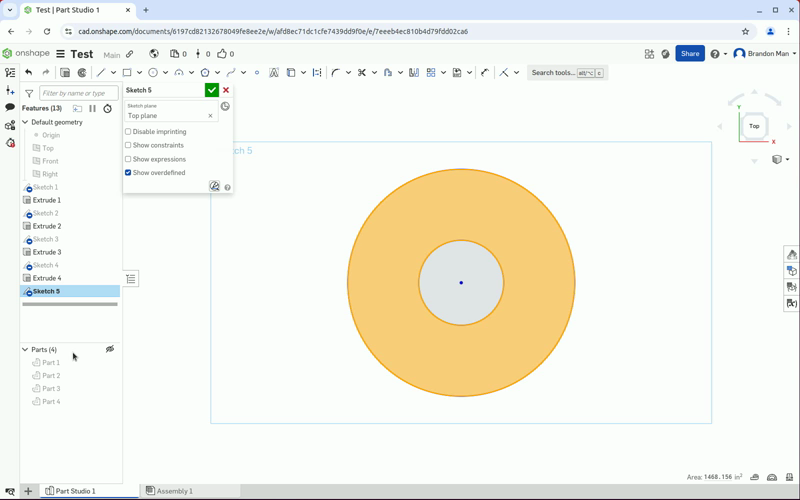
key(shift+e)
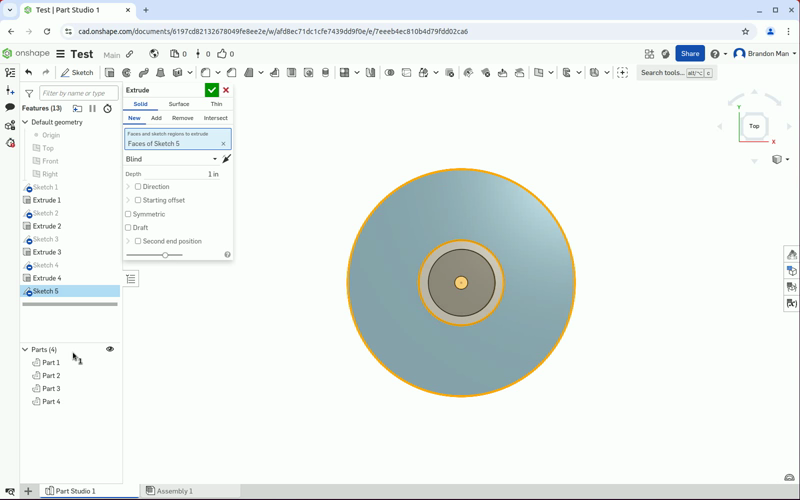
mouse_move(143, 106)
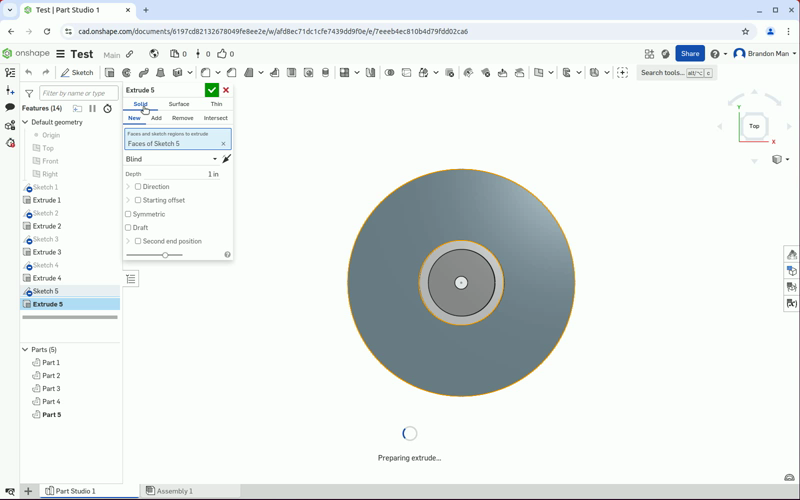
click(143, 106)
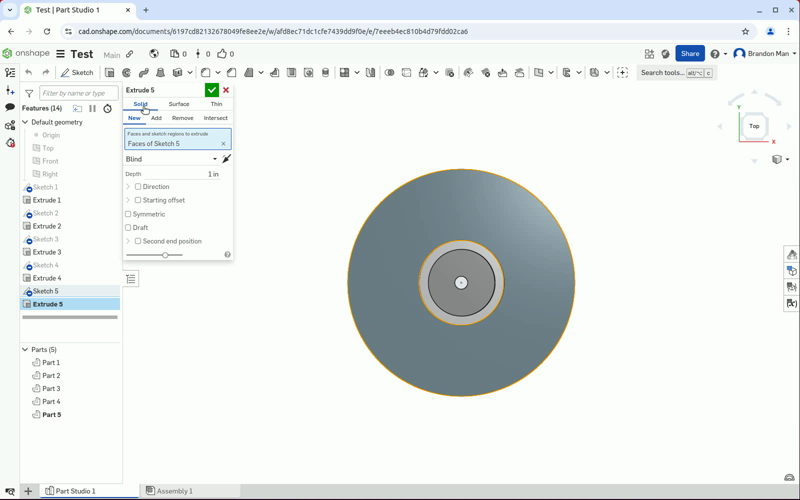
mouse_move(137, 120)
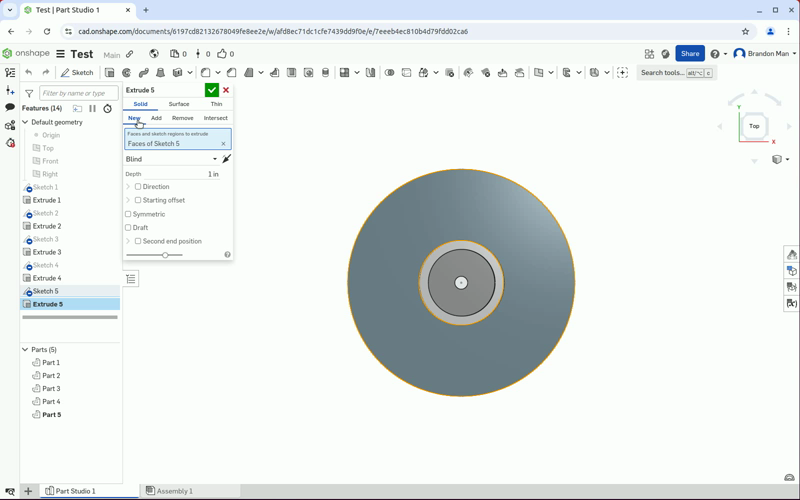
click(137, 120)
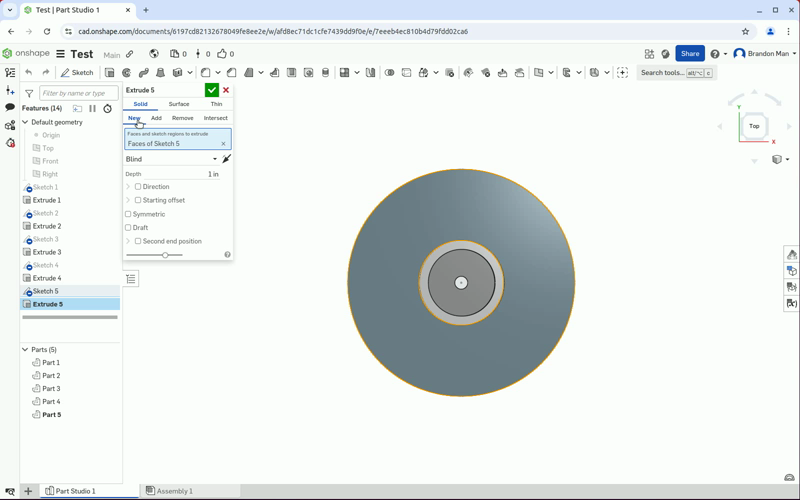
key(tab, 4)
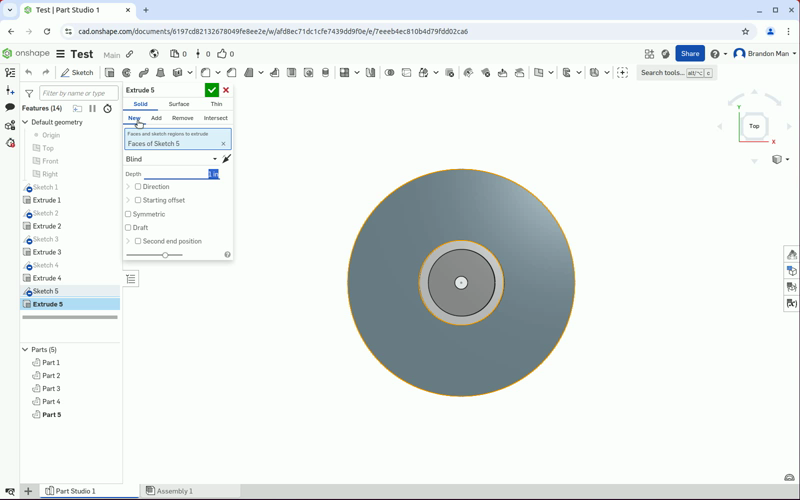
text(1.685)
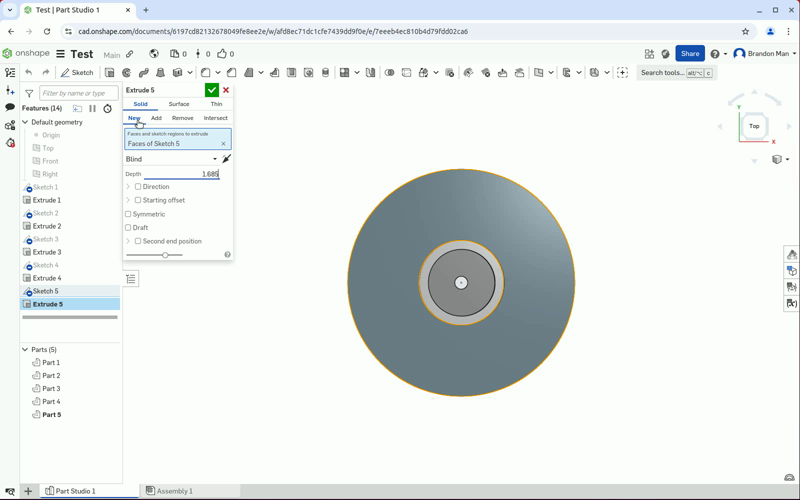
key(enter)
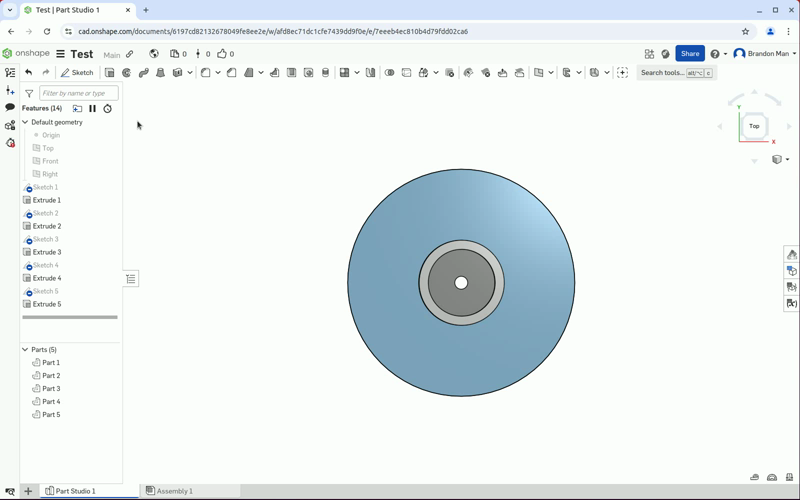
key(shift+h)
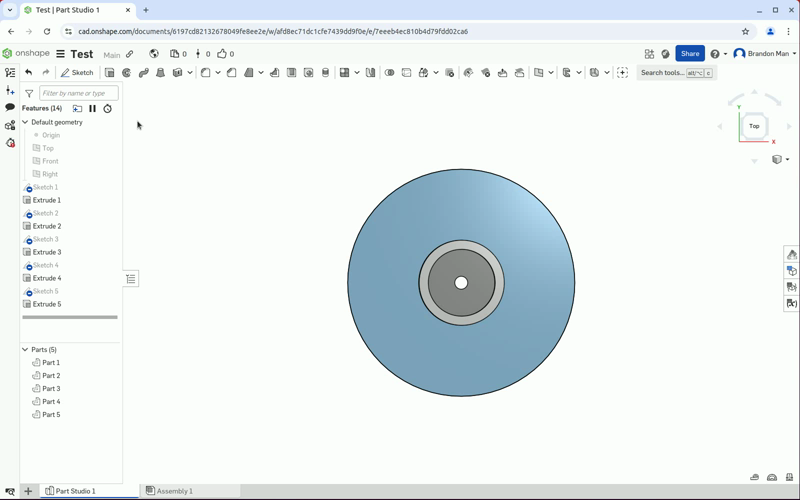
key(shift+h)
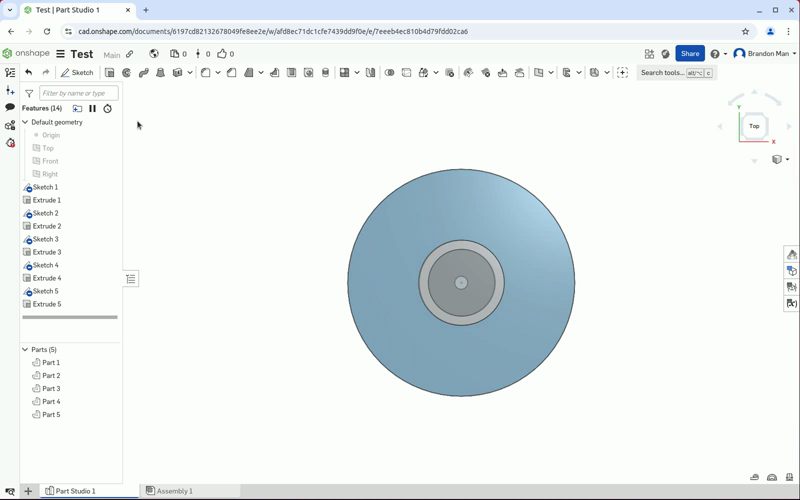
key(shift+7)
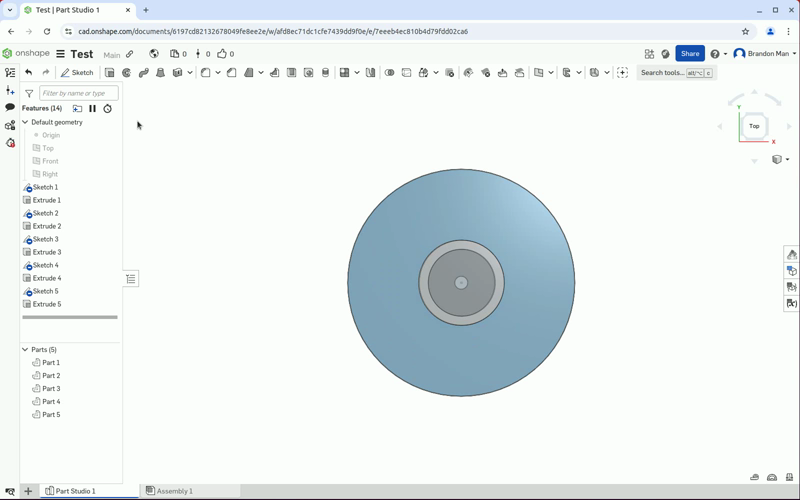
key(up, 3)
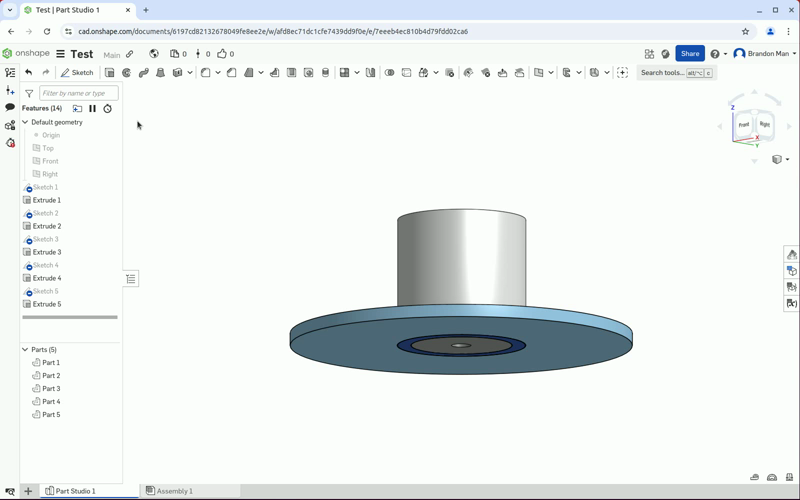
key(left, 3)
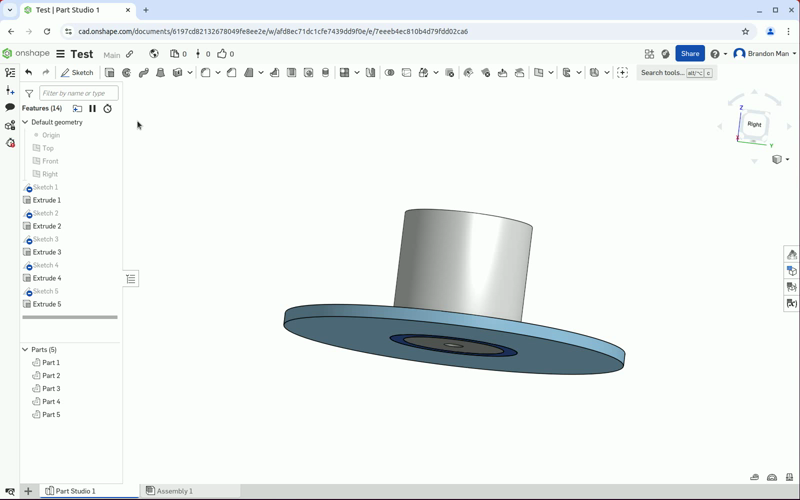
key(right, 3)
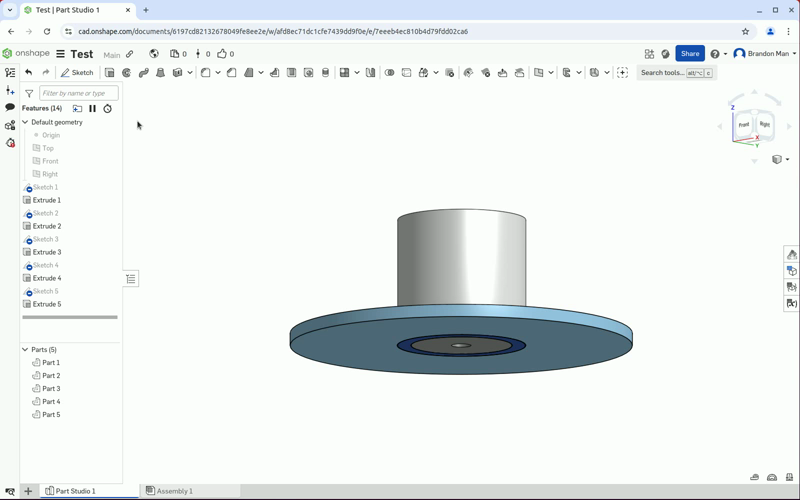
key(down, 3)
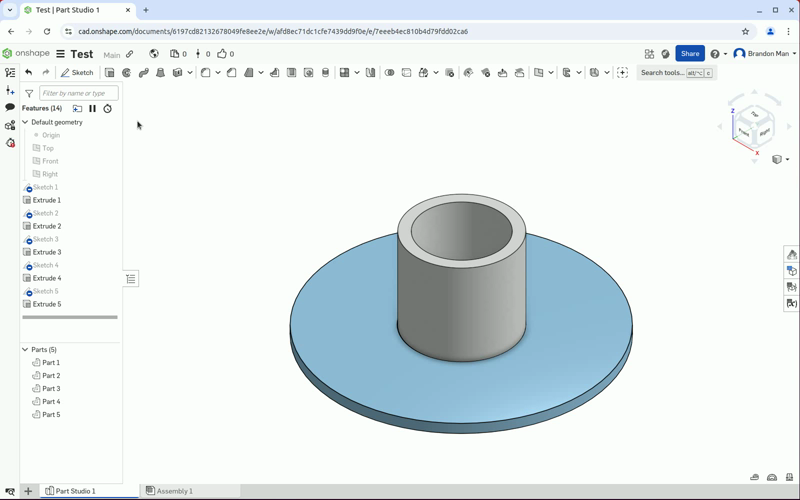
mouse_move(73, 189)
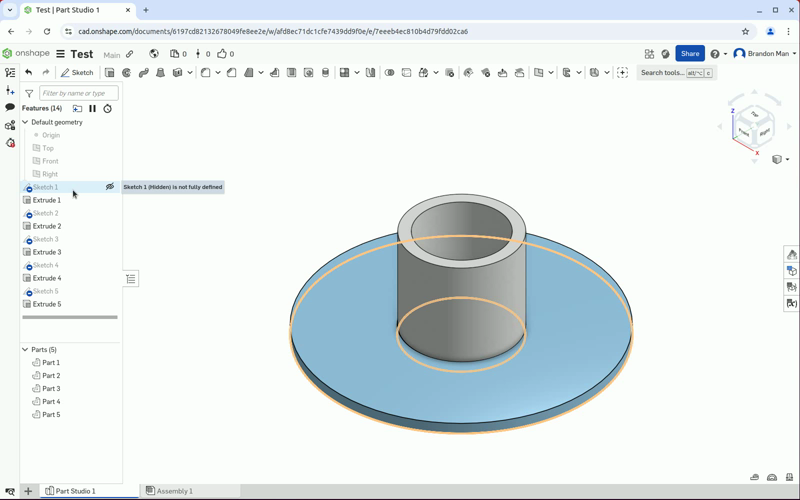
click(73, 189)